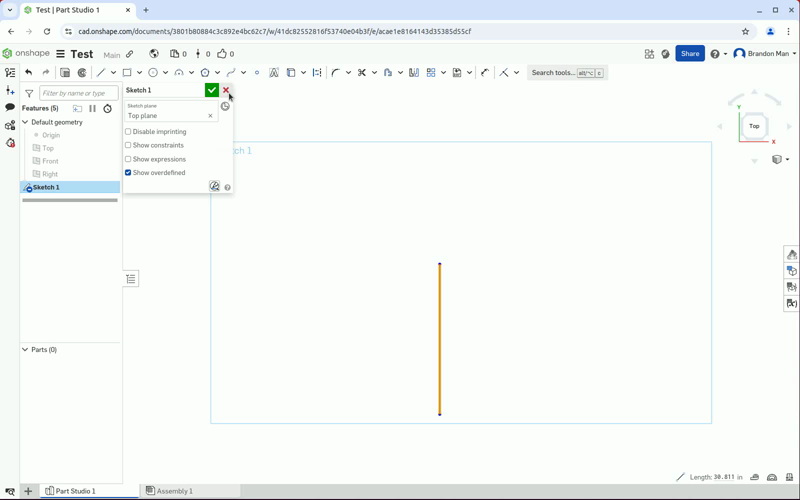
key(shift+h)
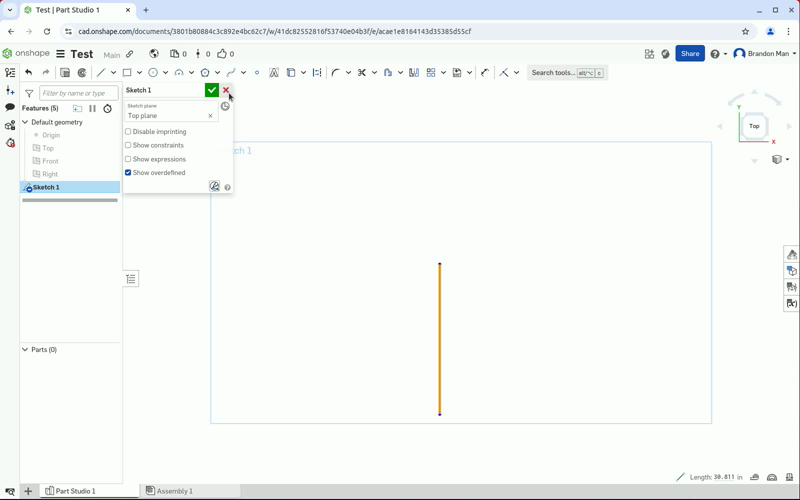
key(shift+s)
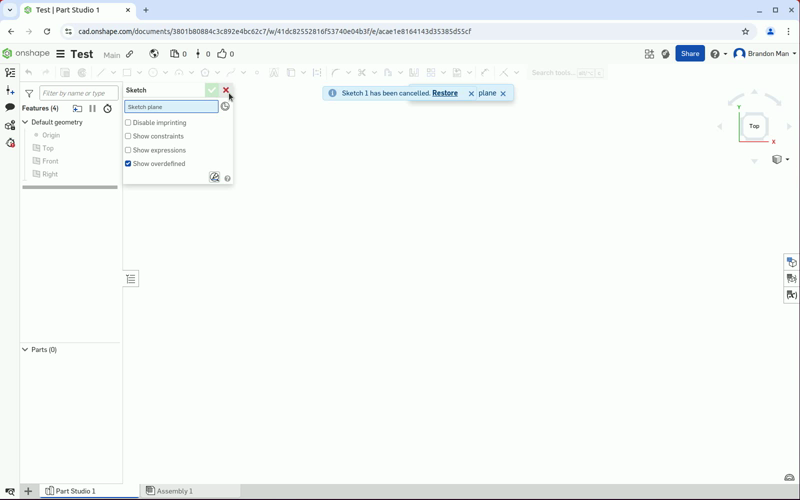
mouse_move(73, 150)
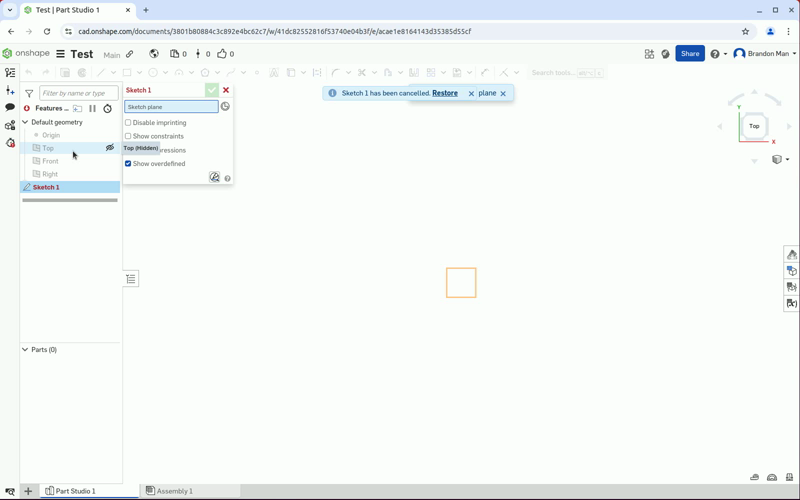
click(73, 150)
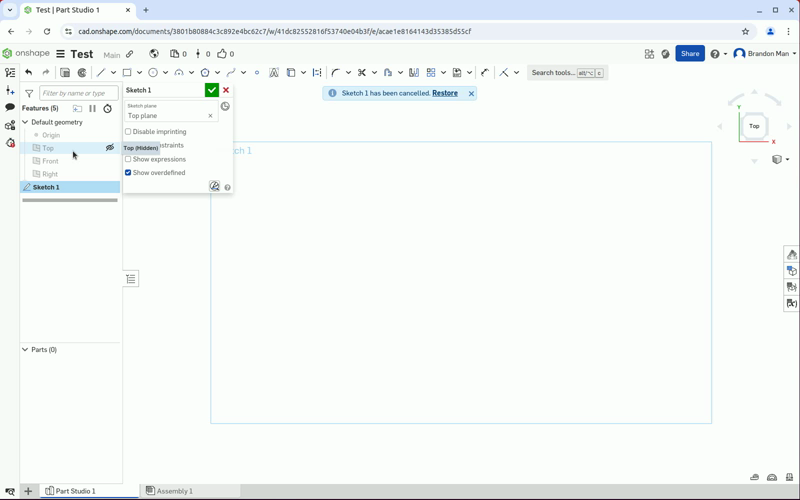
mouse_move(73, 352)
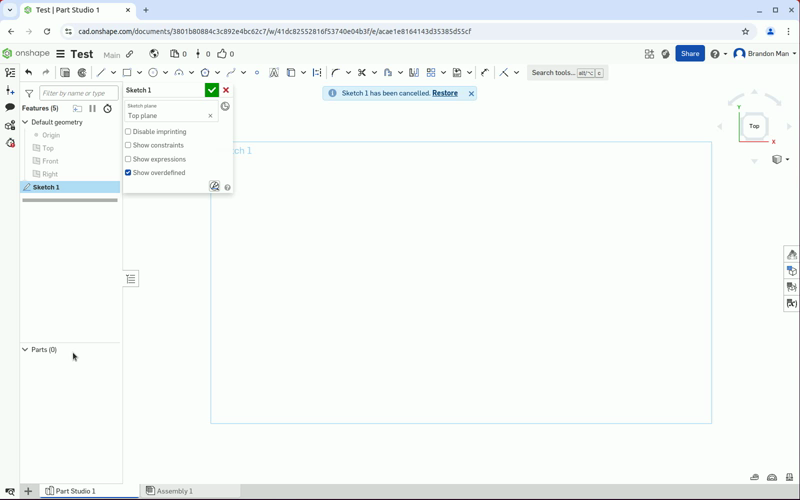
key(y)
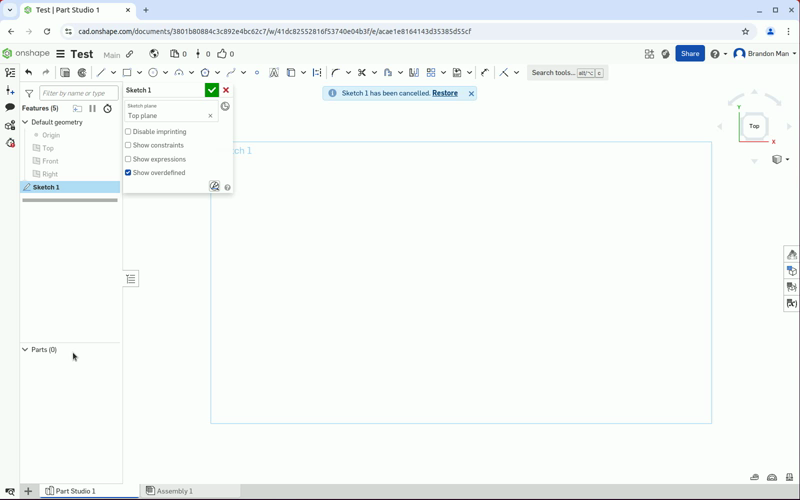
key(l)
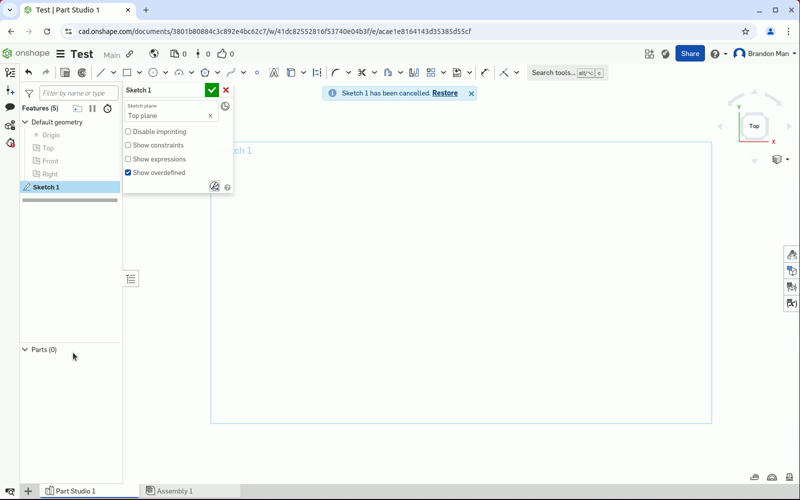
key_down(shift)
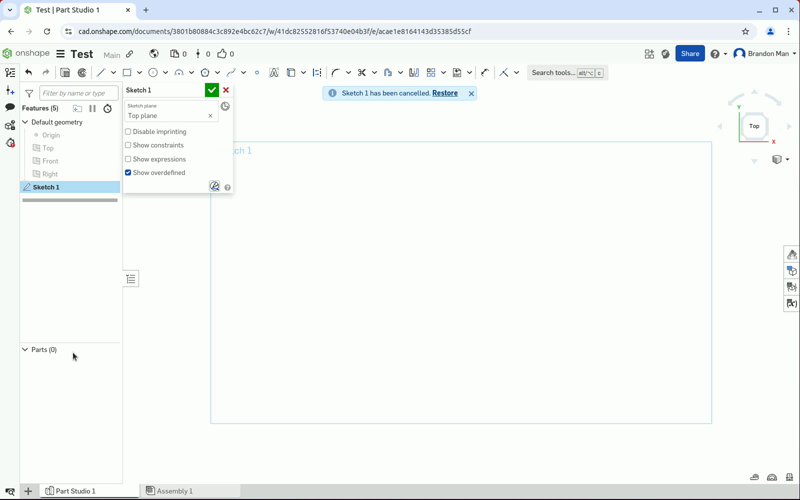
mouse_move(418, 343)
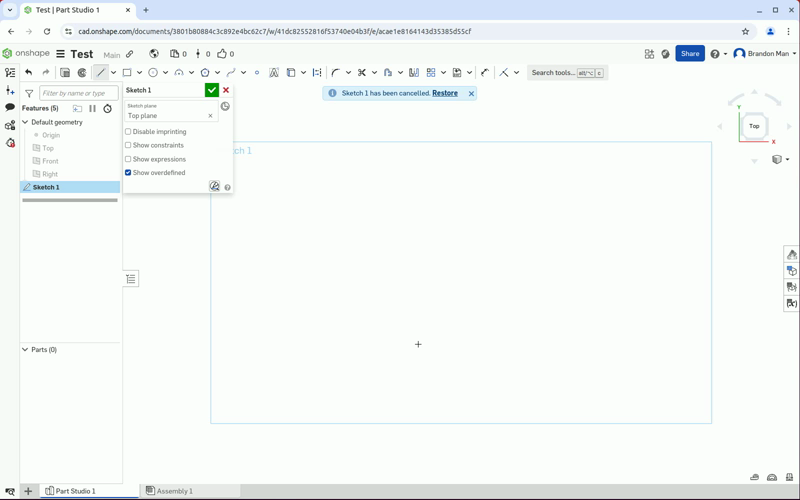
click(418, 343)
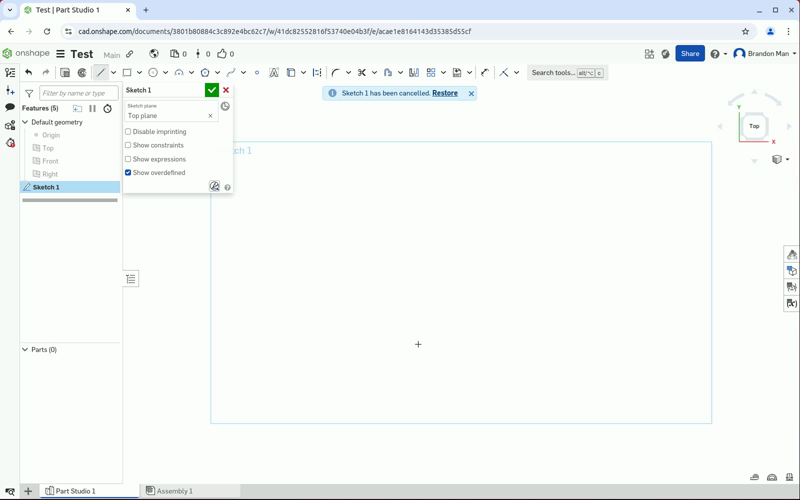
key_up(shift)
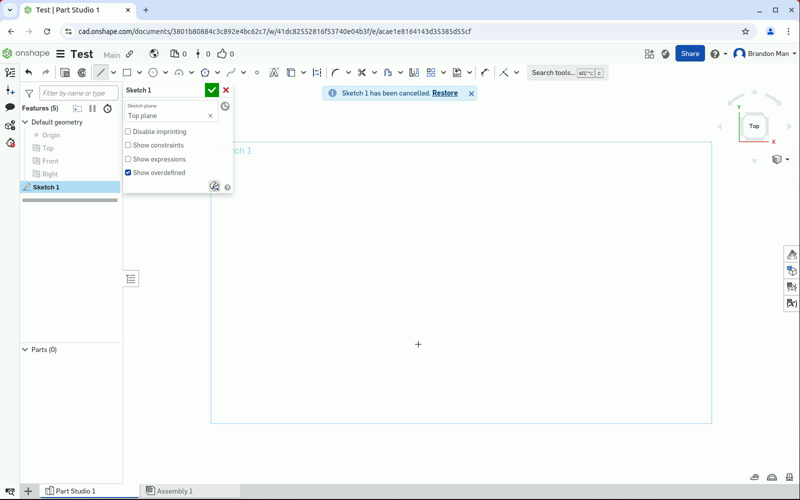
key_down(shift)
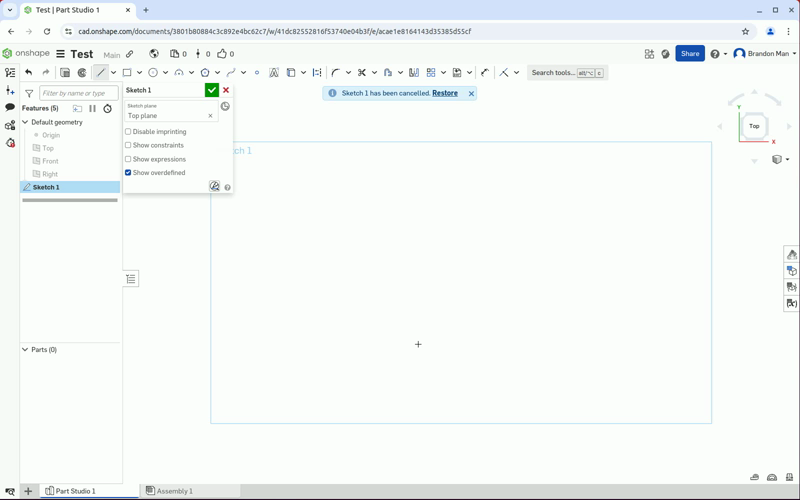
mouse_move(448, 343)
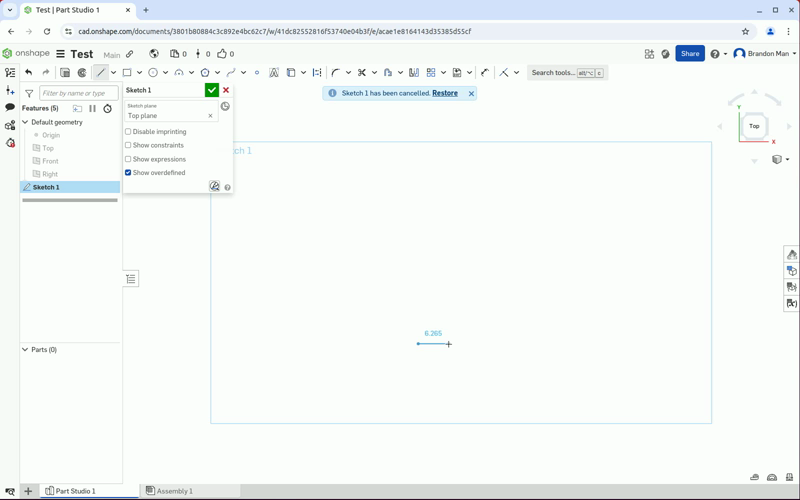
mouse_move(465, 343)
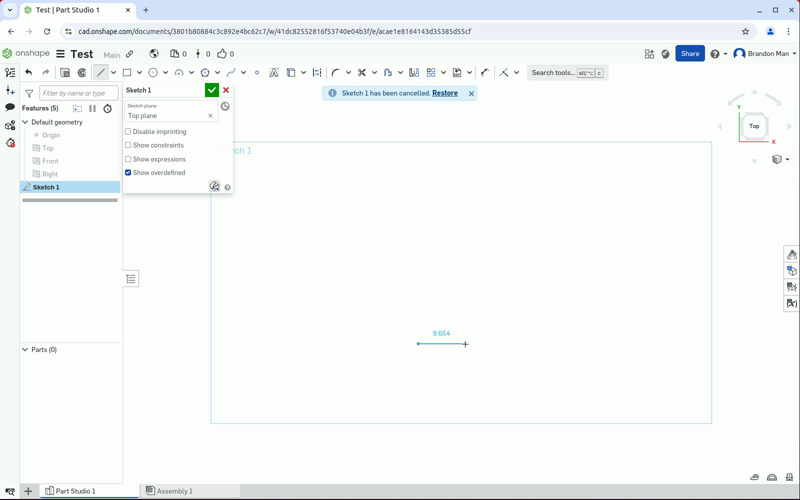
click(465, 343)
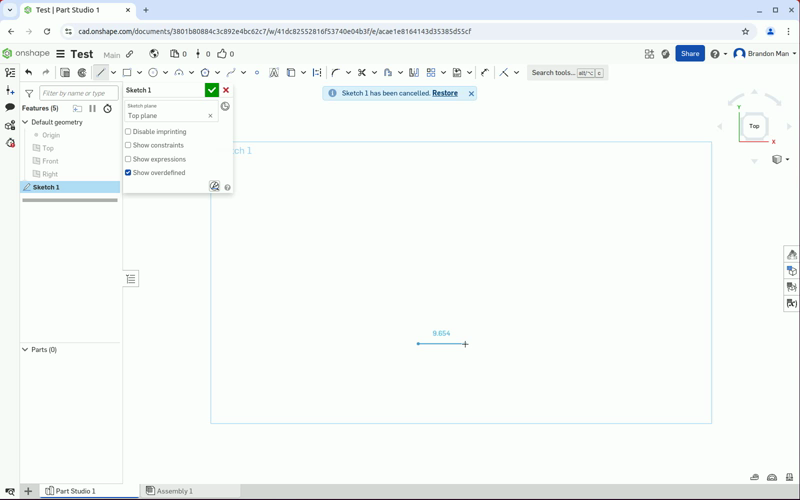
key_up(shift)
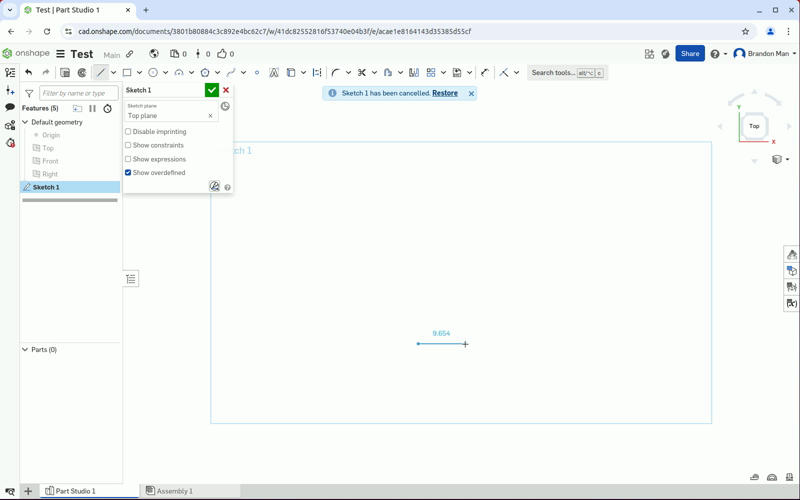
key_down(shift)
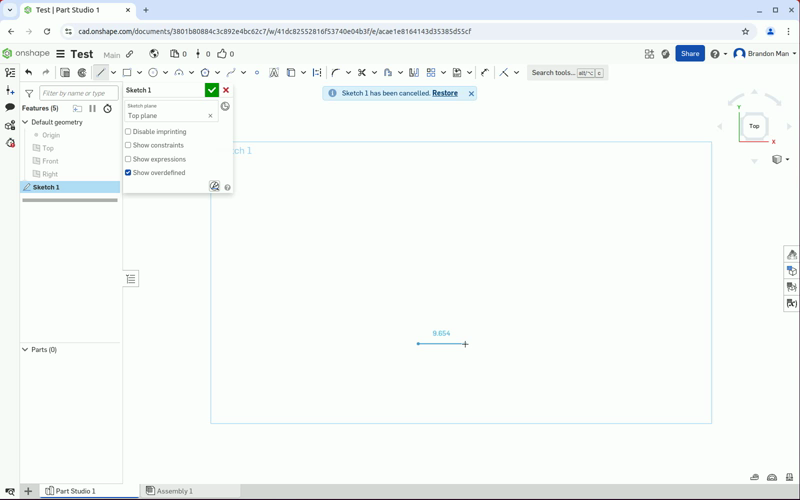
mouse_move(495, 343)
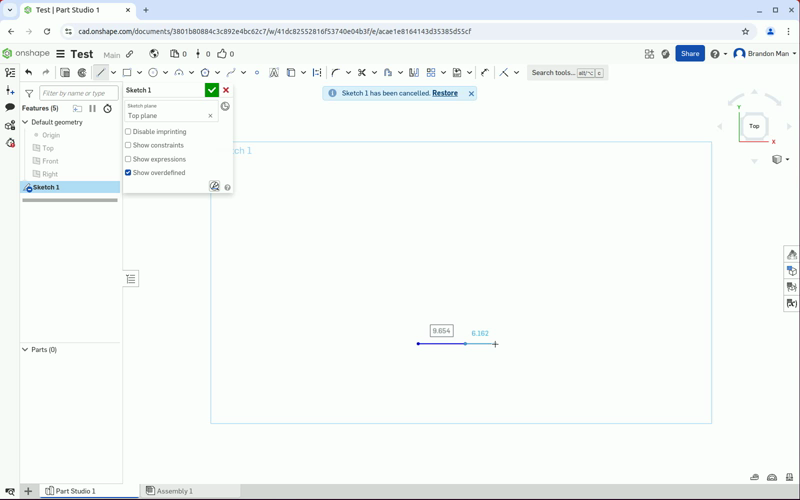
mouse_move(465, 296)
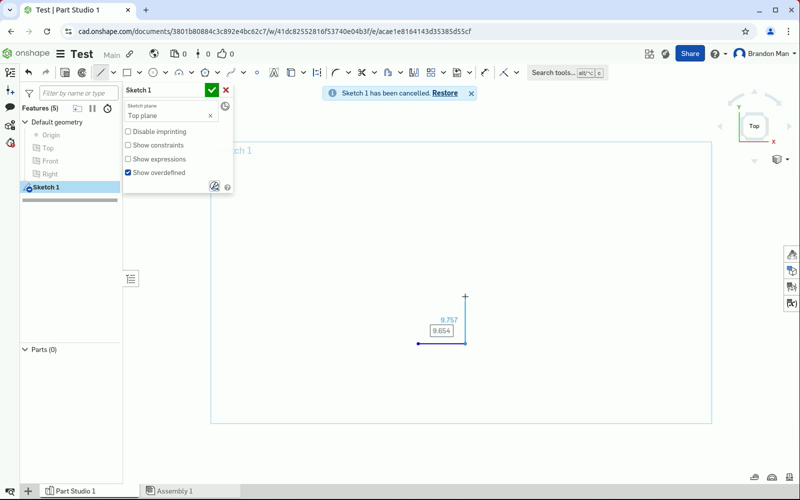
click(465, 296)
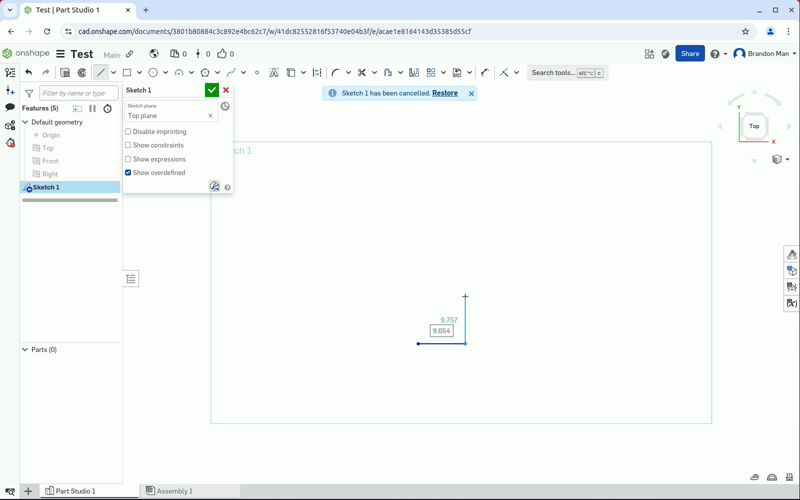
key_up(shift)
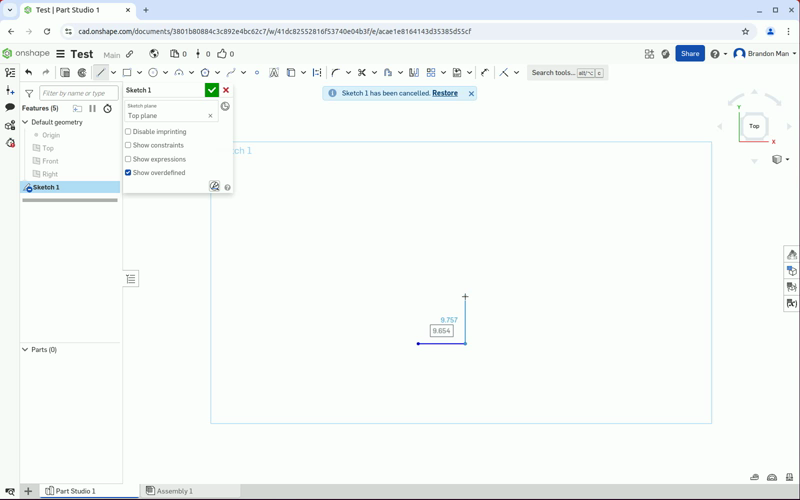
key_down(shift)
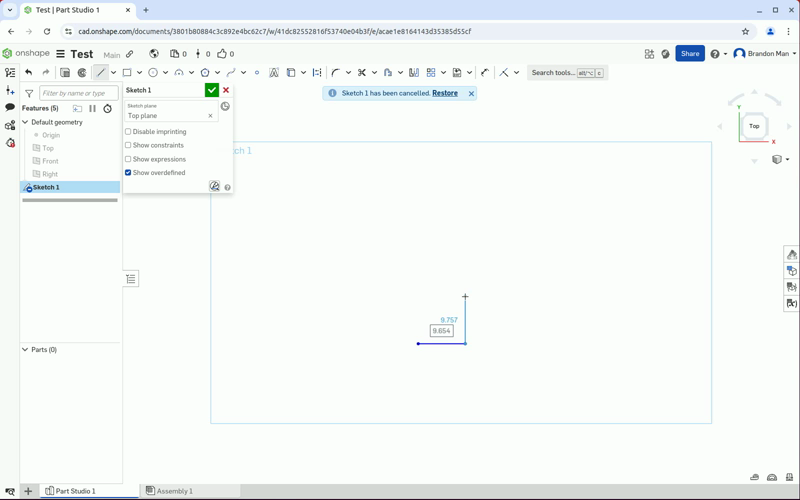
mouse_move(495, 296)
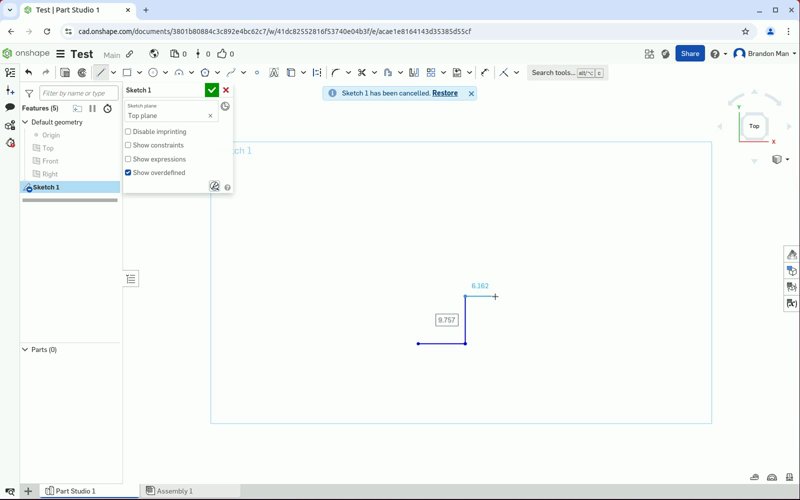
mouse_move(418, 296)
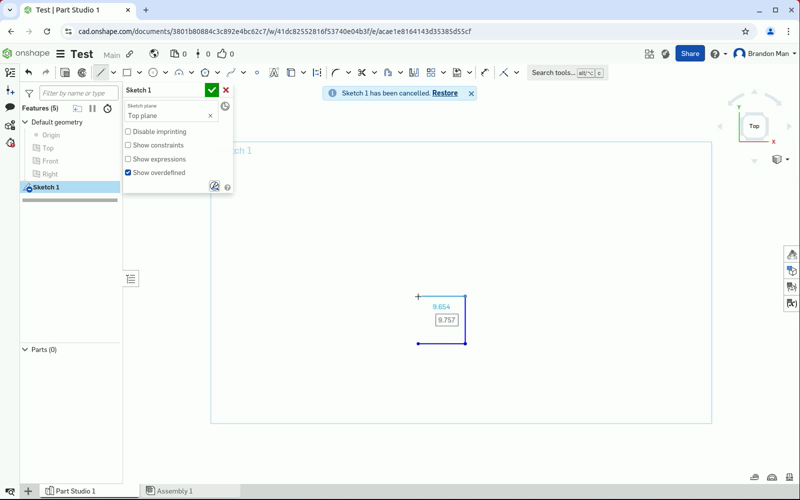
click(418, 296)
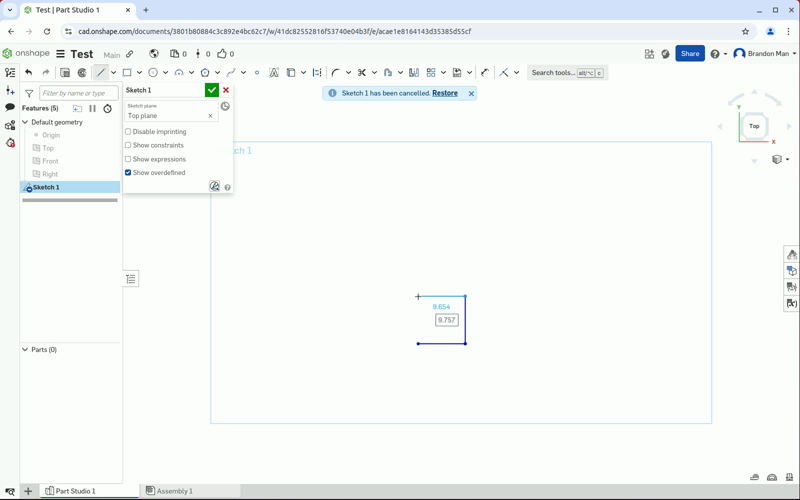
key_up(shift)
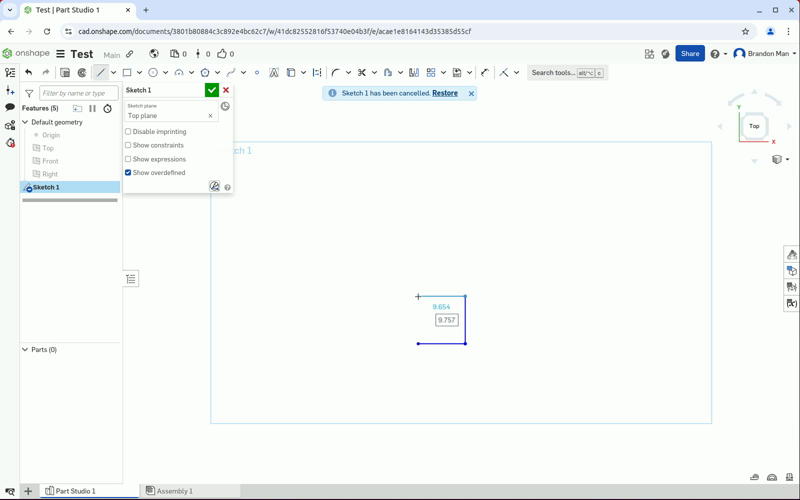
mouse_move(448, 296)
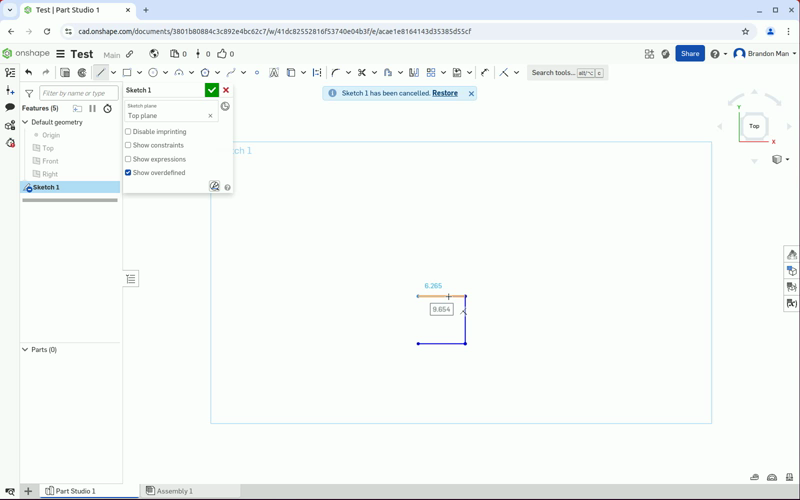
key_down(shift)
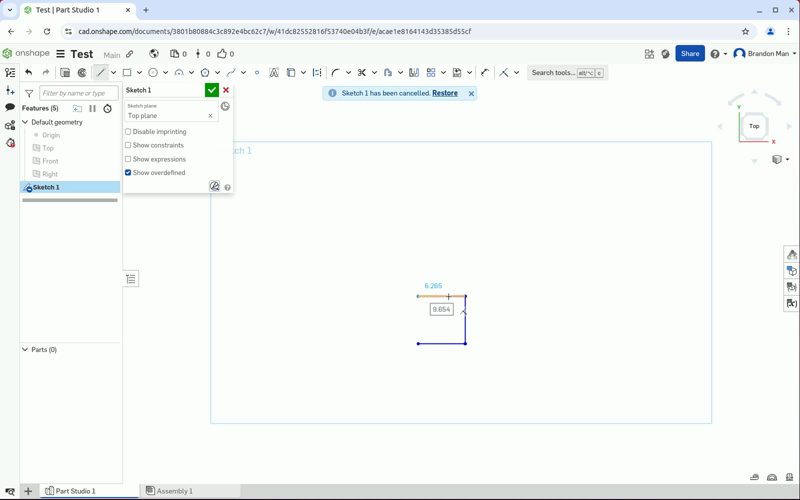
mouse_move(418, 343)
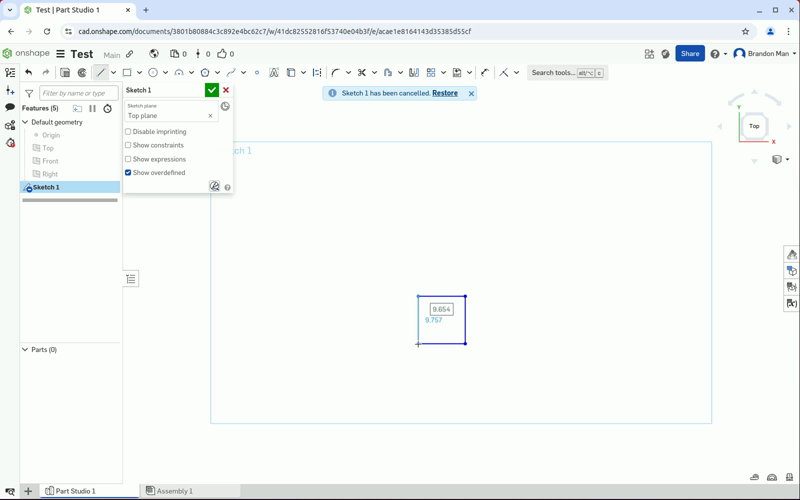
key_up(shift)
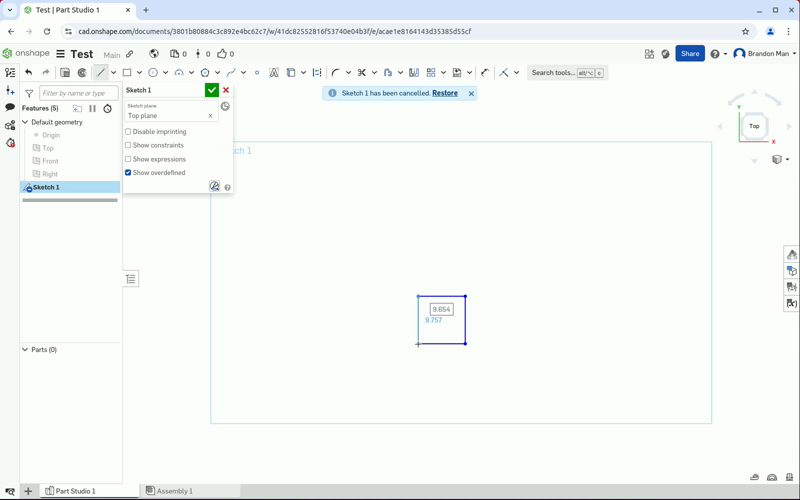
click(418, 343)
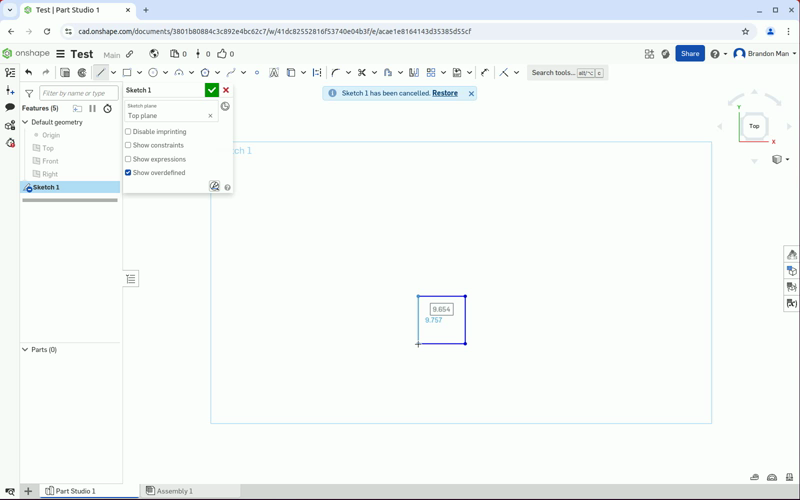
key(esc)
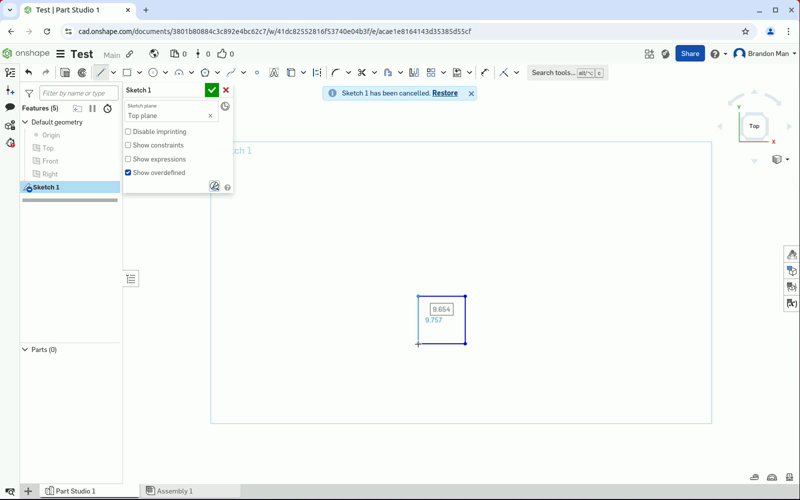
mouse_move(451, 310)
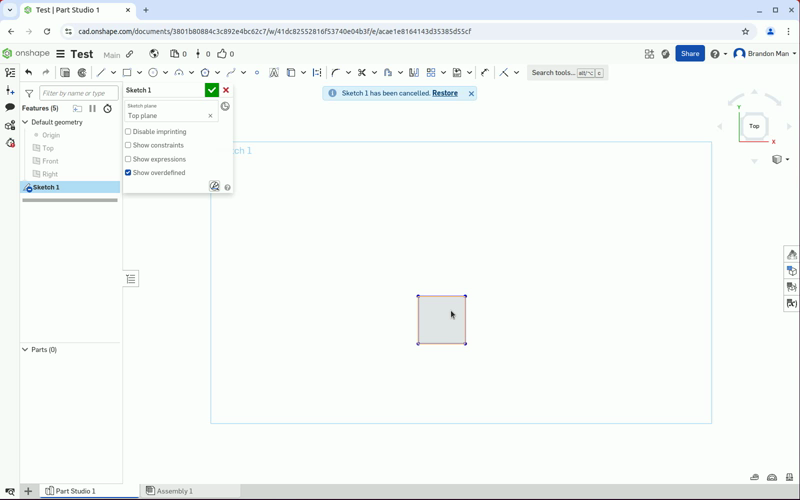
click(451, 310)
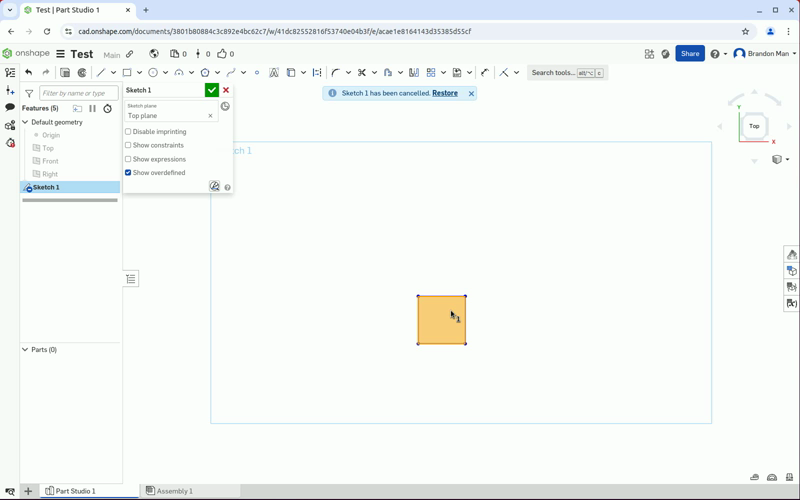
mouse_move(73, 352)
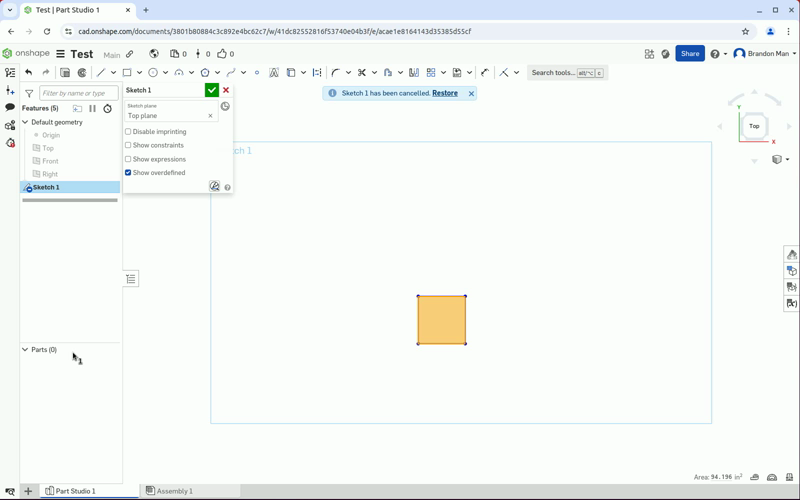
key(shift+y)
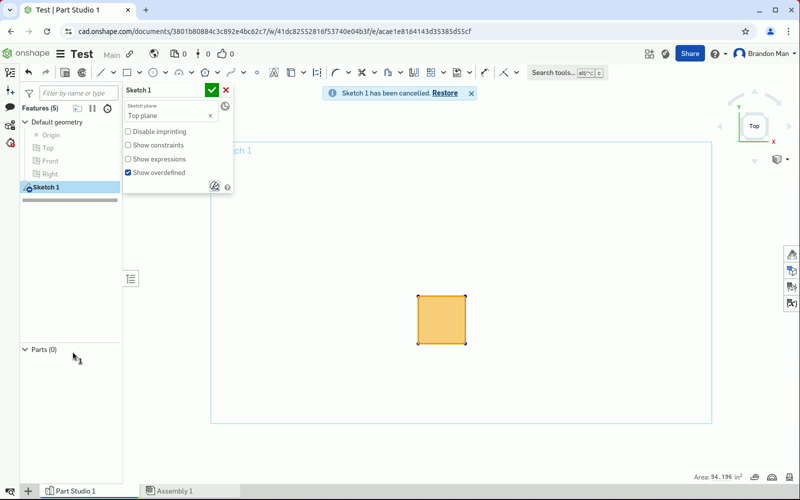
key(shift+e)
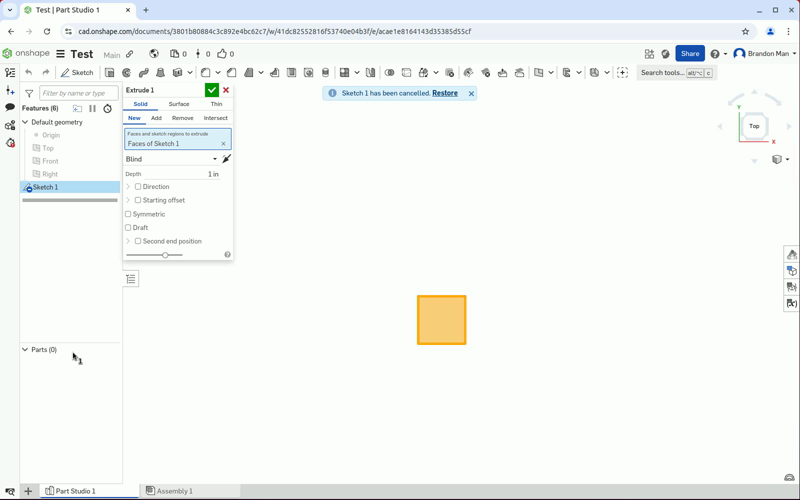
mouse_move(143, 106)
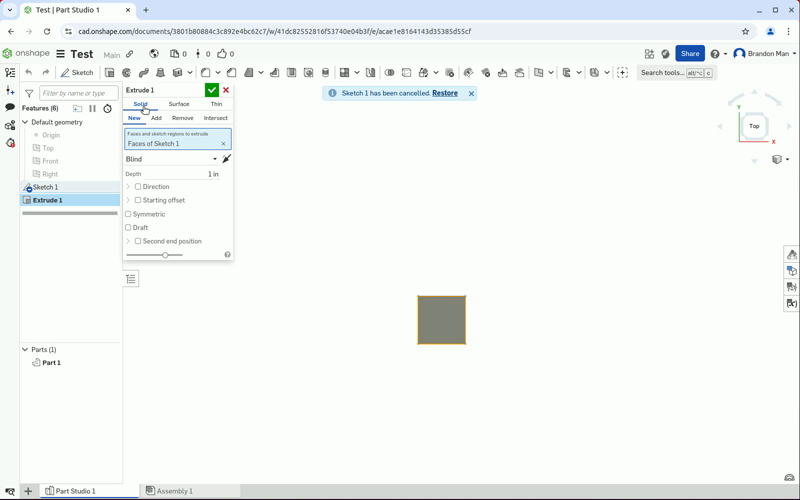
click(143, 106)
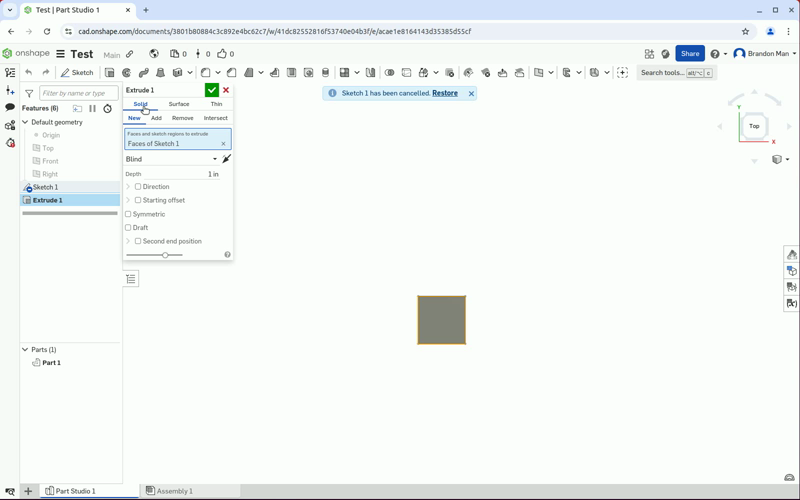
mouse_move(137, 120)
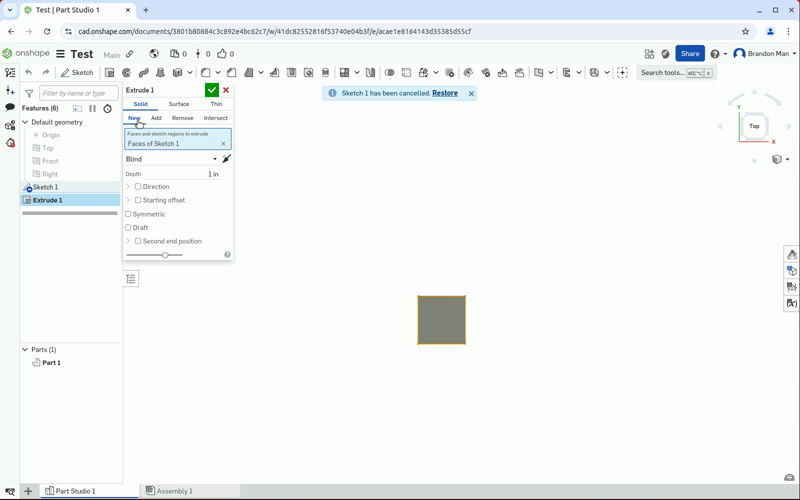
click(137, 120)
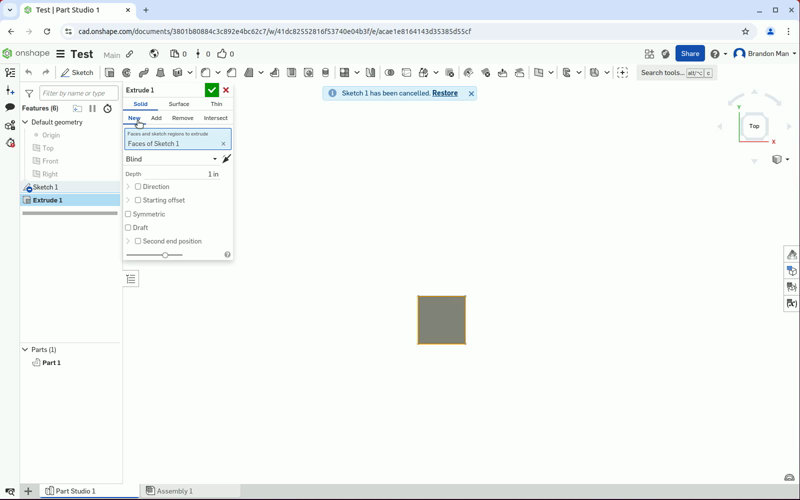
key(tab, 4)
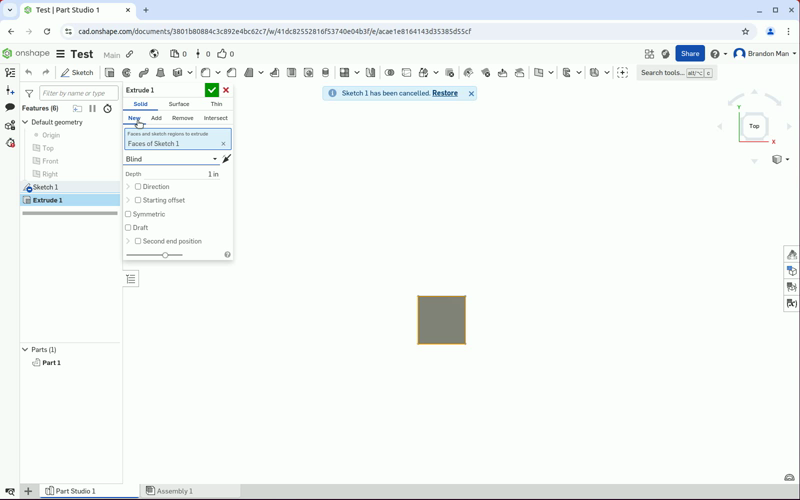
text(23.108)
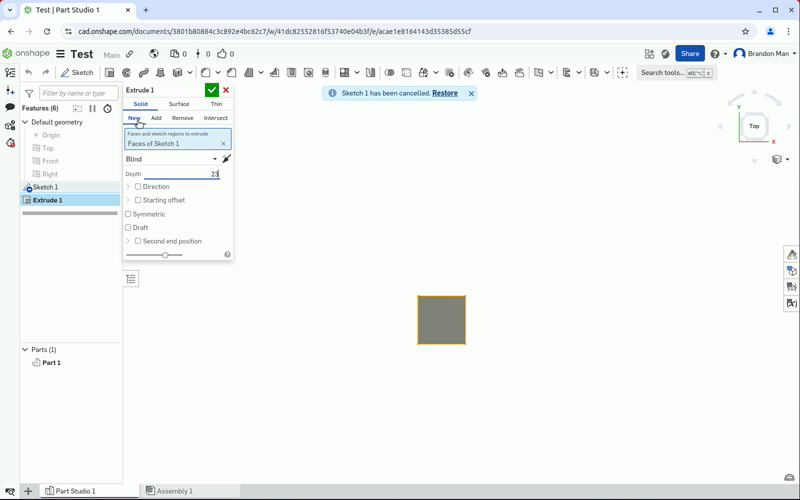
key(enter)
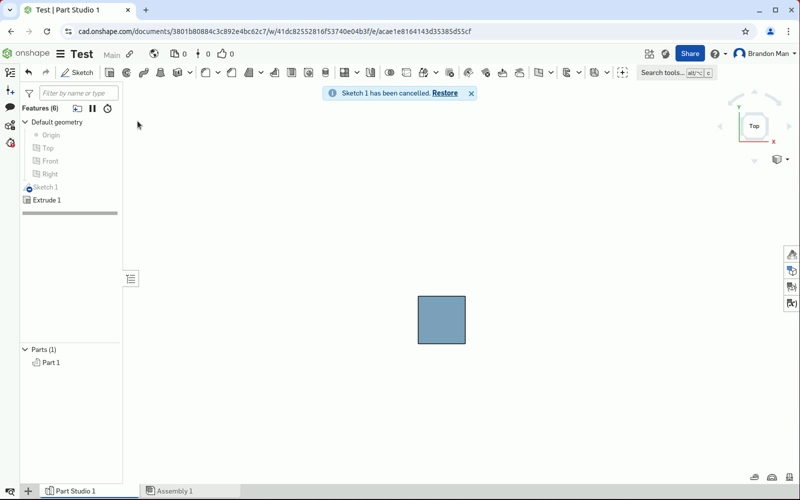
key(shift+h)
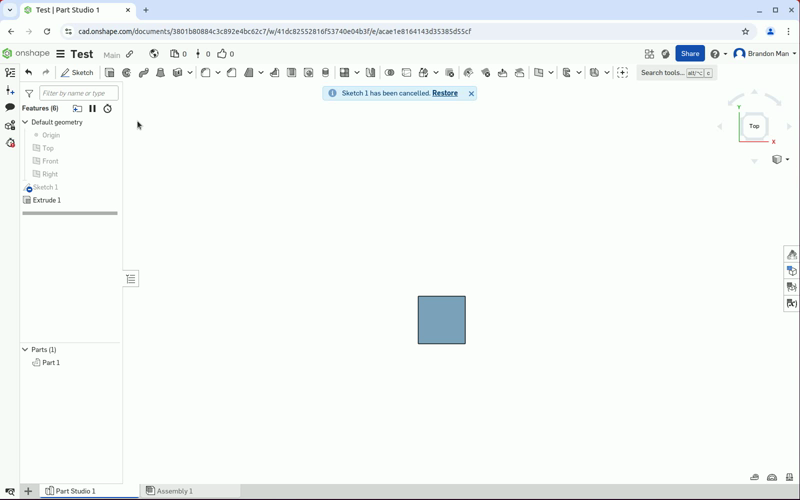
key(shift+h)
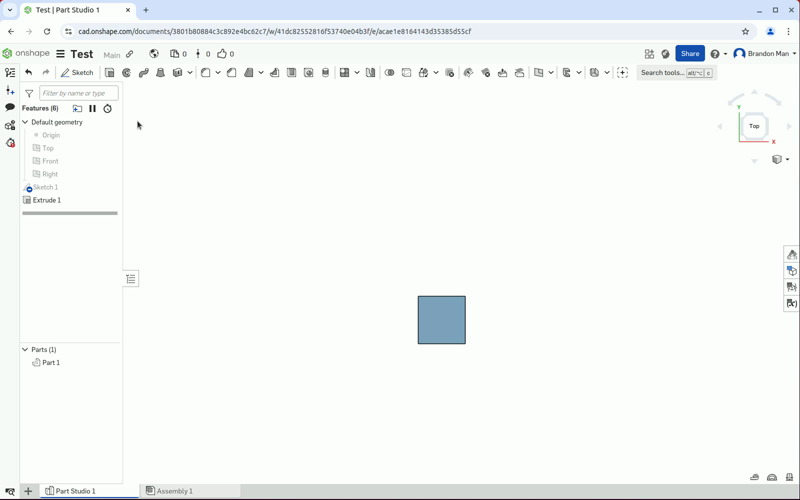
mouse_move(73, 189)
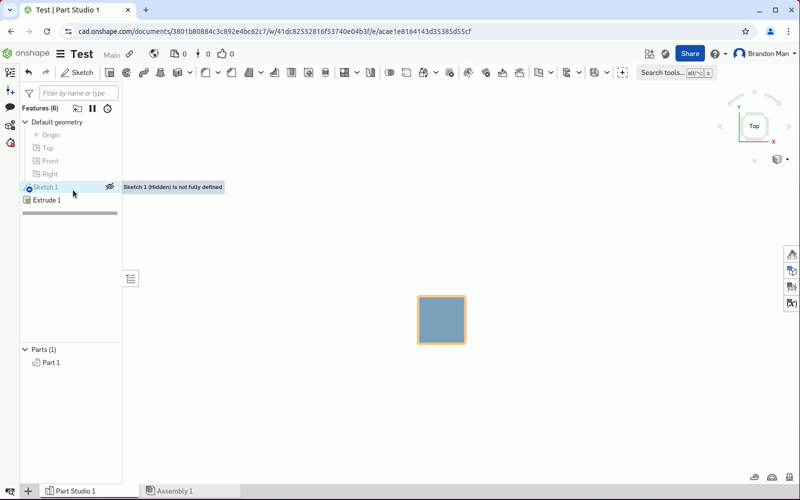
click(73, 189)
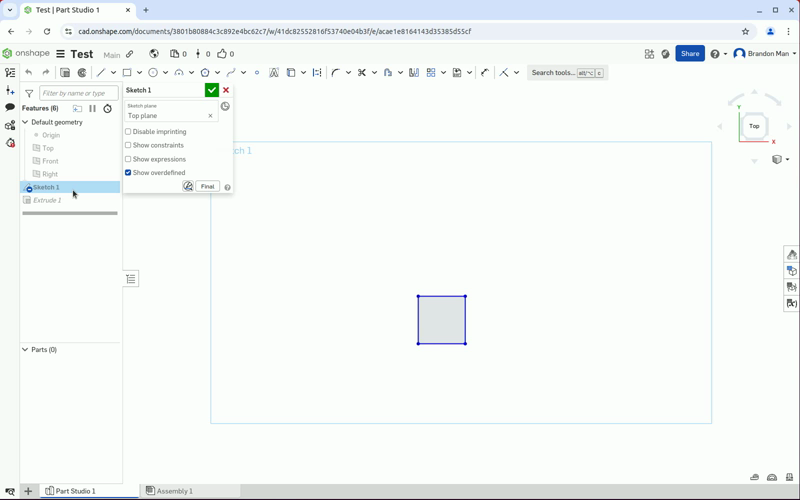
mouse_move(229, 92)
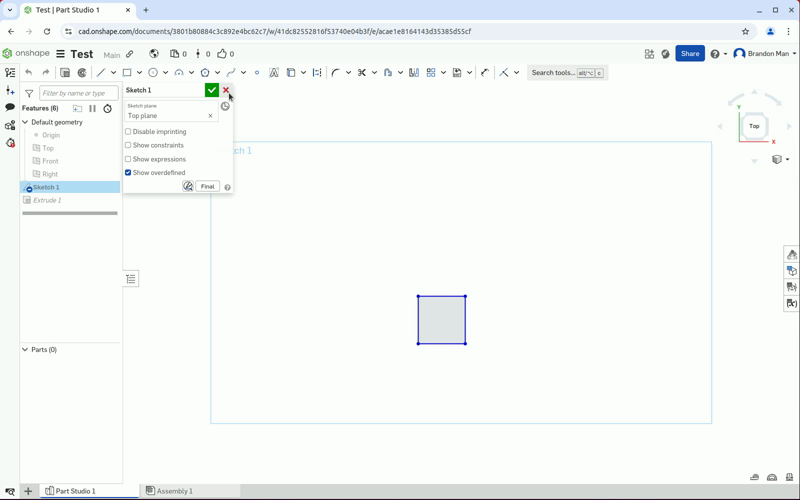
click(229, 92)
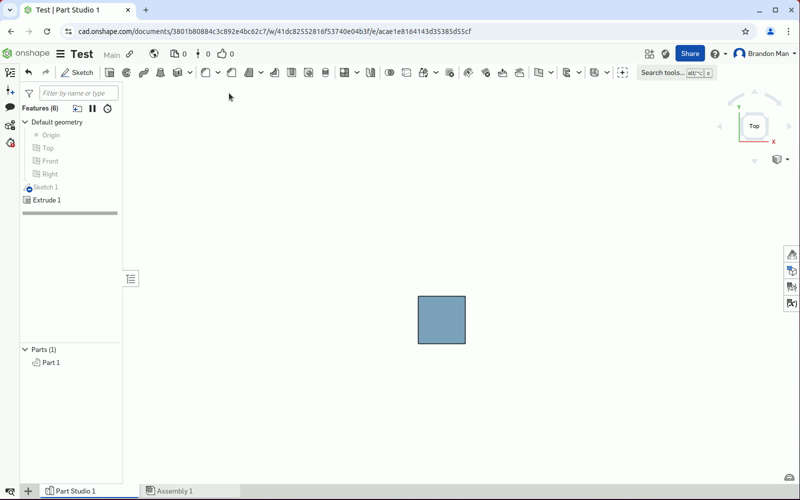
mouse_move(541, 75)
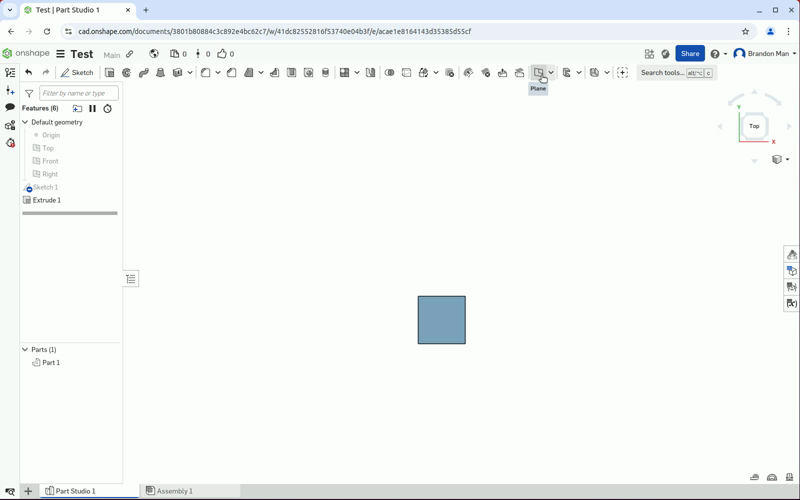
click(541, 75)
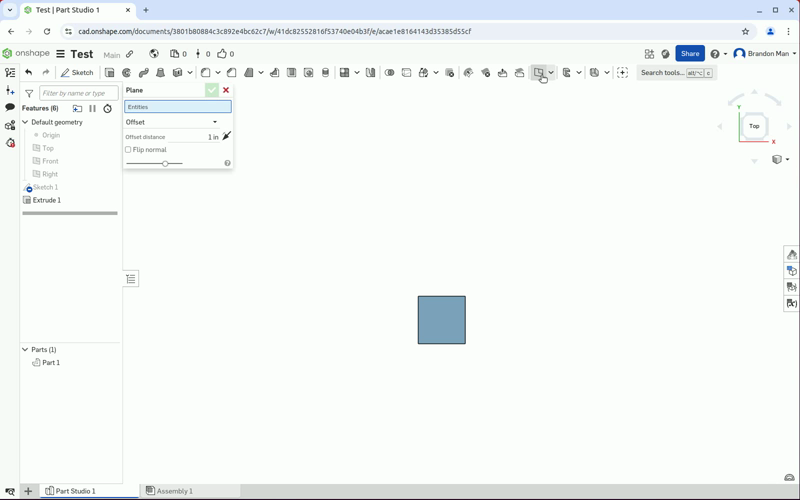
mouse_move(73, 150)
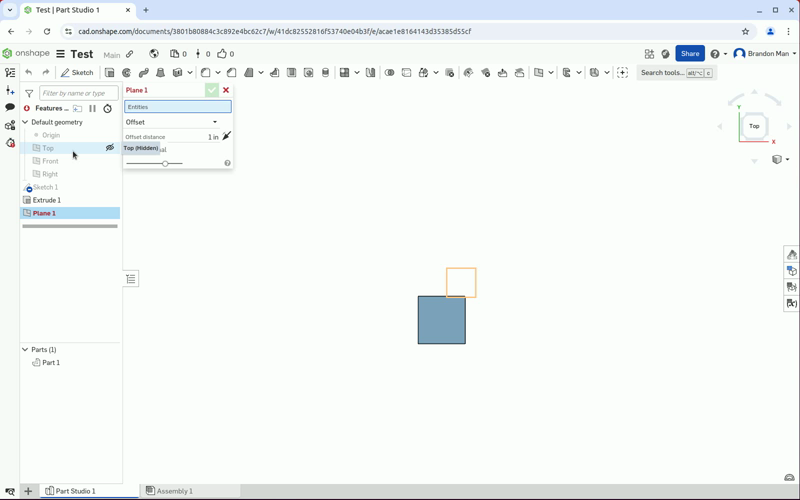
click(73, 150)
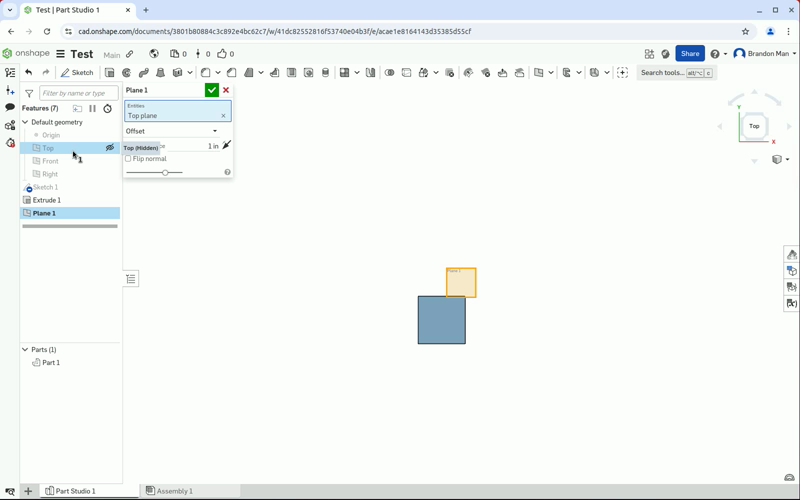
key(tab, 2)
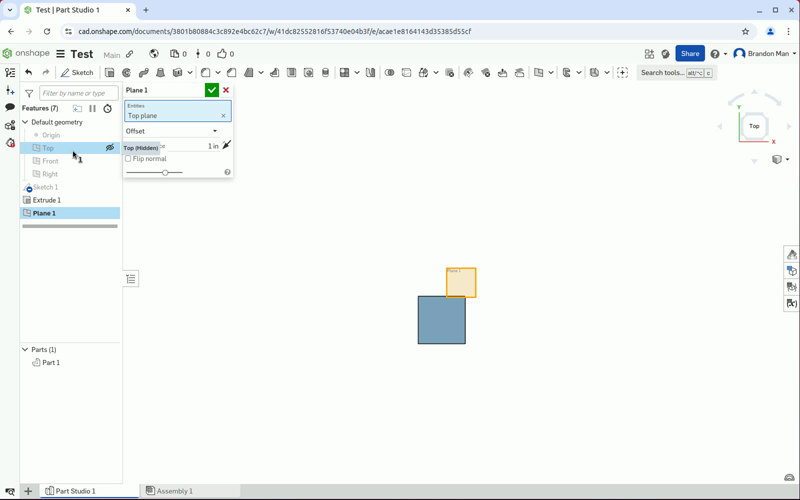
text(23.108)
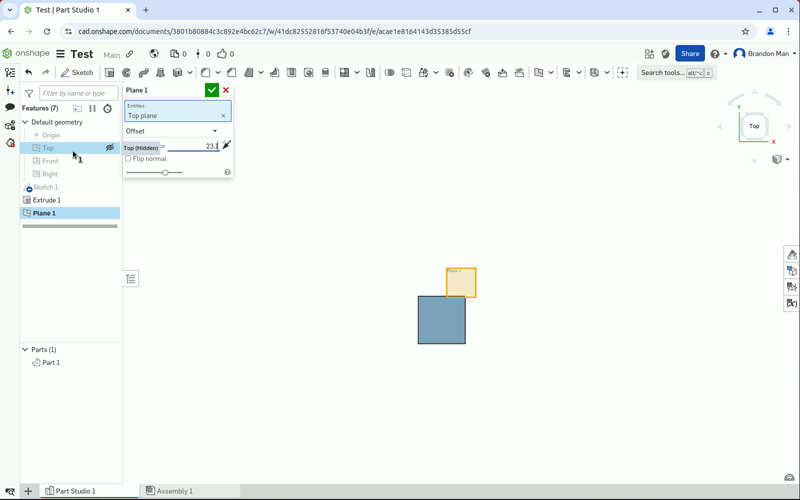
key(enter, 2)
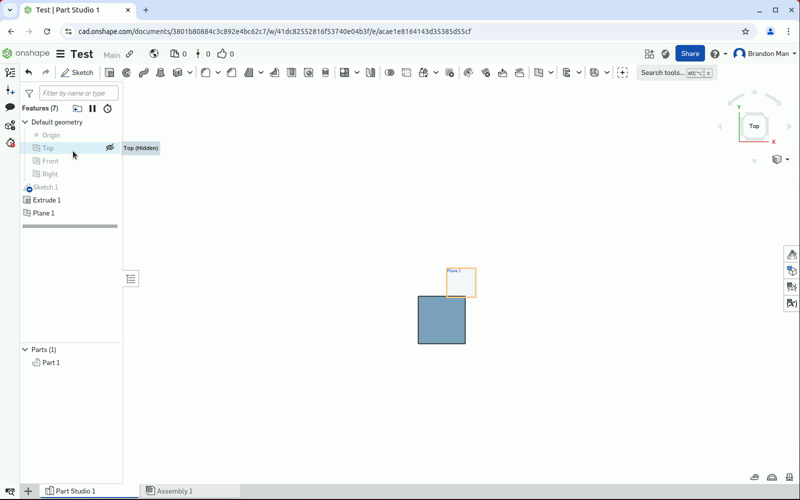
key(shift+s)
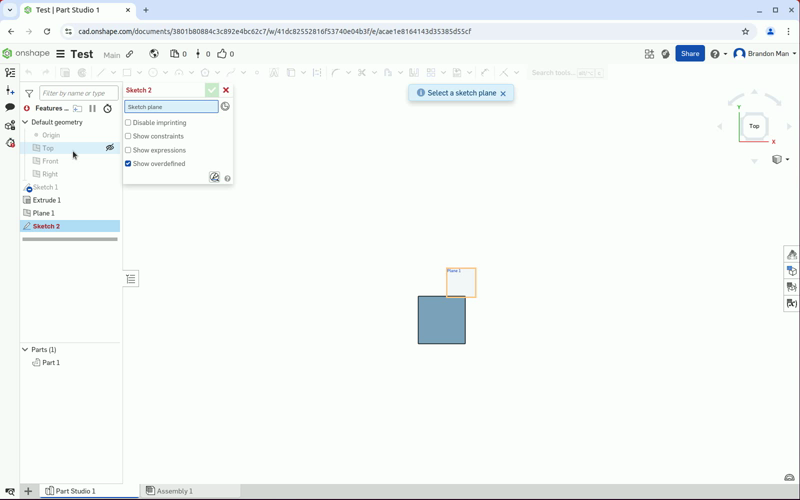
mouse_move(73, 215)
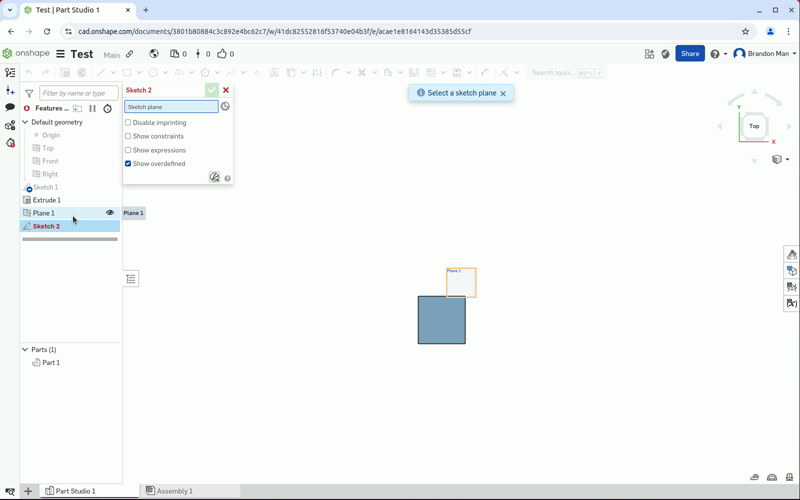
click(73, 215)
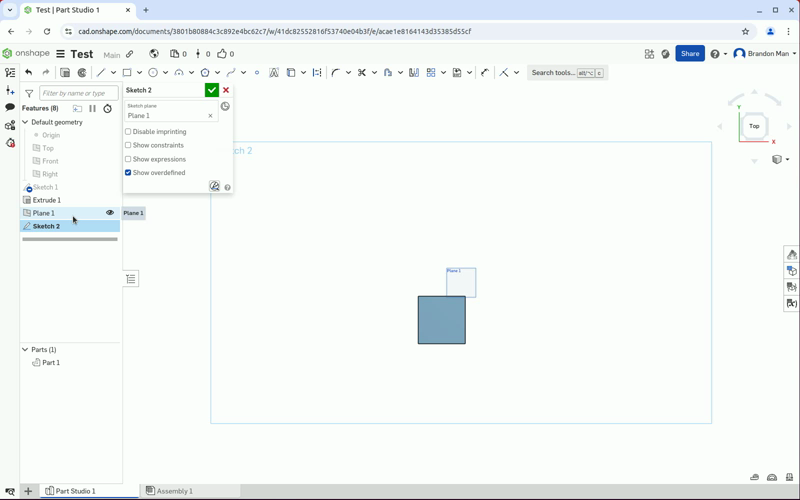
mouse_move(73, 352)
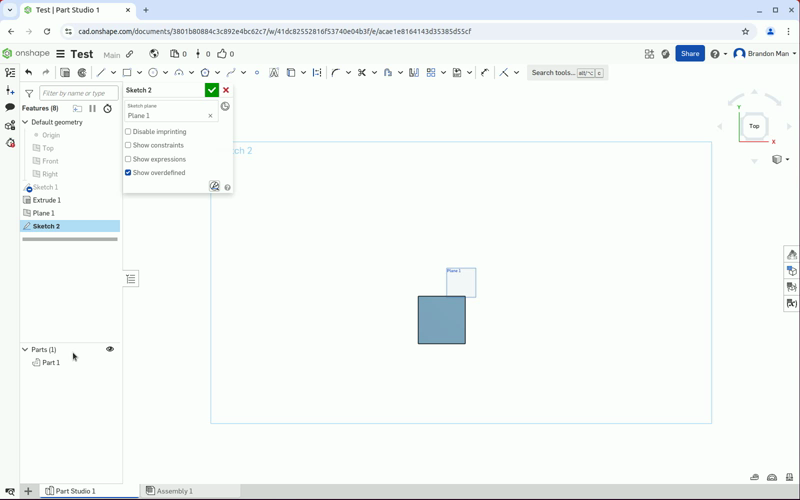
key(y)
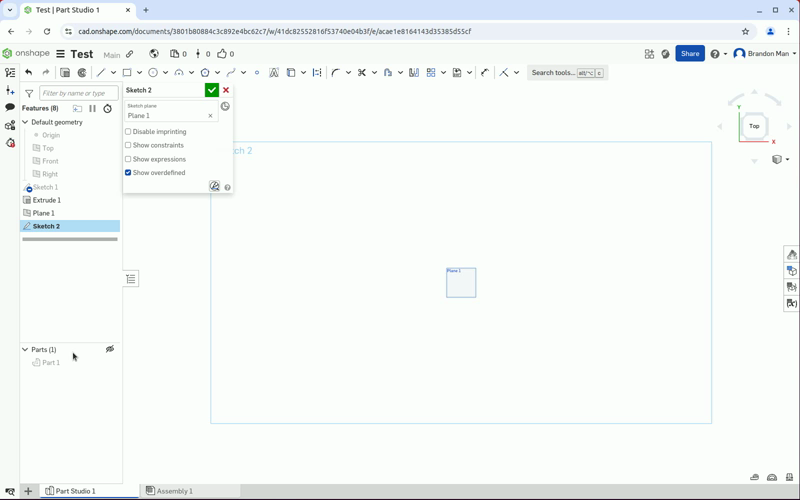
key(l)
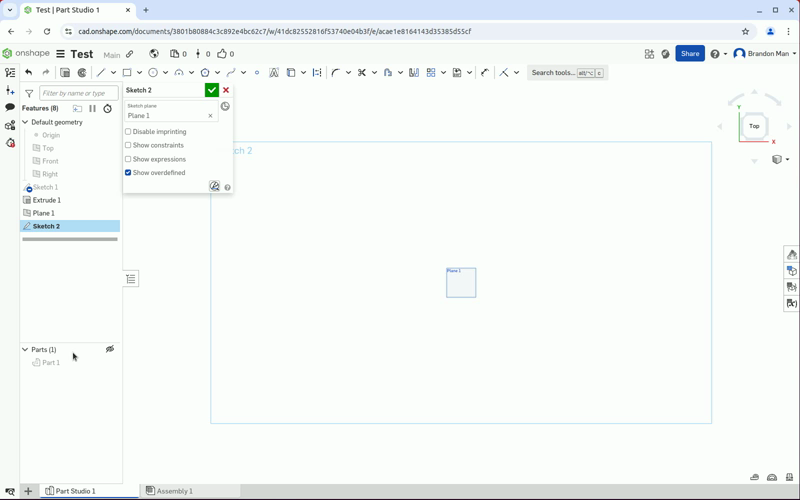
key_down(shift)
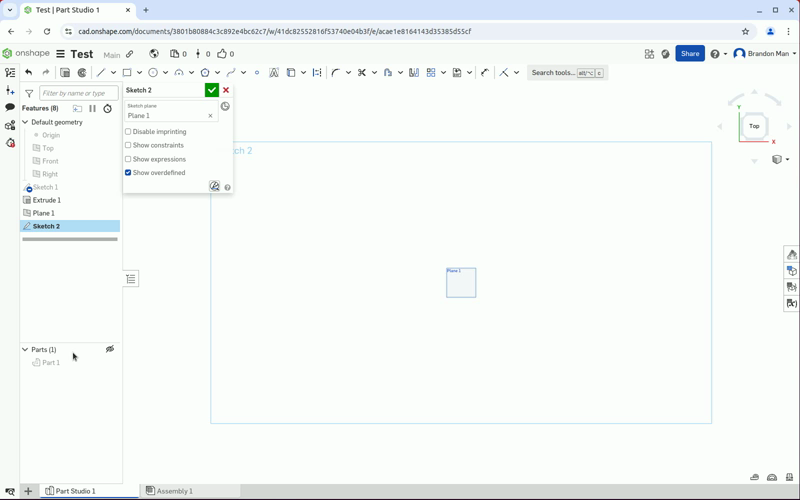
mouse_move(418, 348)
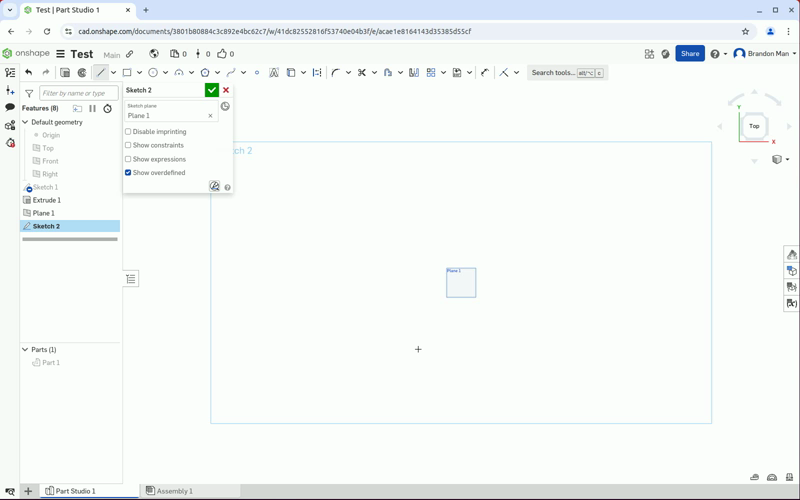
click(418, 348)
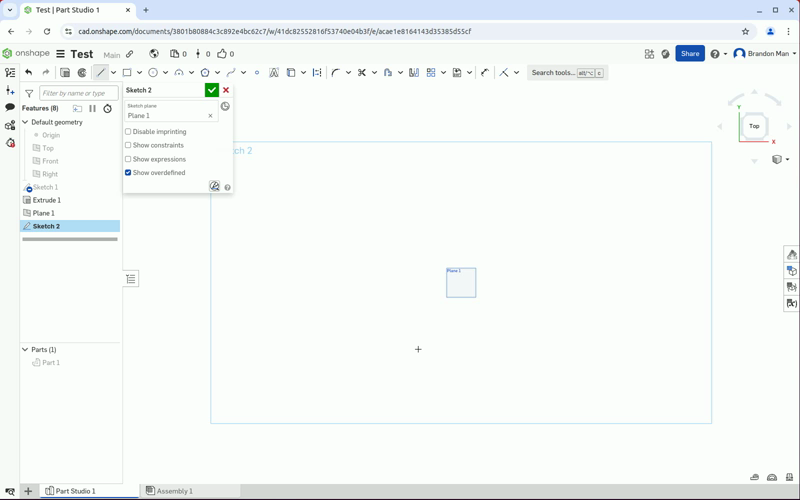
key_up(shift)
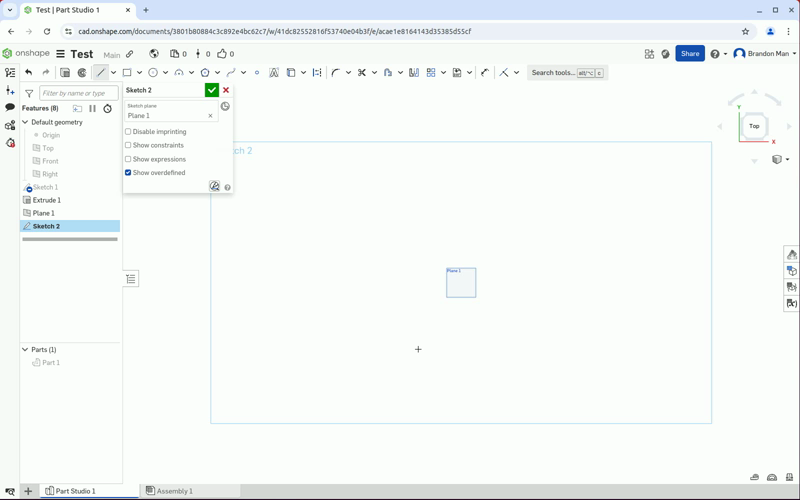
key_down(shift)
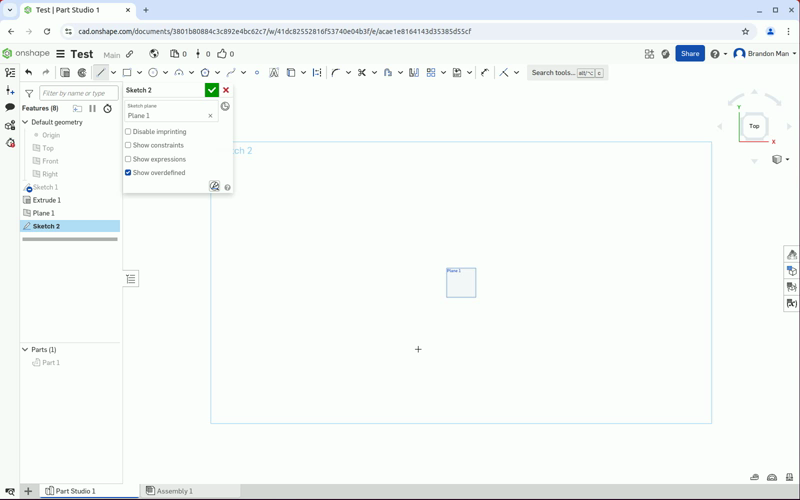
mouse_move(448, 348)
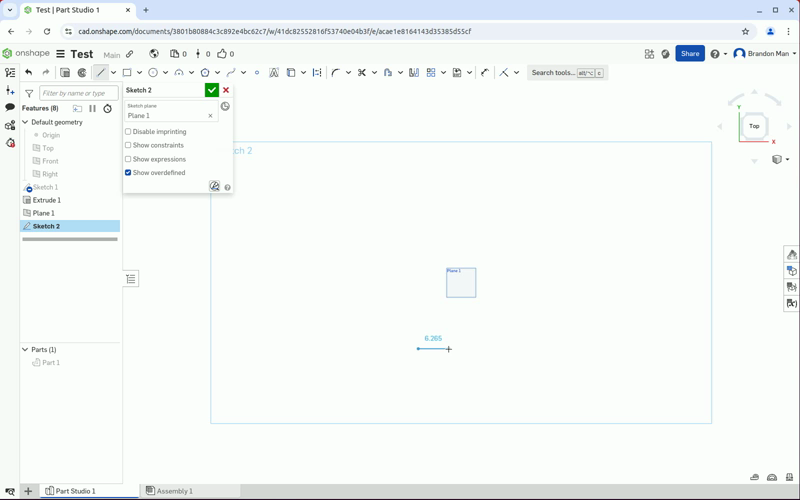
mouse_move(450, 348)
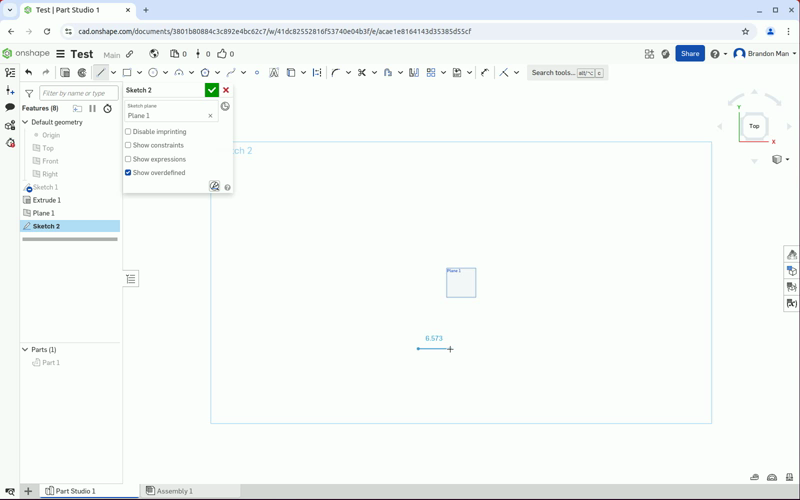
click(450, 348)
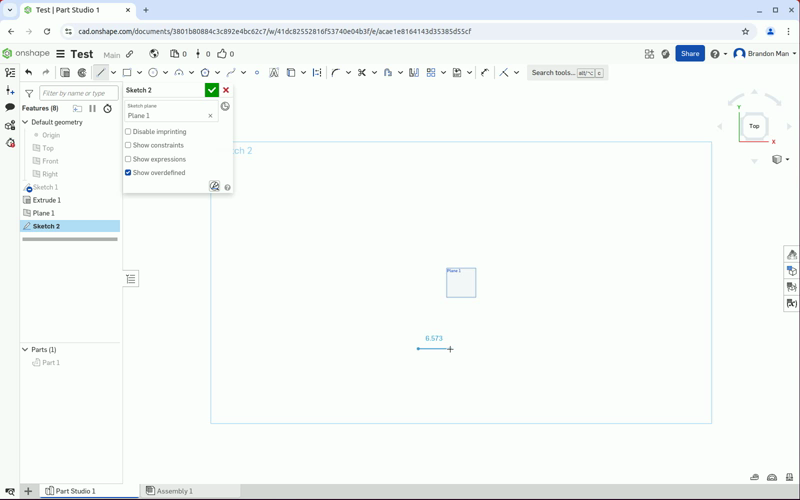
key_up(shift)
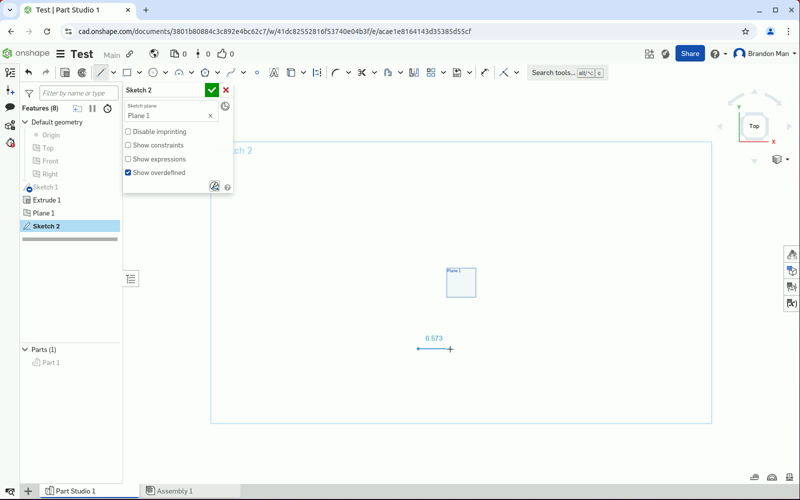
key_down(shift)
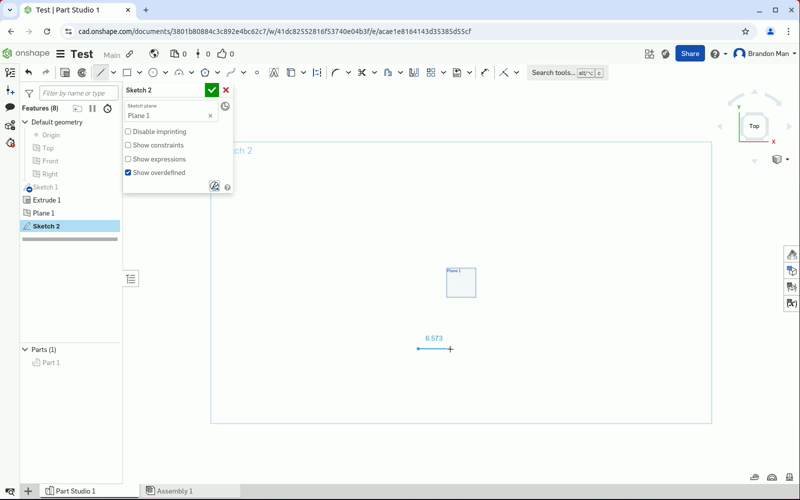
mouse_move(480, 348)
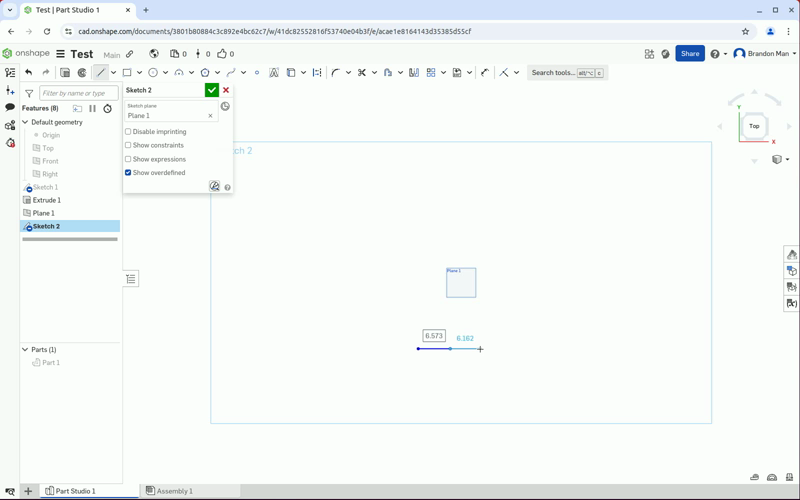
mouse_move(450, 344)
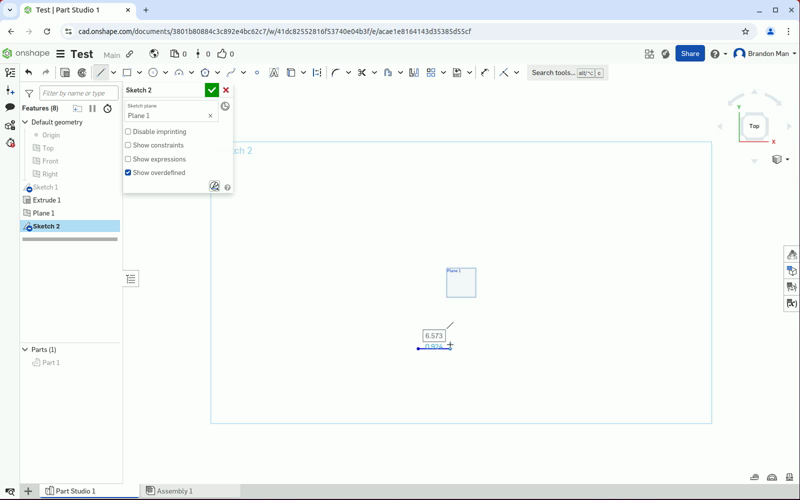
scroll(6)
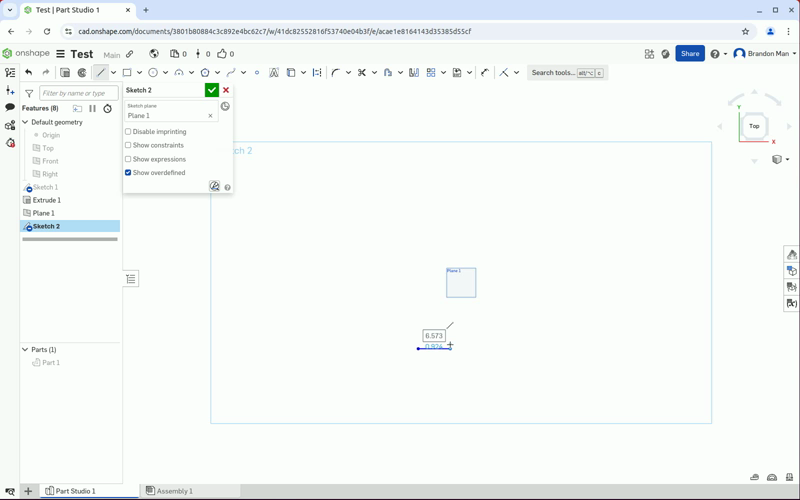
scroll(6)
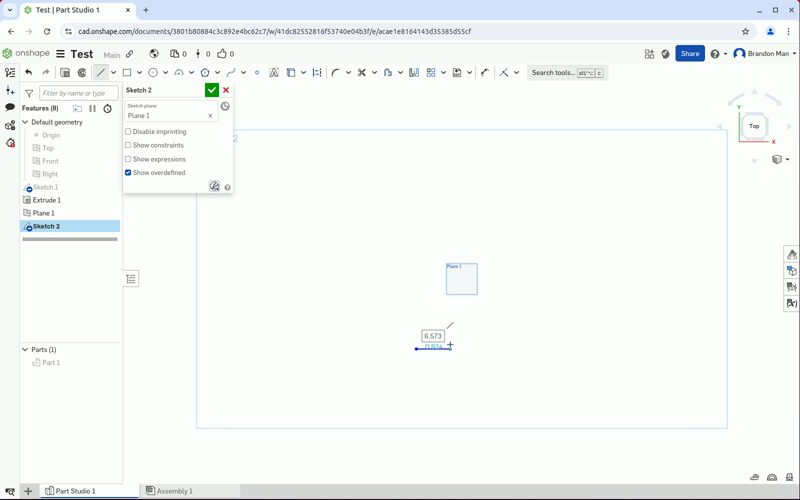
scroll(6)
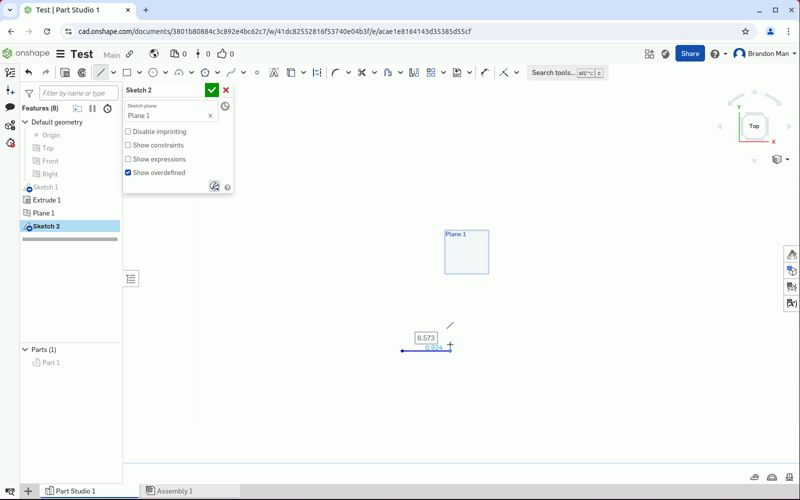
scroll(6)
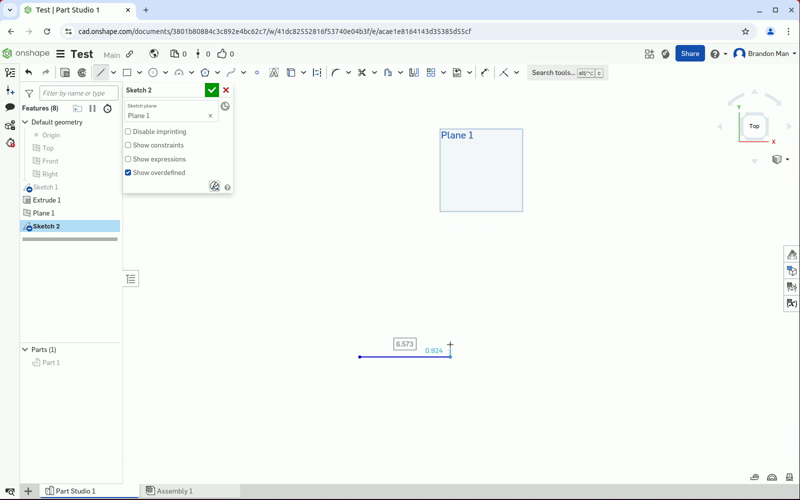
scroll(6)
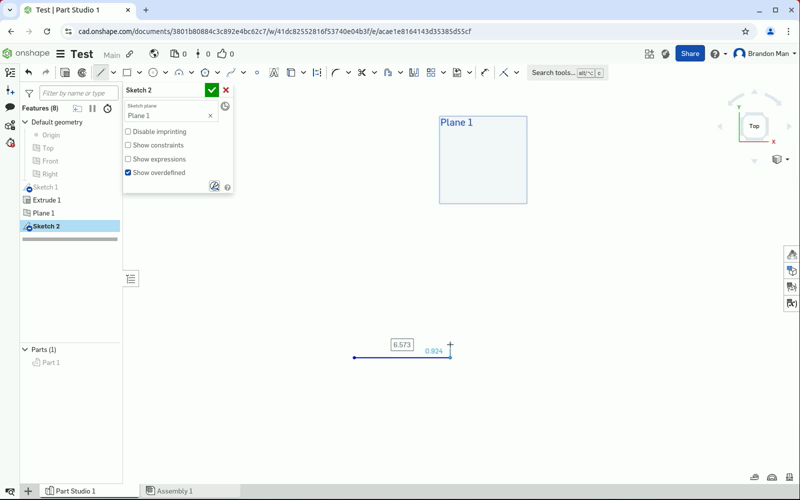
scroll(6)
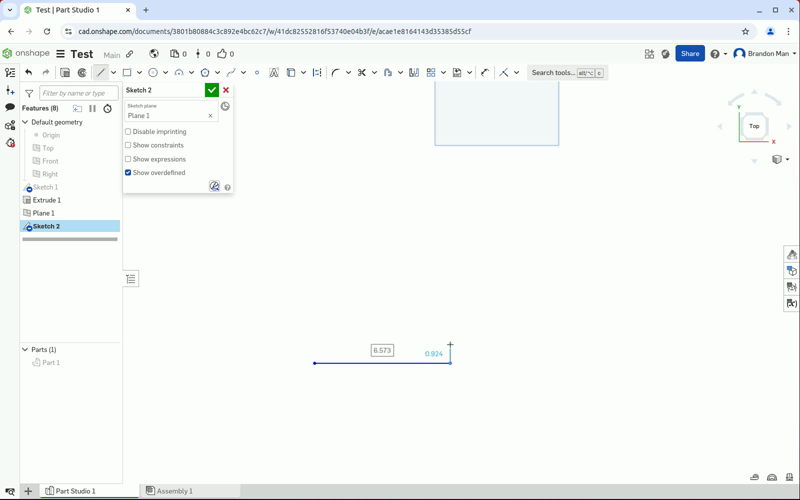
scroll(6)
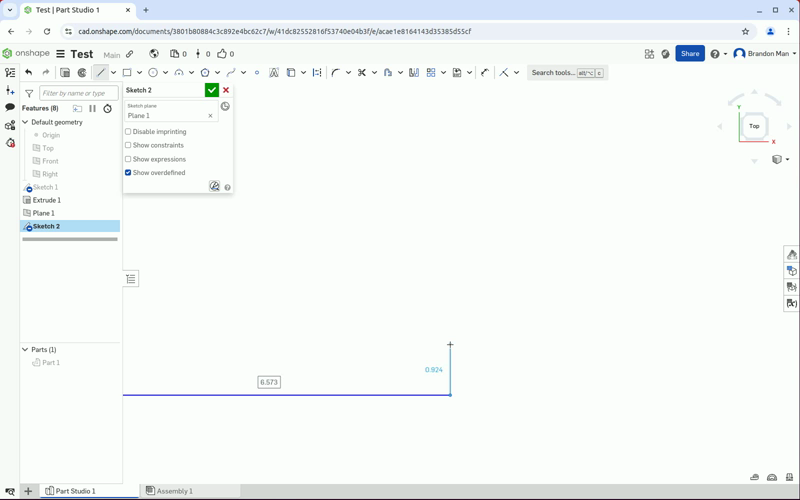
click(450, 344)
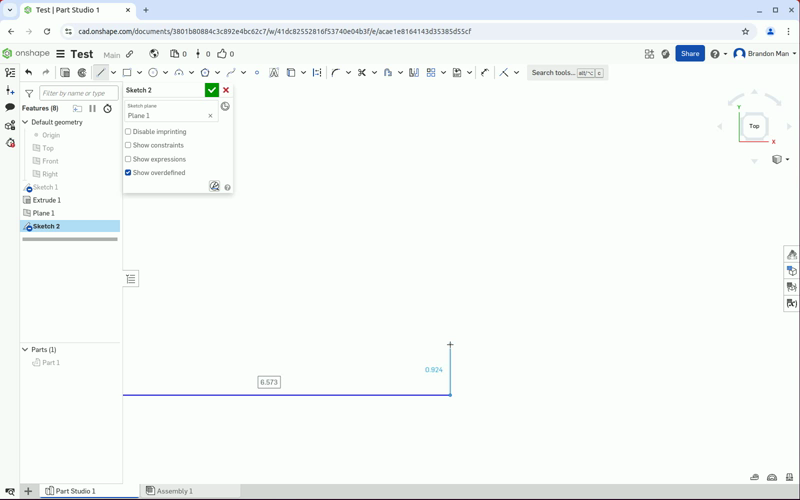
scroll(-6)
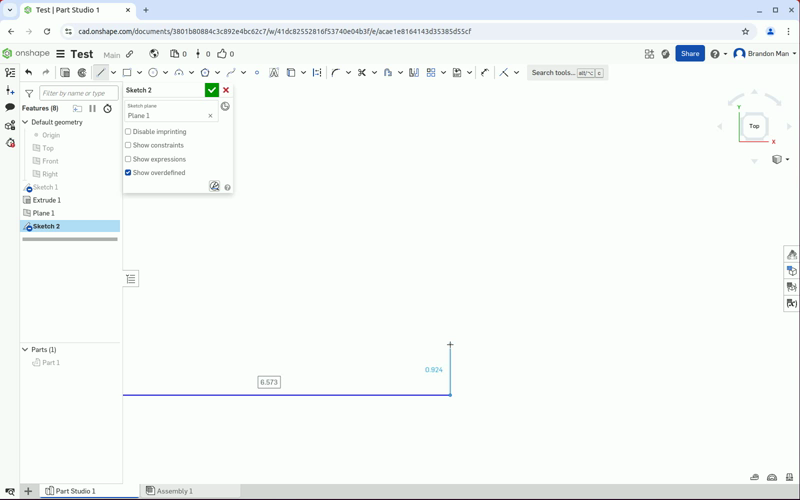
scroll(-6)
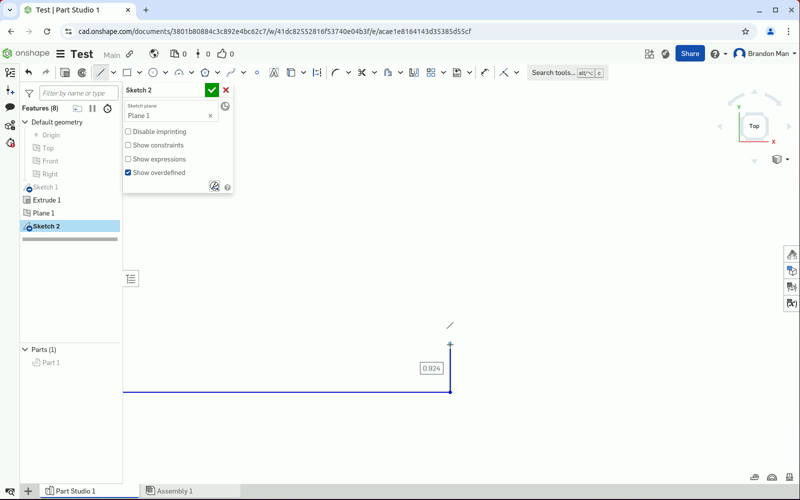
scroll(-6)
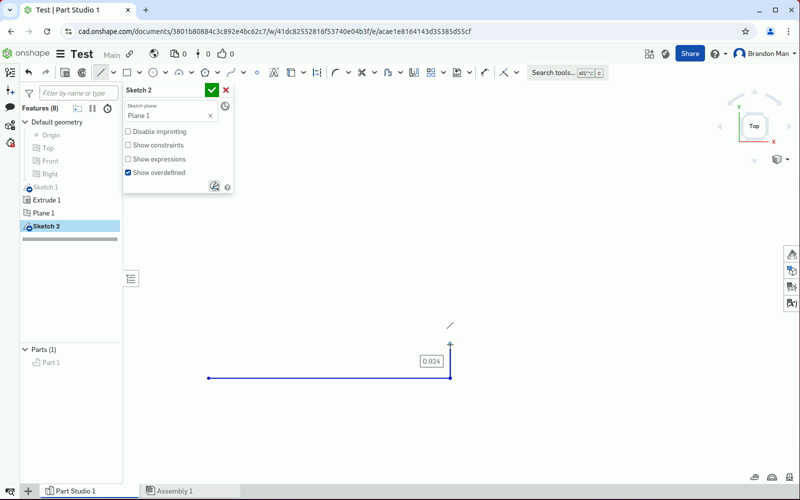
scroll(-6)
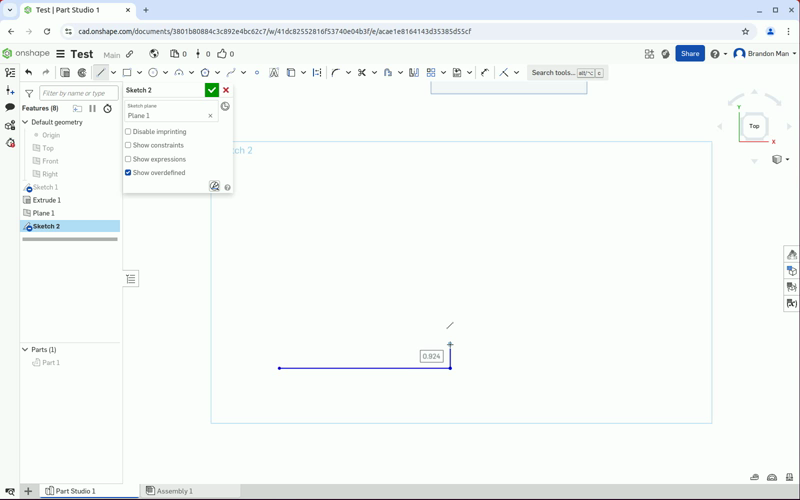
scroll(-6)
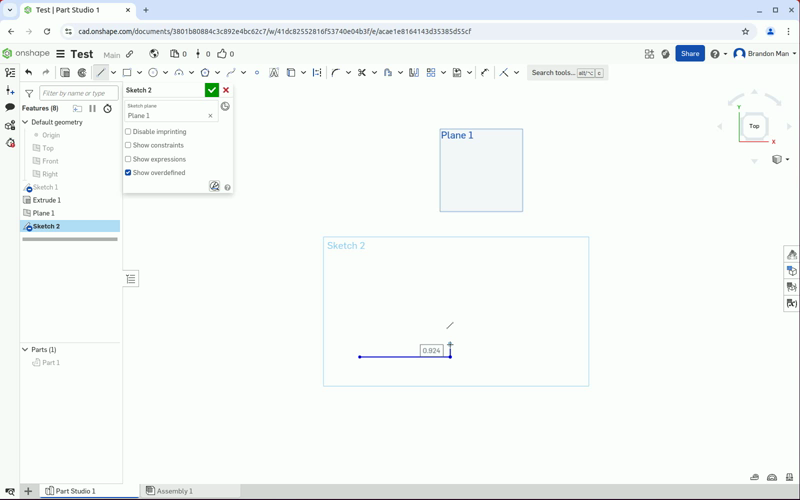
scroll(-6)
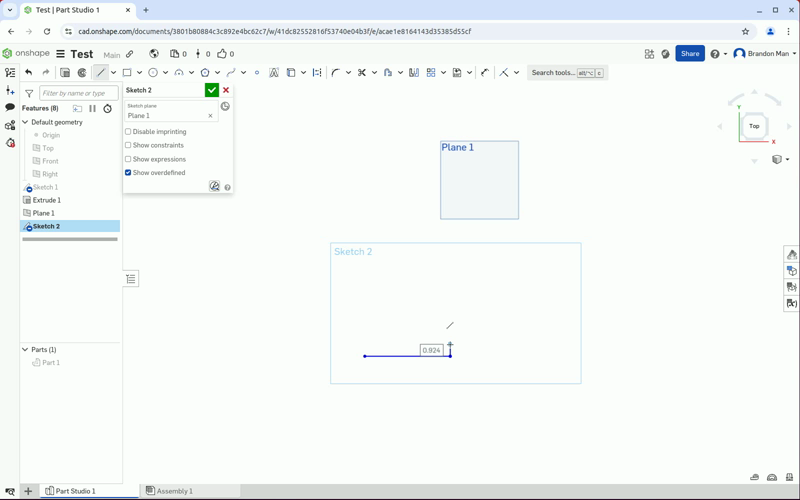
scroll(-6)
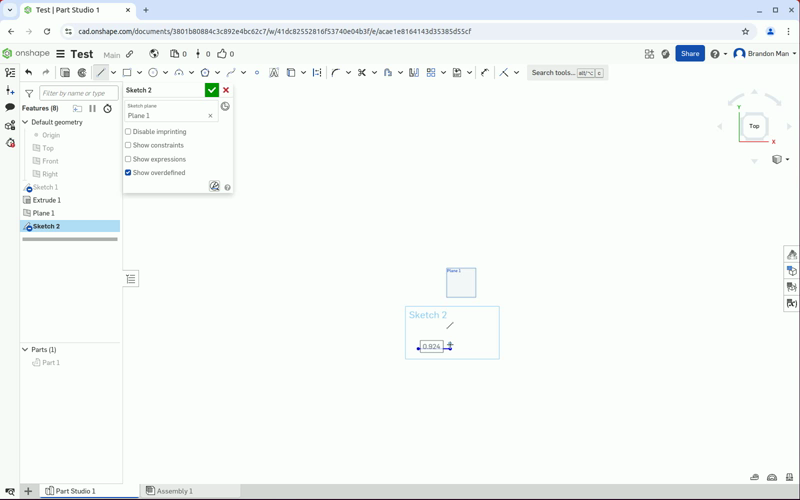
key_up(shift)
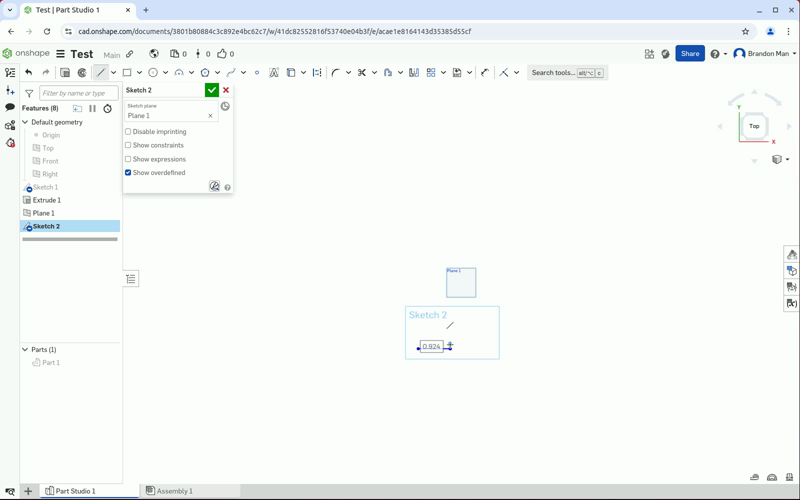
key_down(shift)
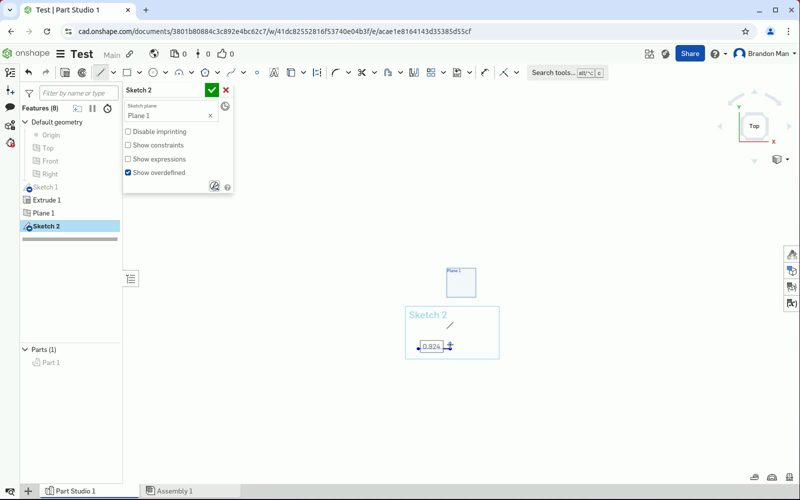
mouse_move(480, 344)
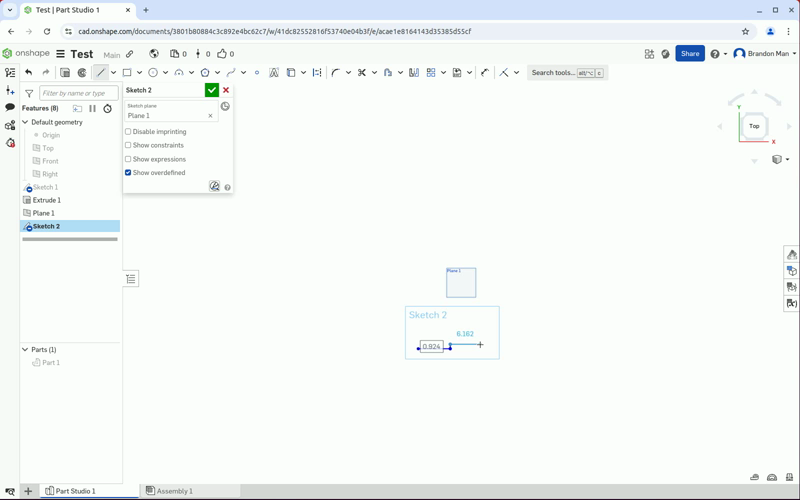
mouse_move(418, 344)
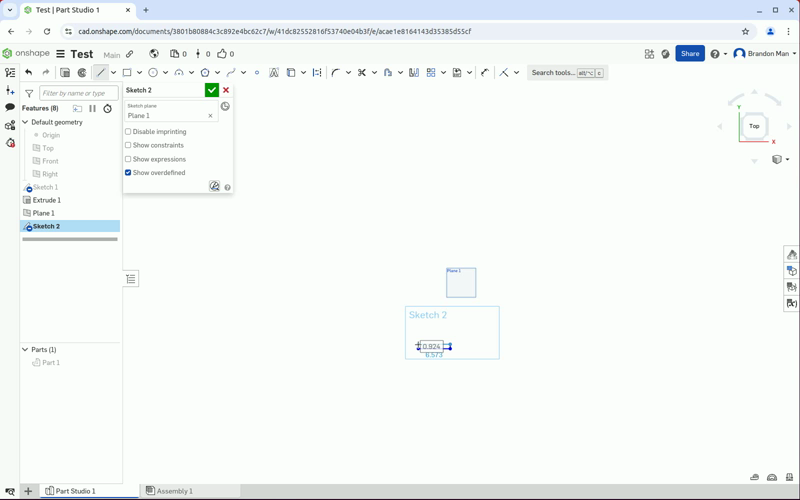
click(418, 344)
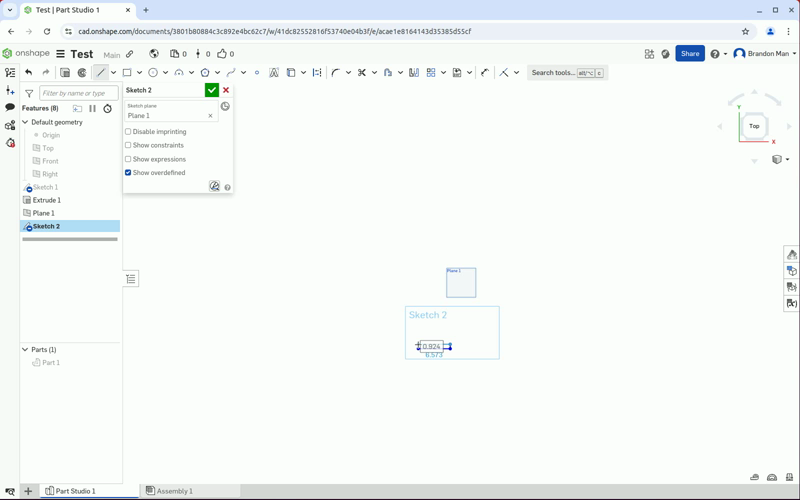
key_up(shift)
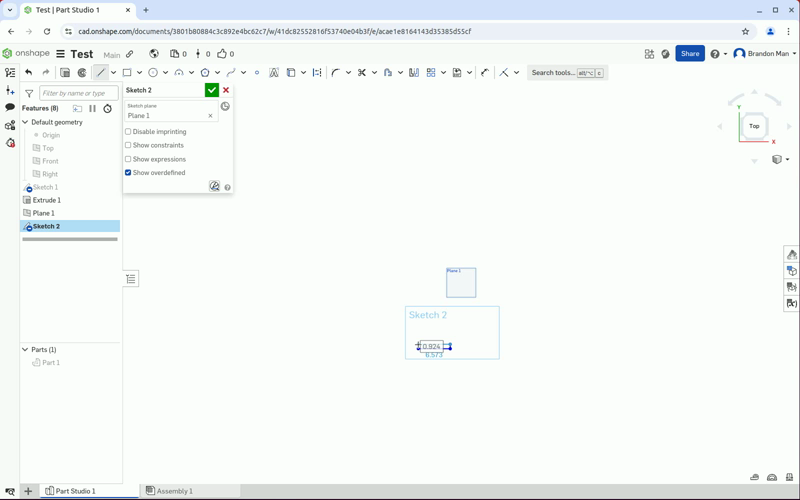
mouse_move(448, 344)
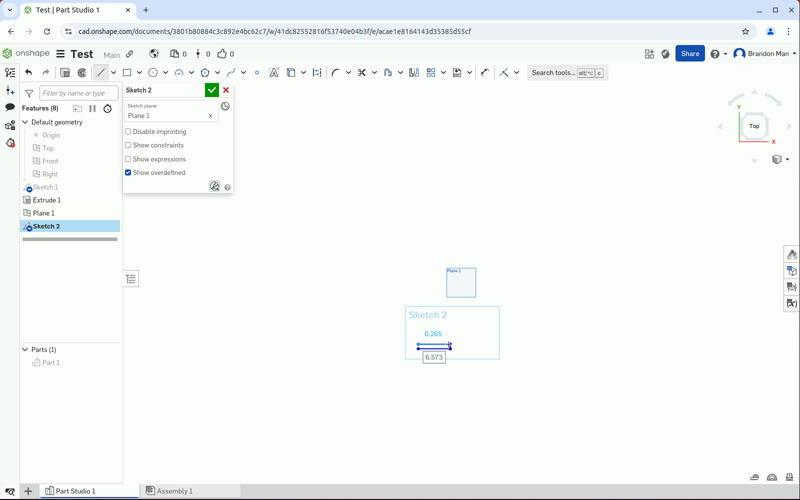
key_down(shift)
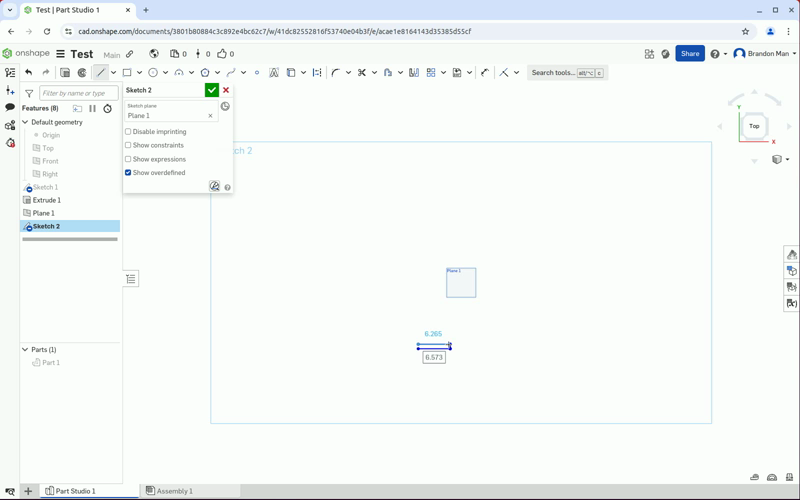
mouse_move(418, 348)
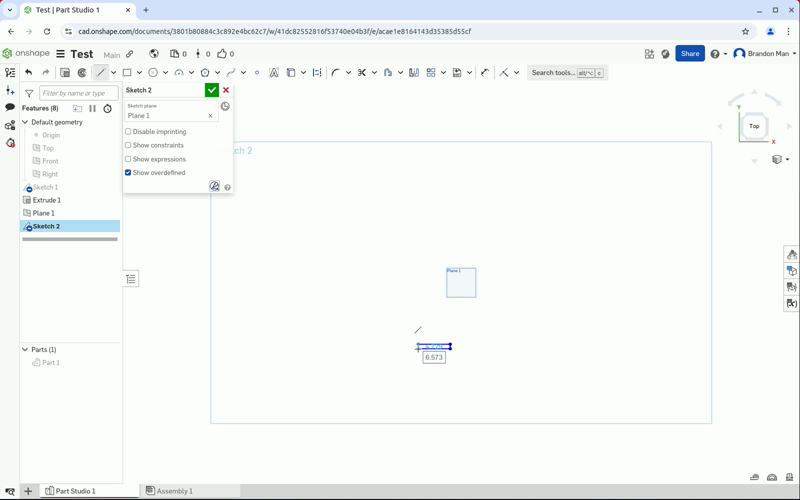
scroll(6)
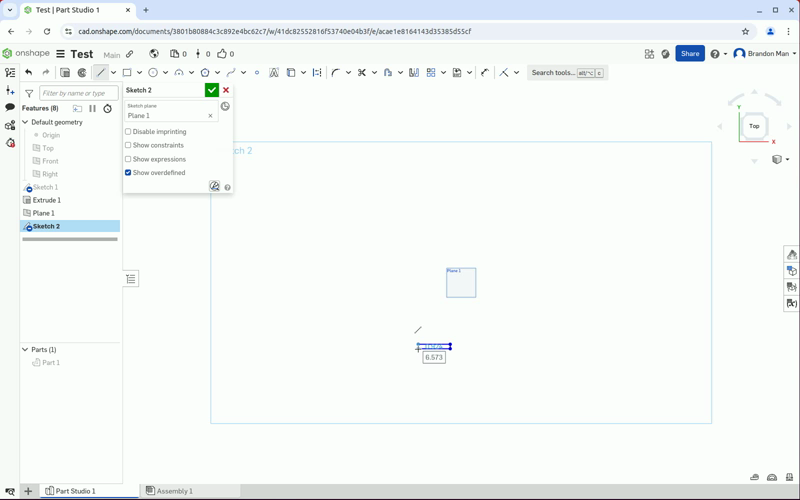
scroll(6)
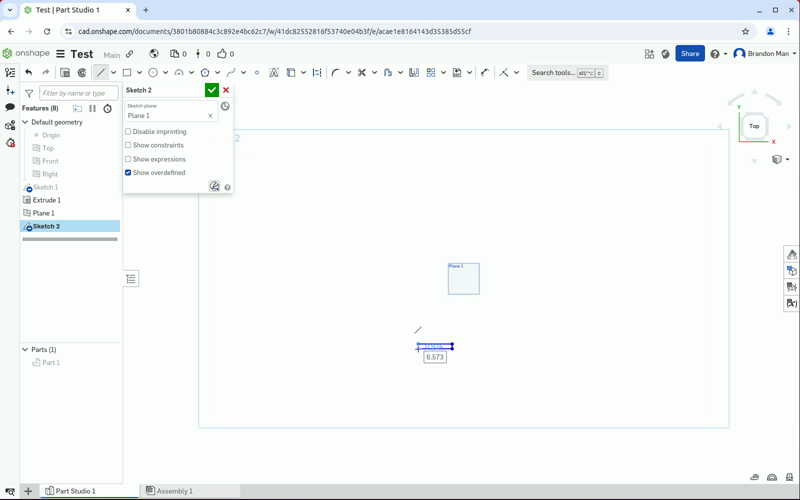
scroll(6)
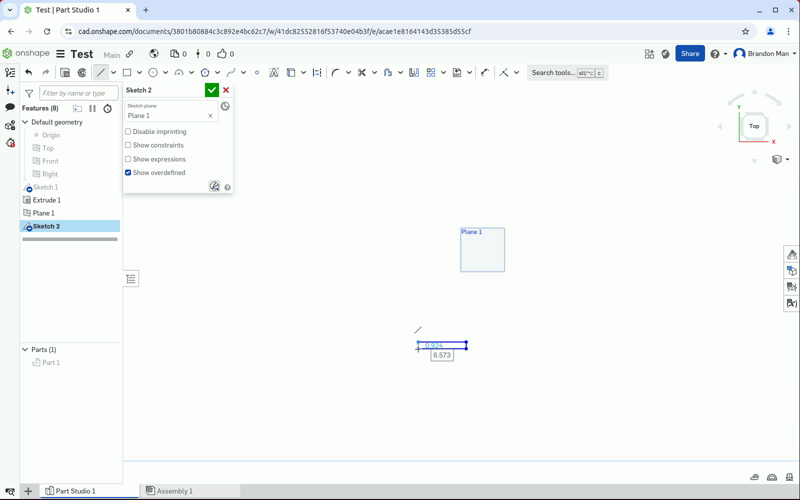
scroll(6)
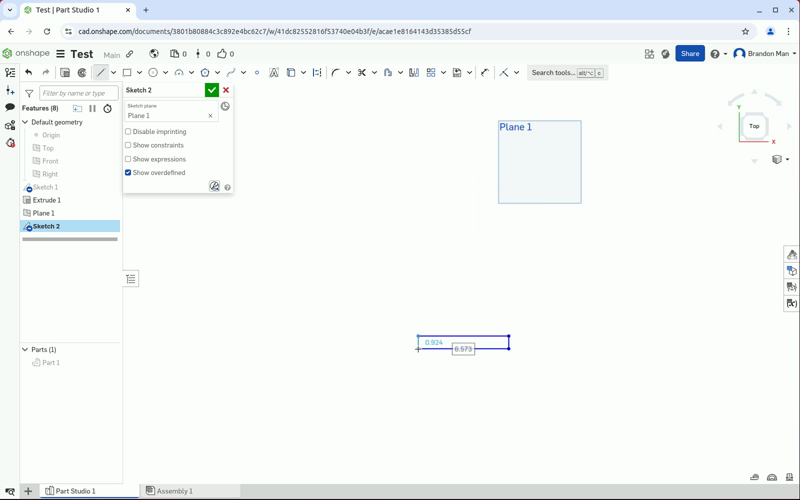
scroll(6)
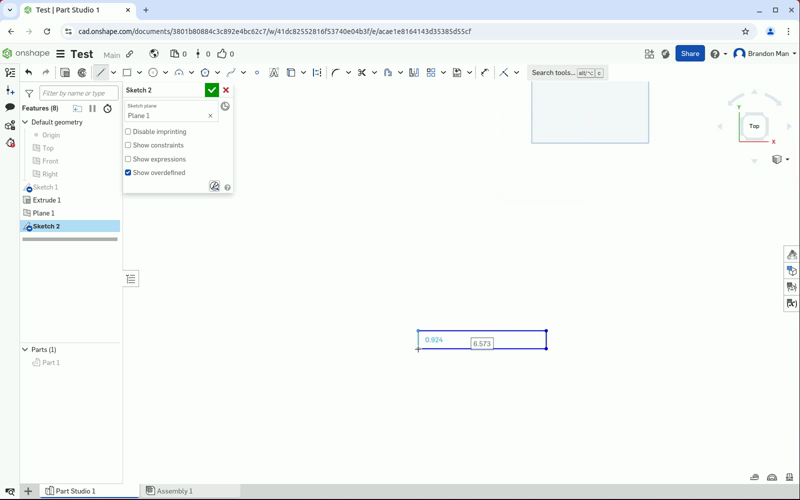
scroll(6)
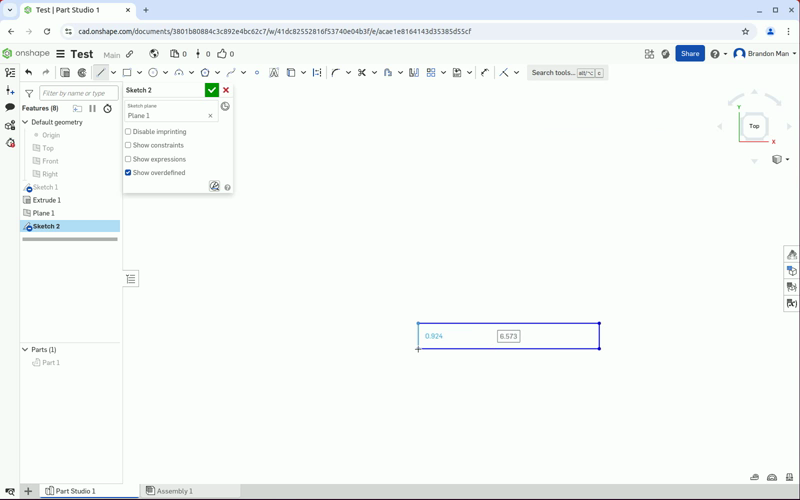
scroll(6)
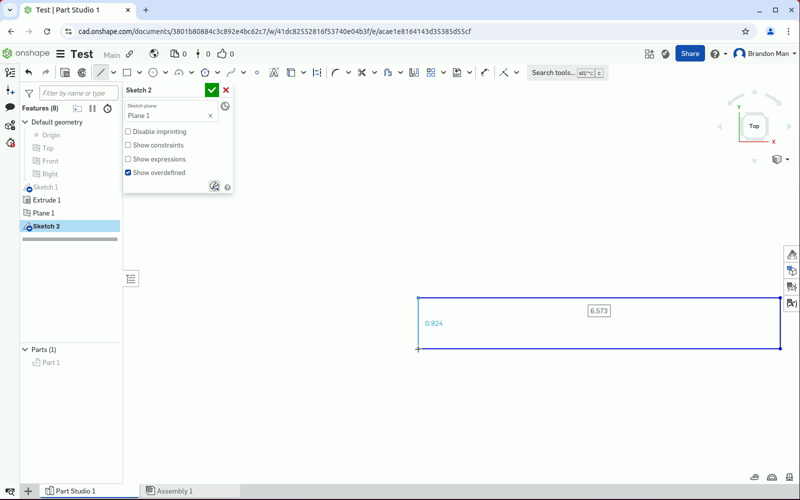
key_up(shift)
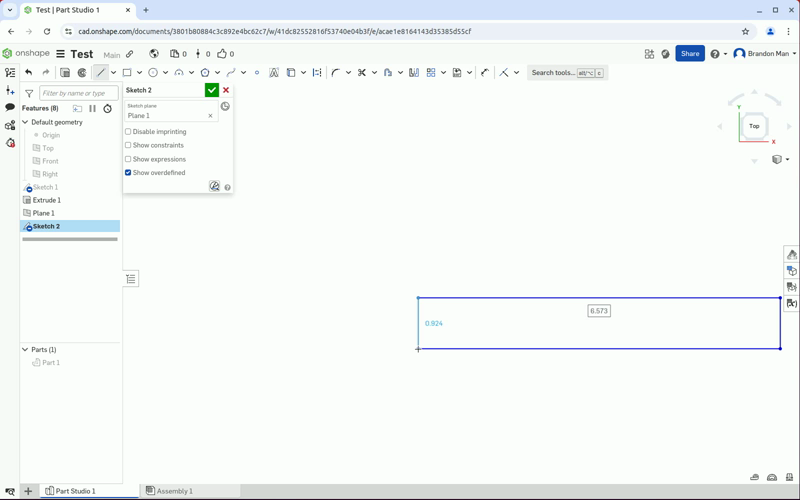
click(418, 348)
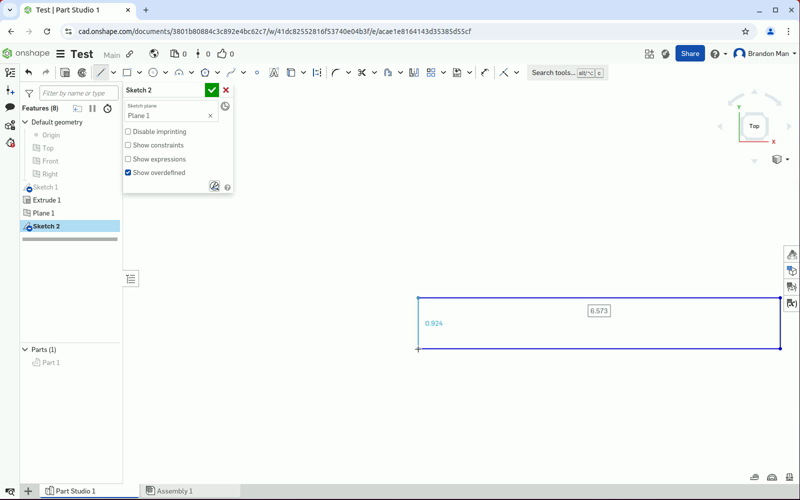
scroll(-6)
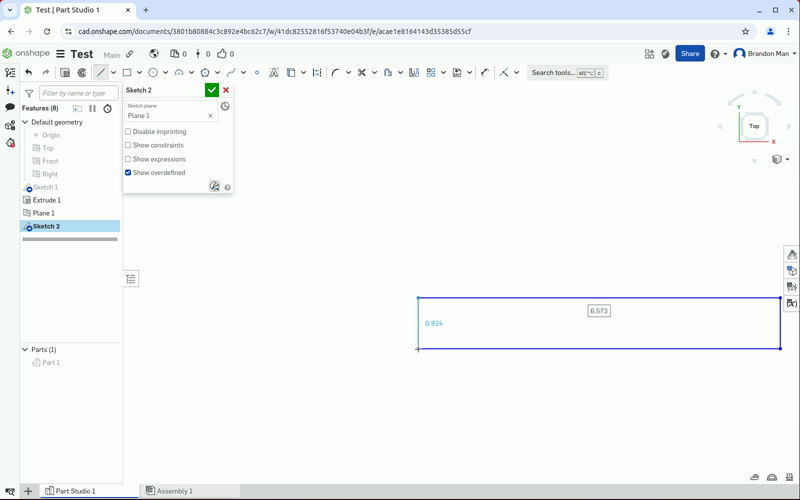
scroll(-6)
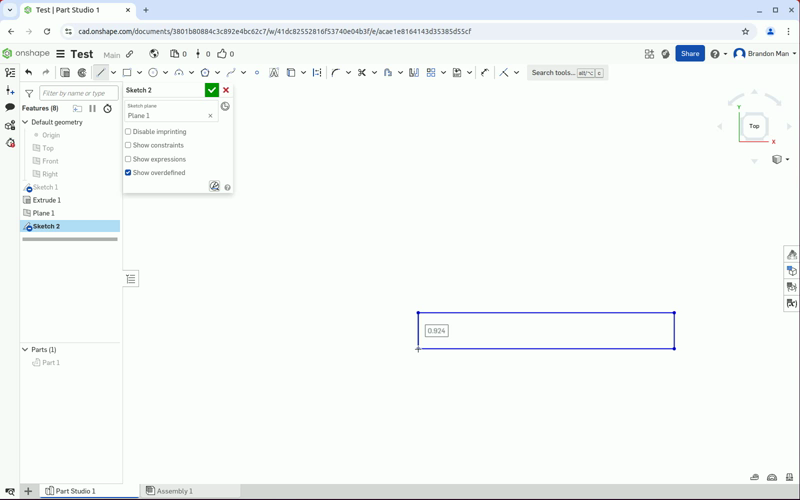
scroll(-6)
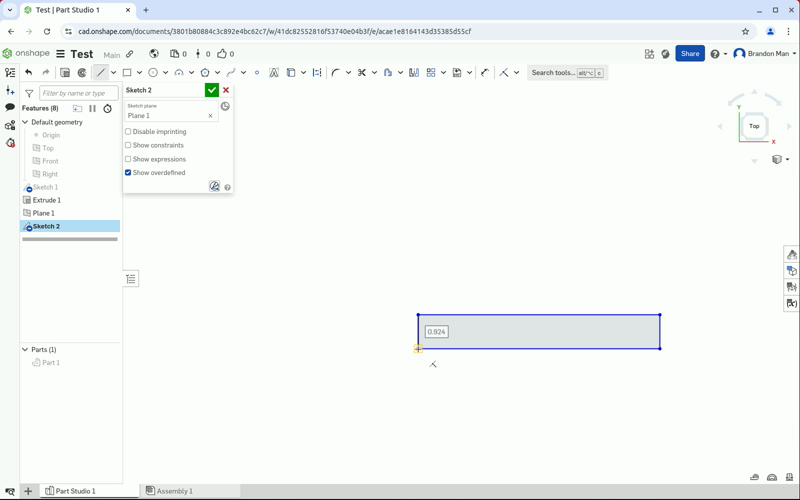
scroll(-6)
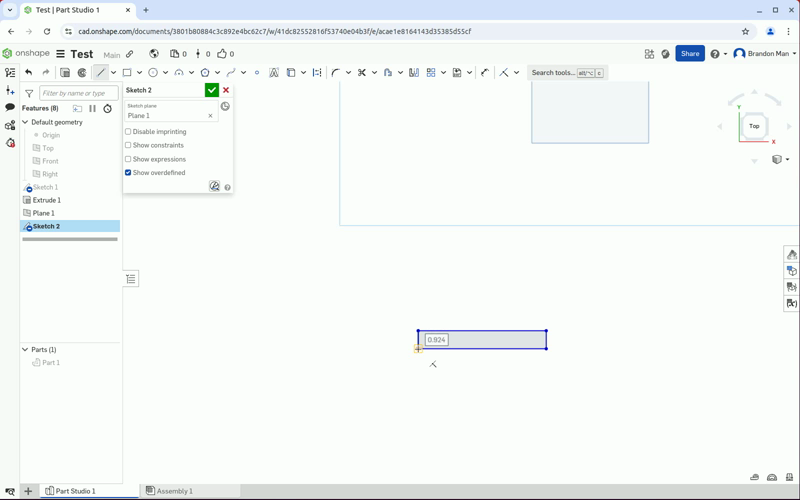
scroll(-6)
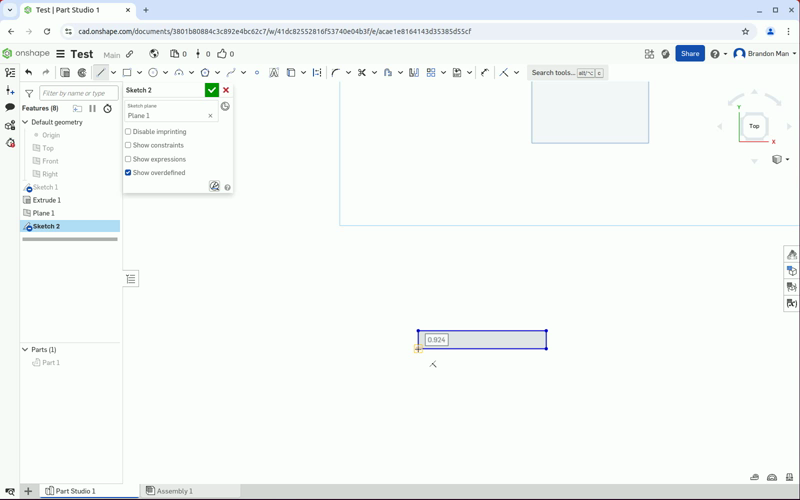
scroll(-6)
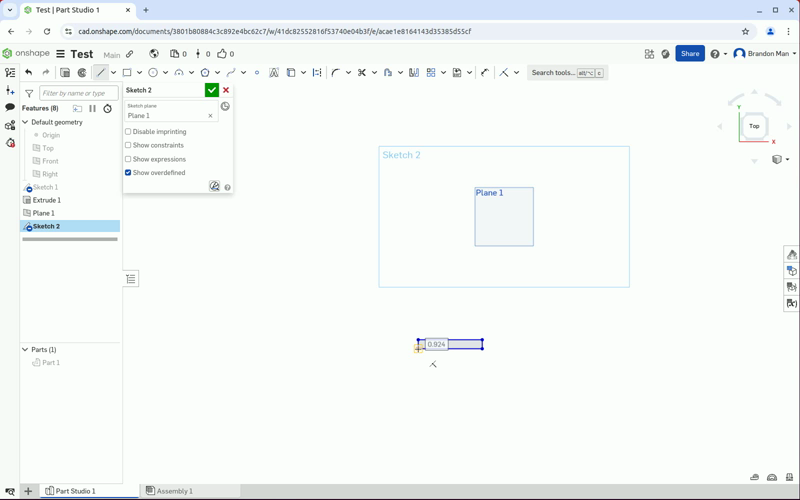
scroll(-6)
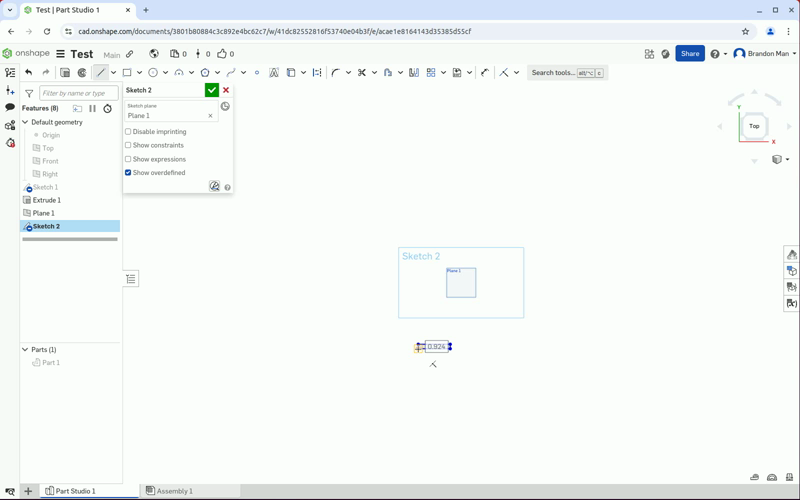
key(esc)
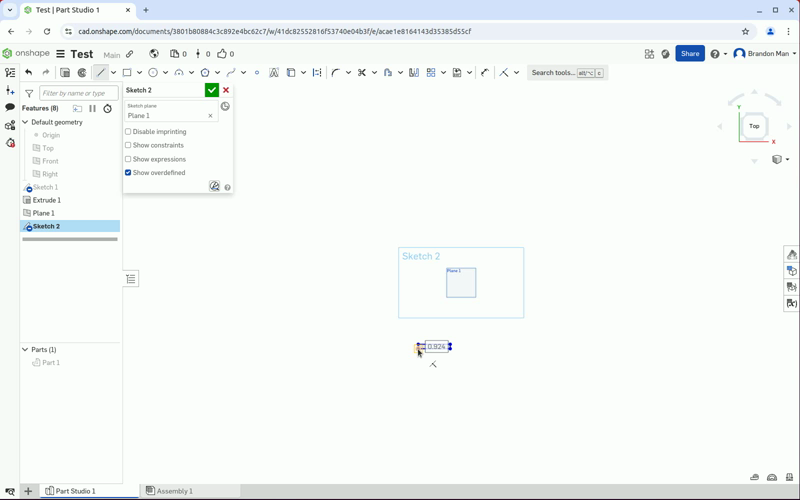
mouse_move(435, 347)
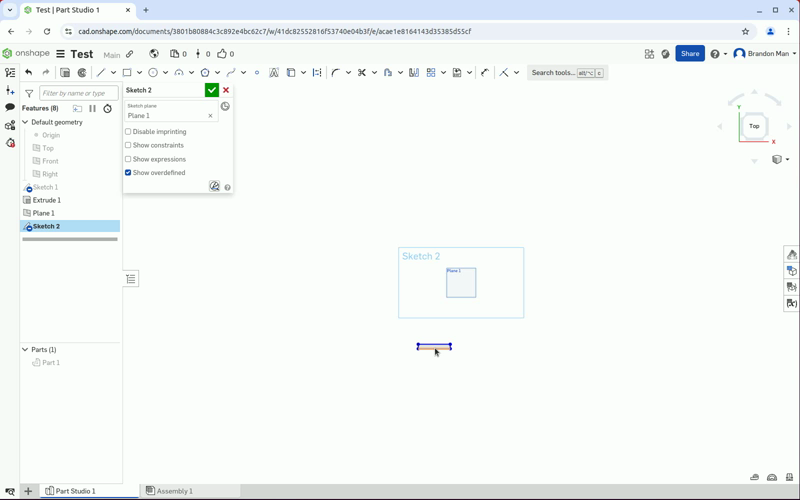
scroll(6)
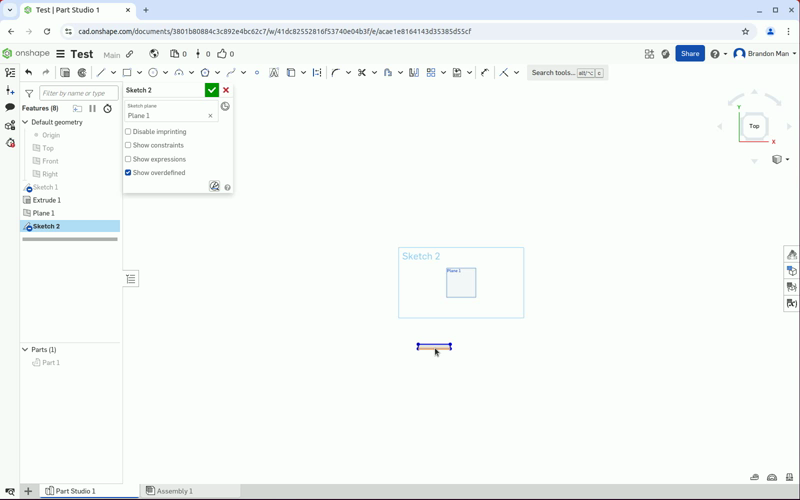
scroll(6)
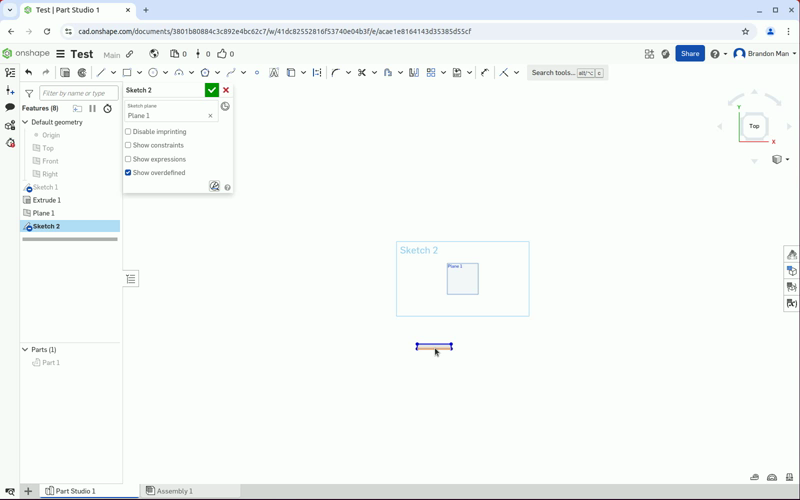
scroll(6)
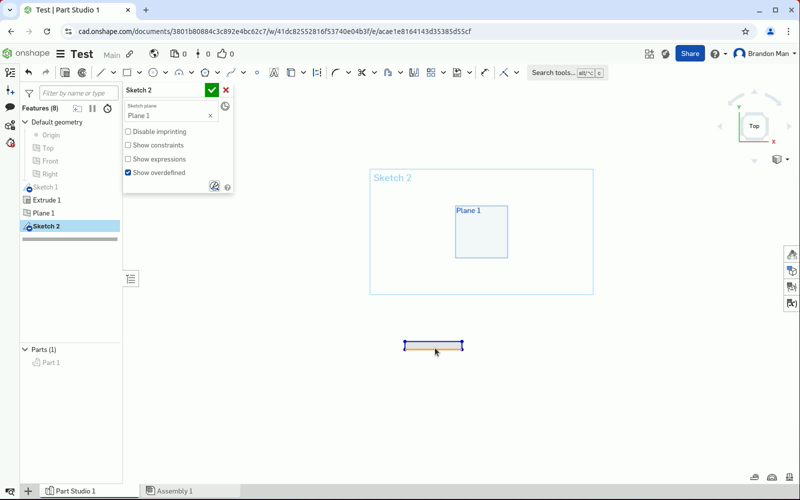
scroll(6)
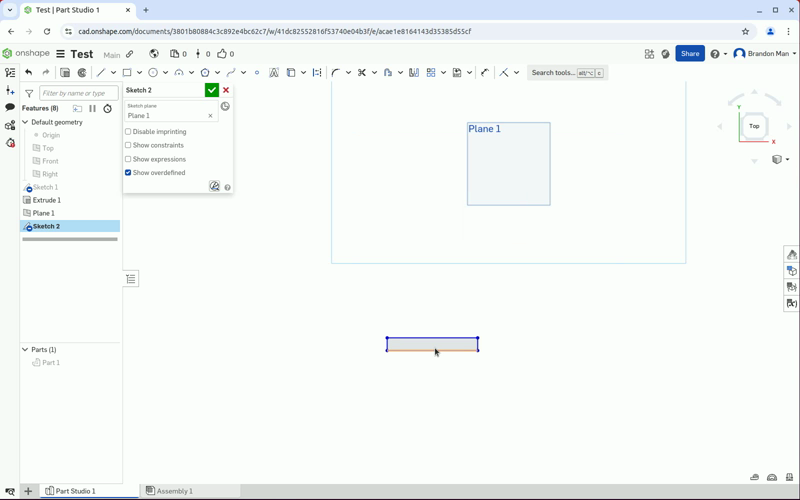
scroll(6)
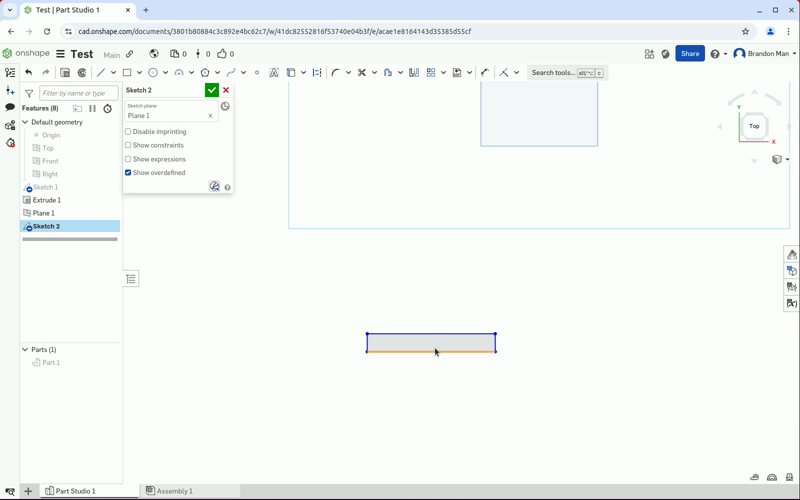
scroll(6)
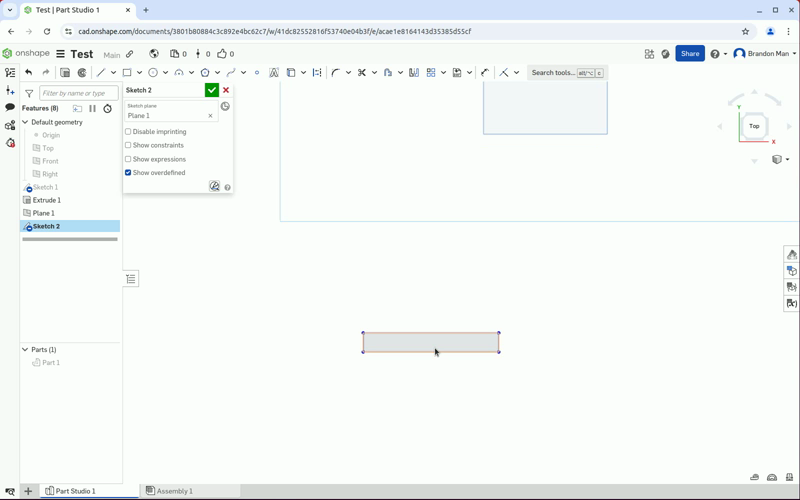
scroll(6)
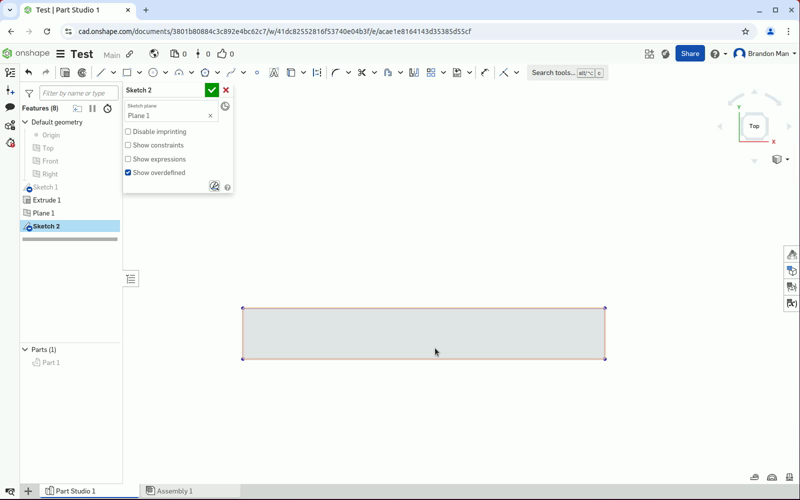
click(435, 347)
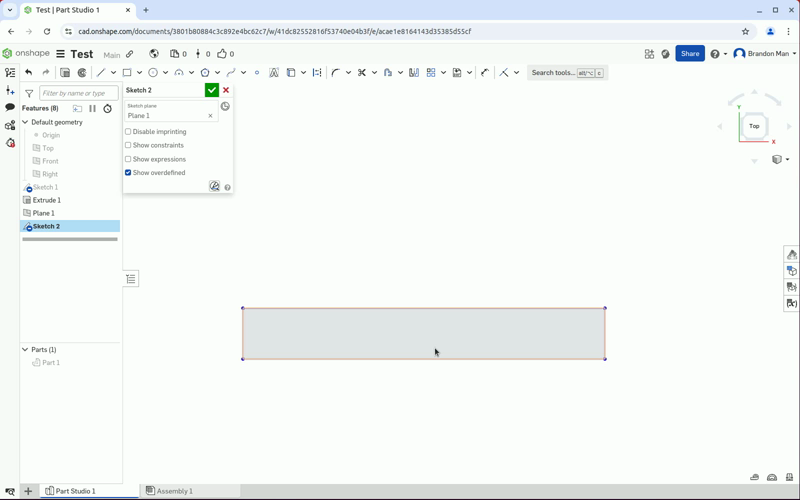
scroll(-6)
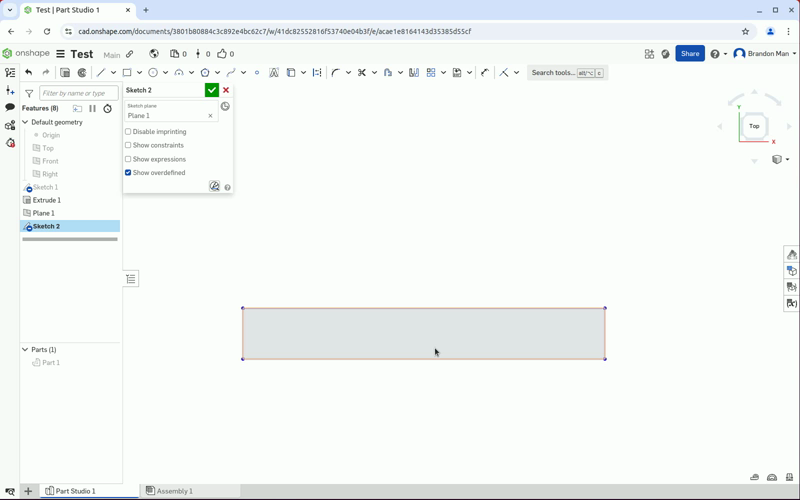
scroll(-6)
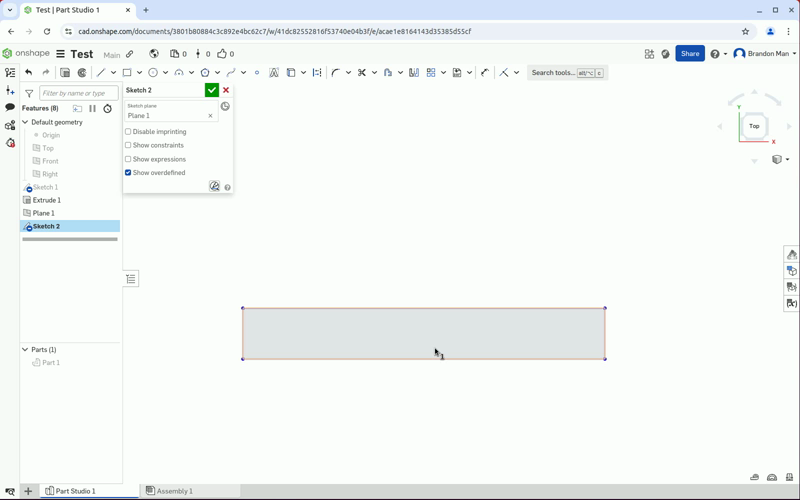
scroll(-6)
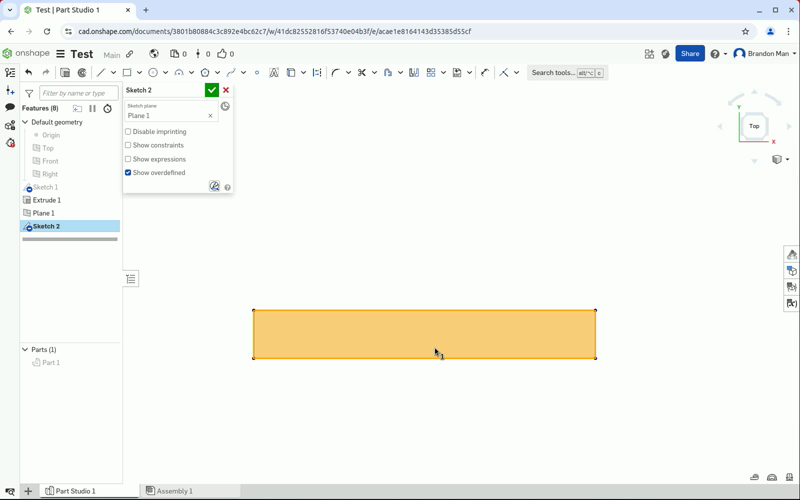
scroll(-6)
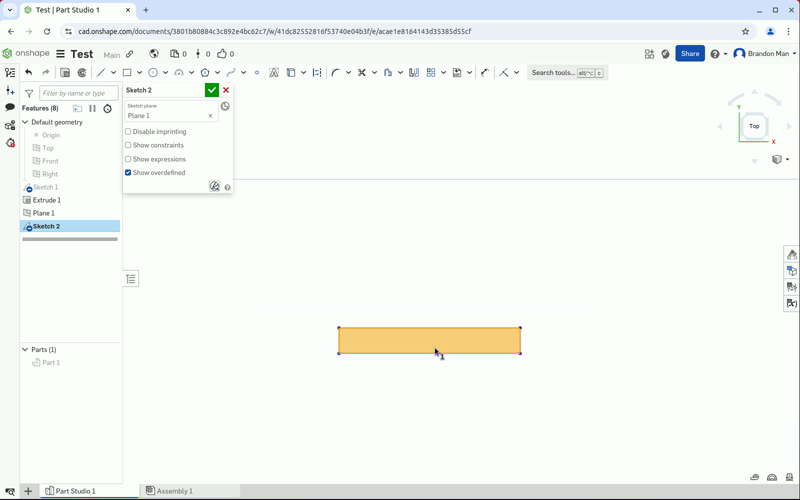
scroll(-6)
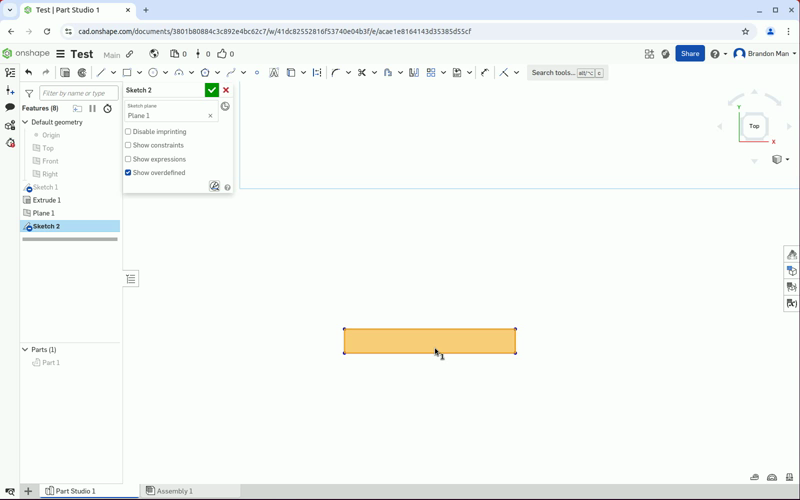
scroll(-6)
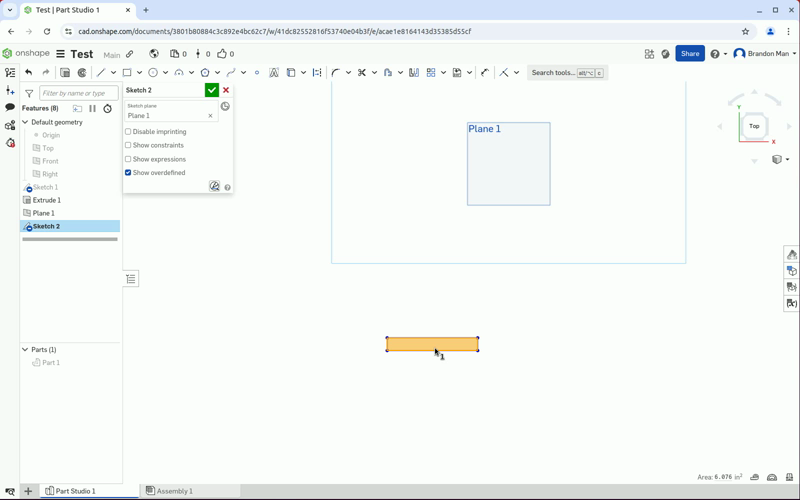
scroll(-6)
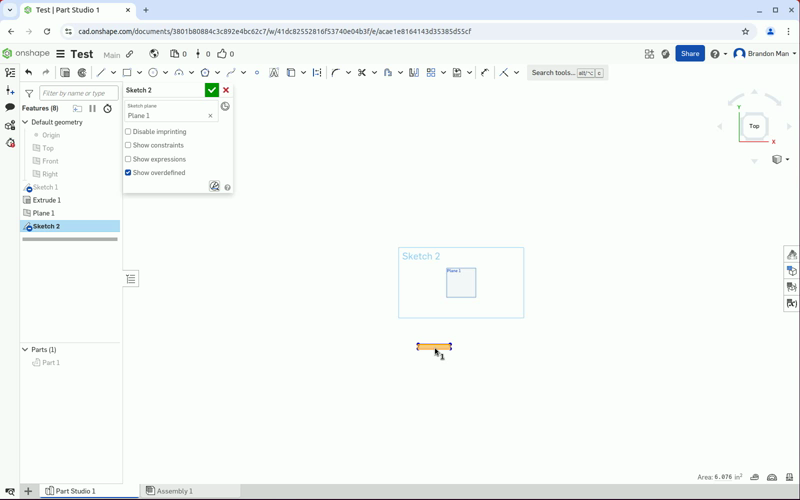
mouse_move(73, 352)
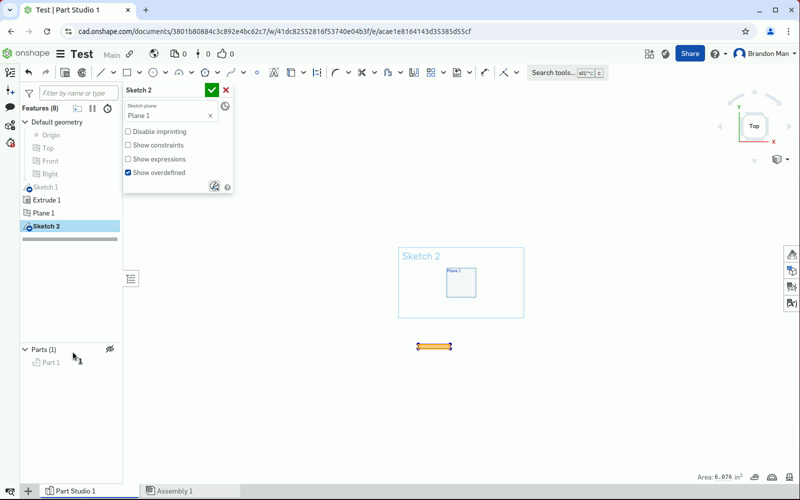
key(shift+y)
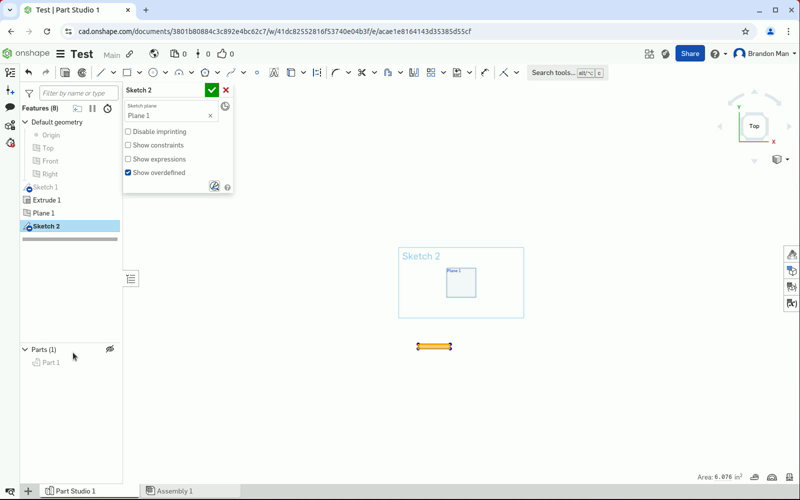
key(shift+e)
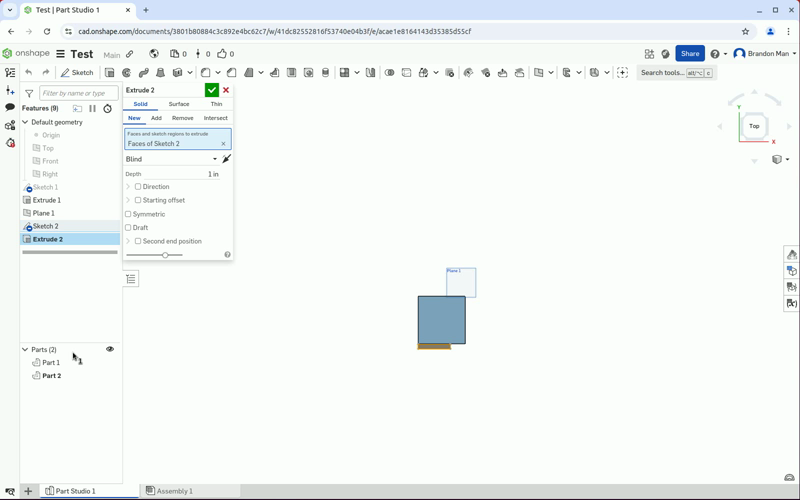
mouse_move(143, 106)
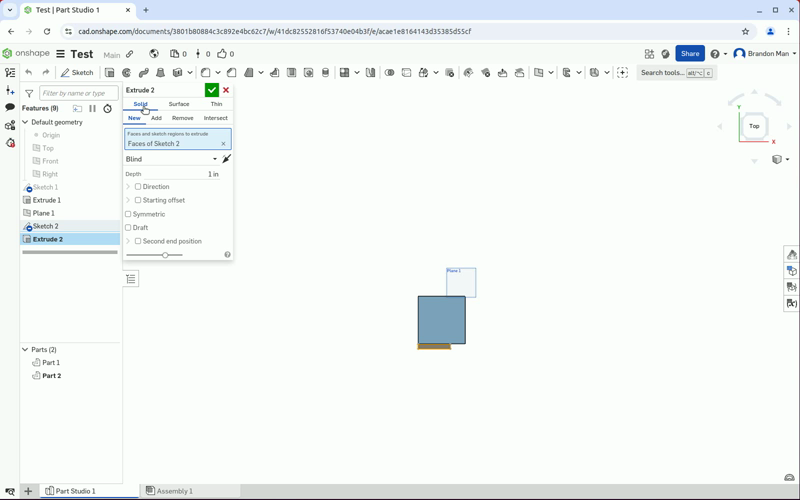
click(143, 106)
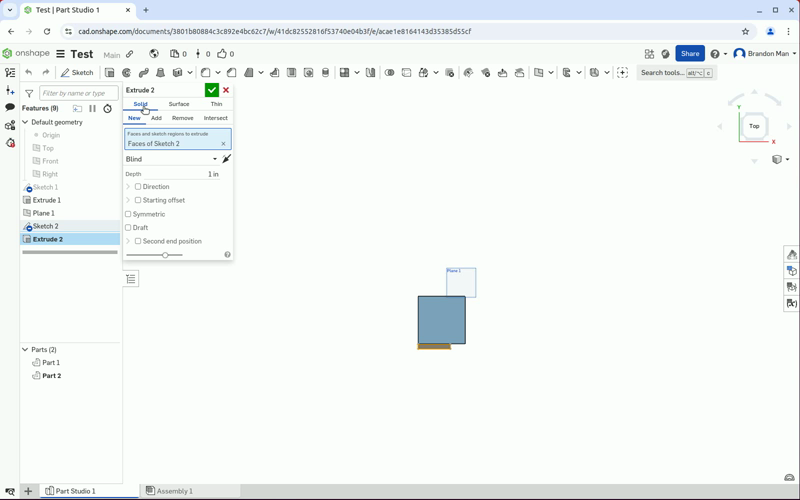
mouse_move(186, 120)
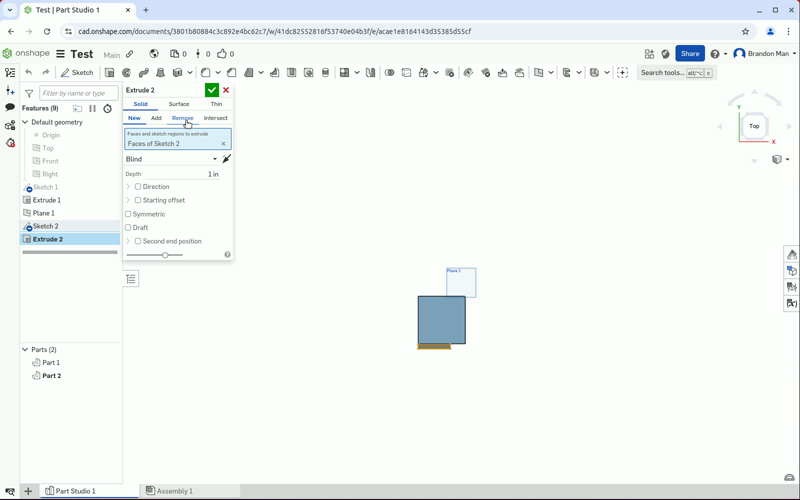
click(186, 120)
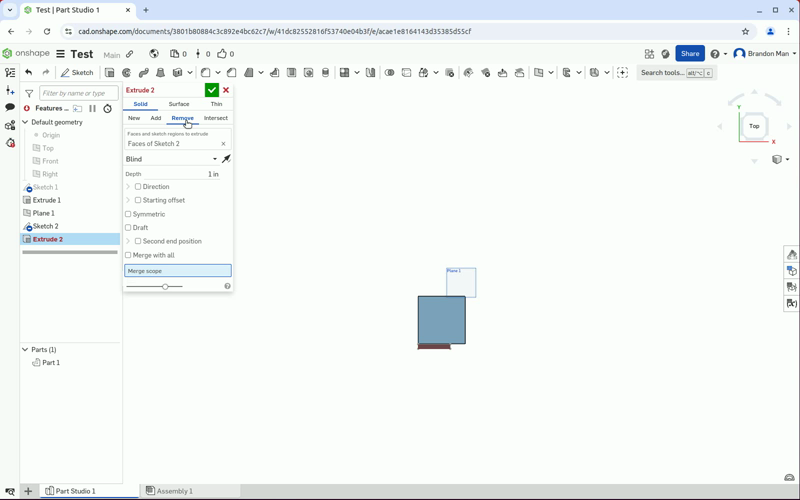
key(tab, 4)
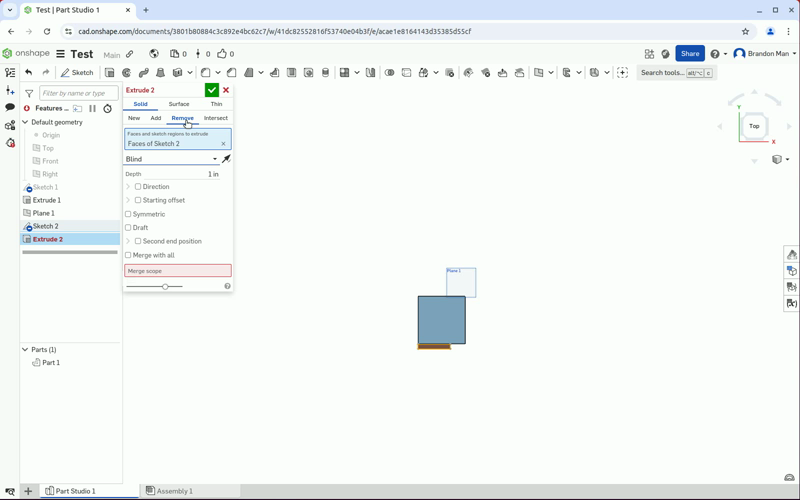
text(20.46)
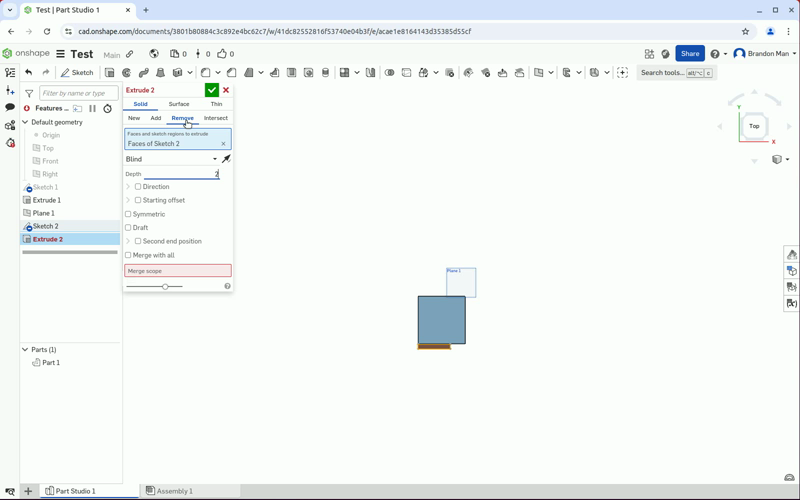
key(tab, 6)
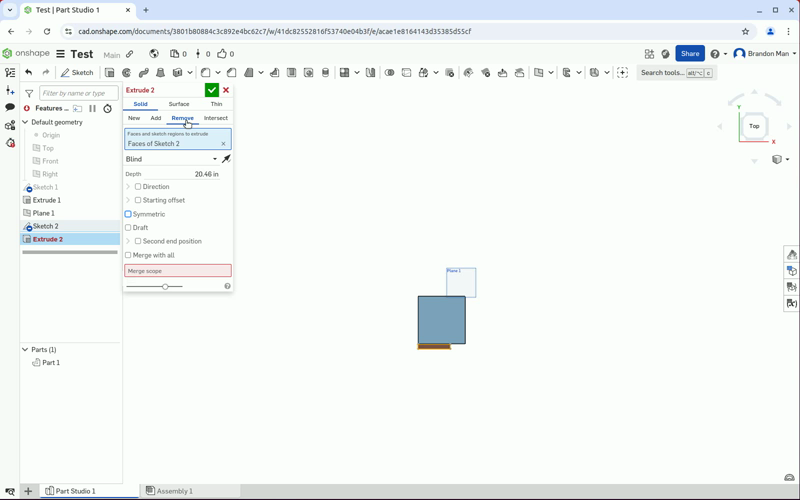
key(space)
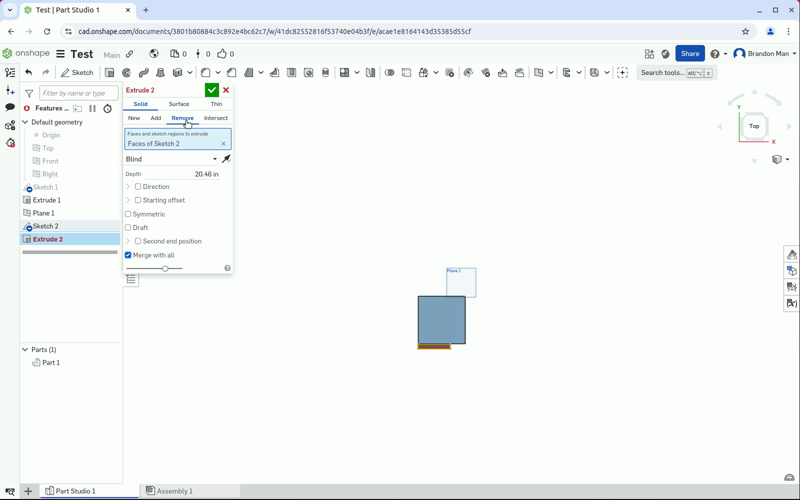
key(enter)
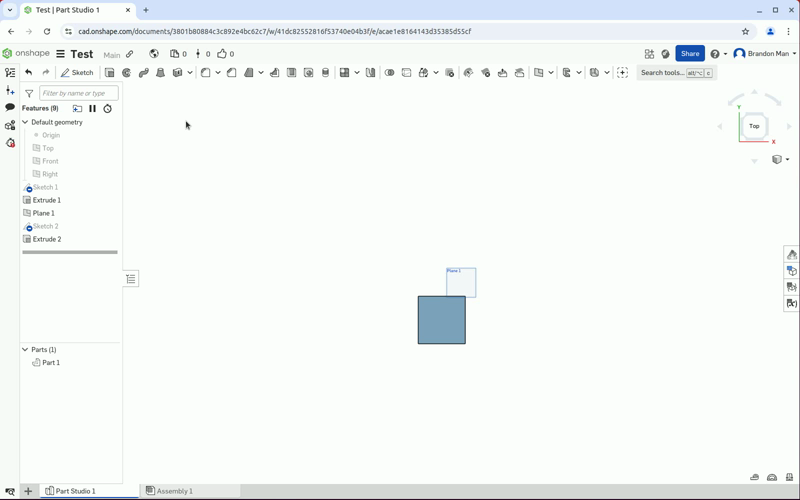
key(shift+h)
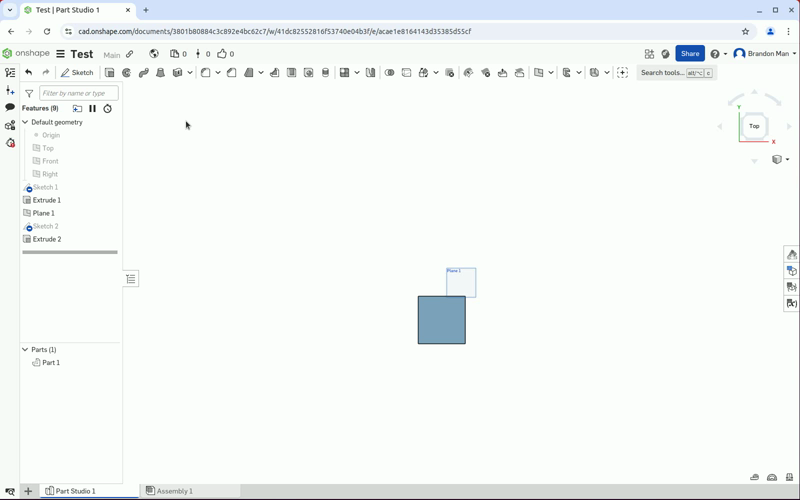
key(shift+h)
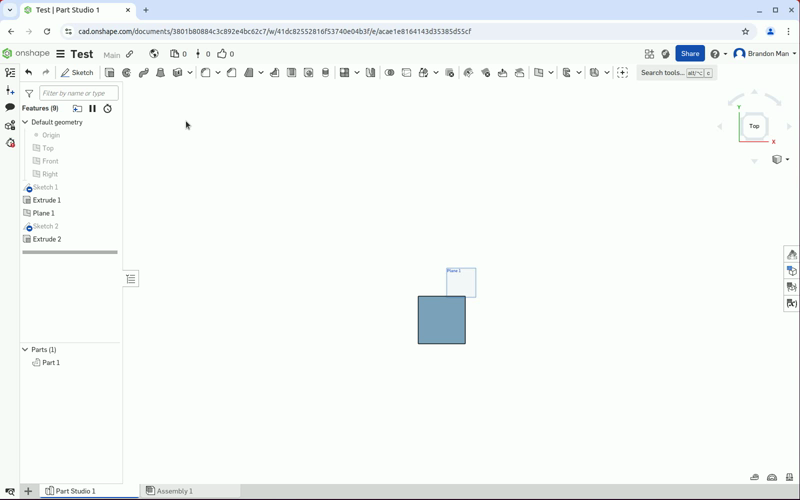
mouse_move(73, 189)
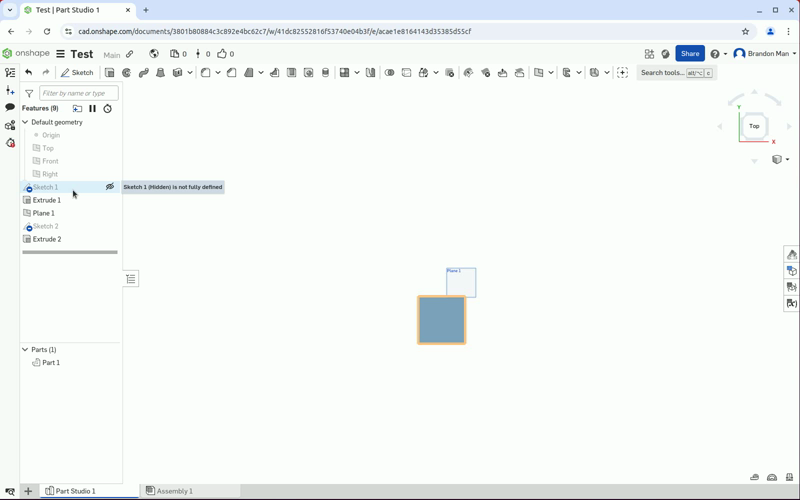
click(73, 189)
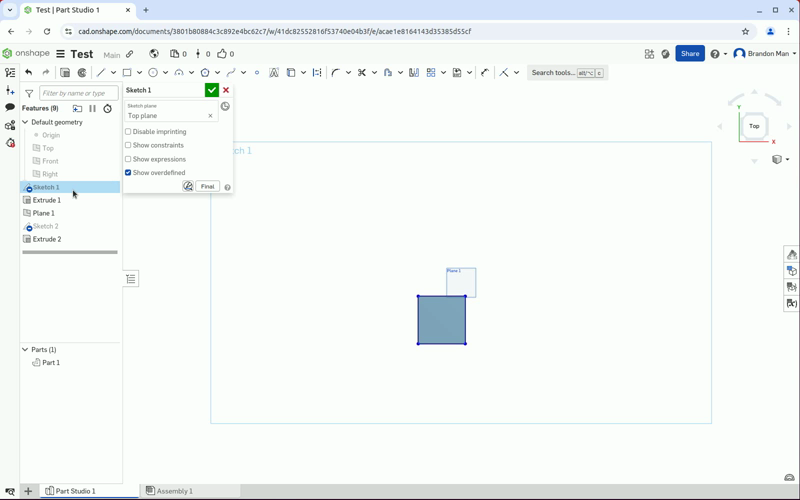
mouse_move(229, 92)
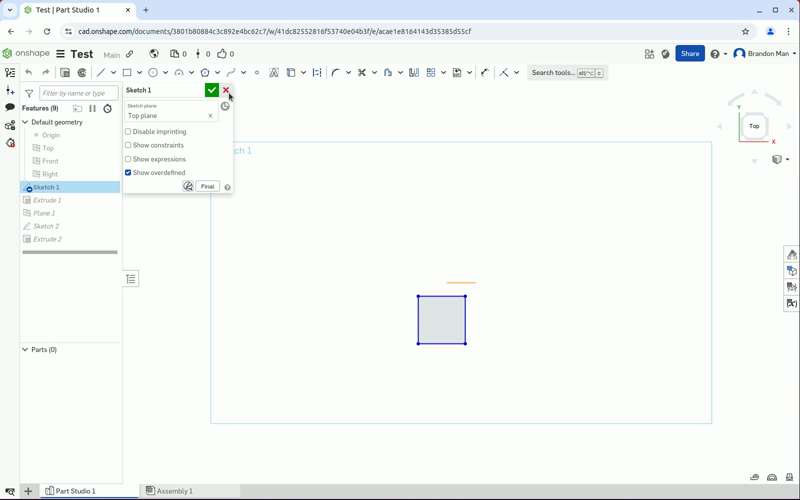
click(229, 92)
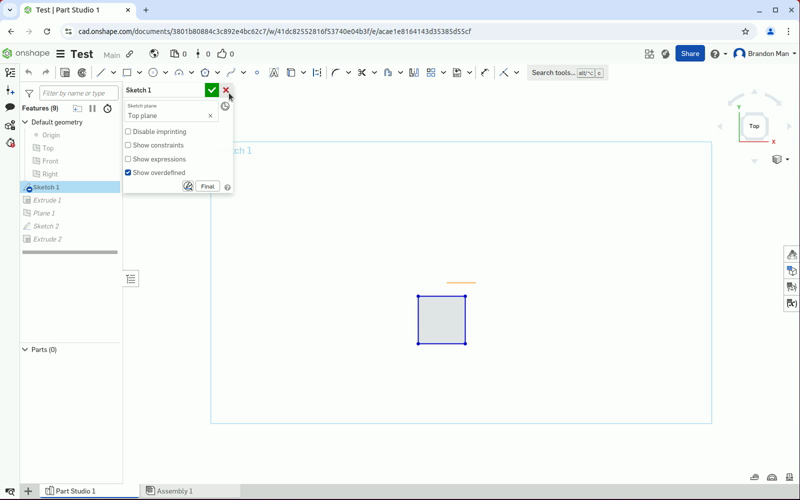
key(shift+s)
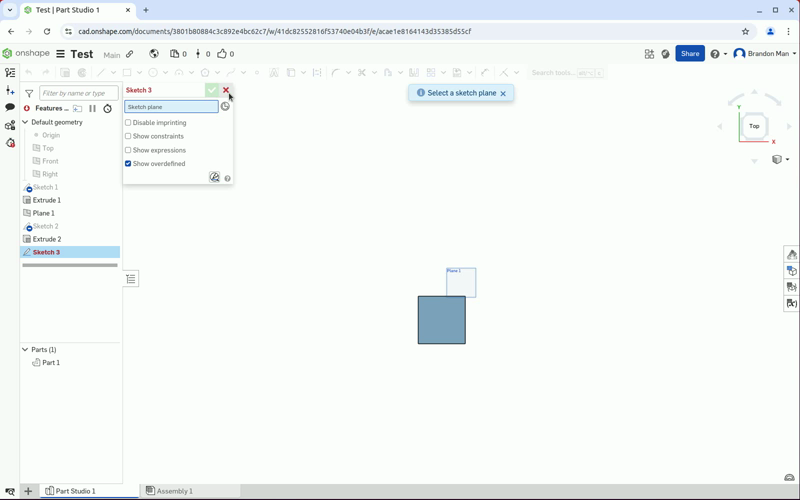
mouse_move(73, 215)
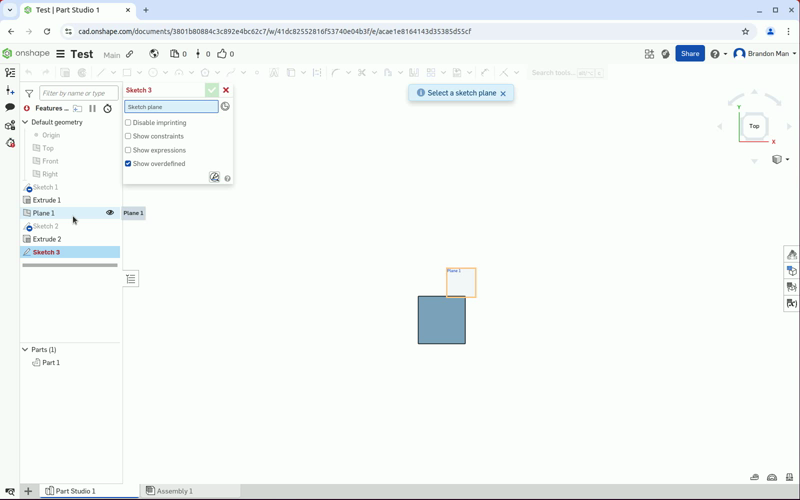
click(73, 215)
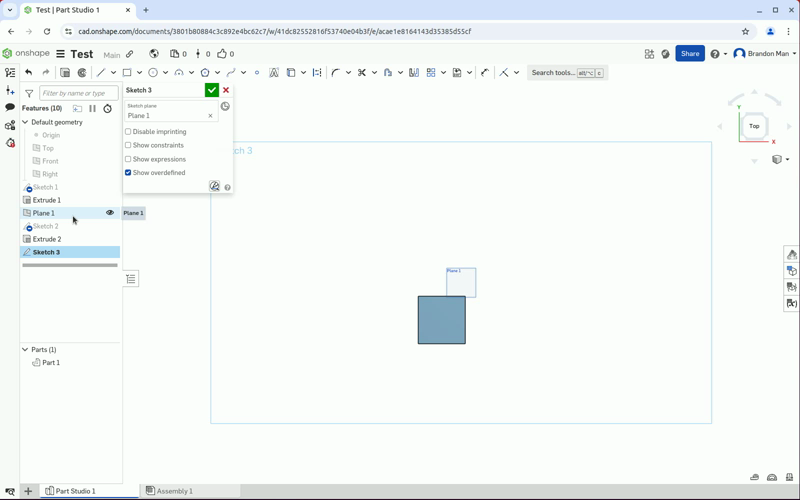
mouse_move(73, 352)
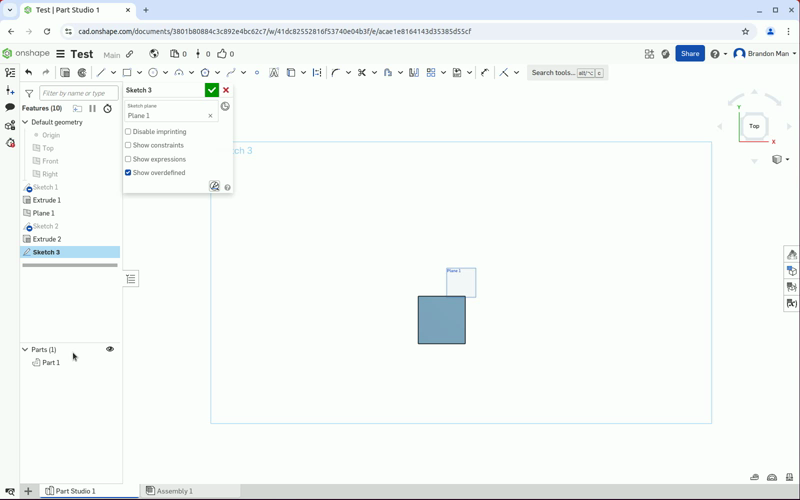
key(y)
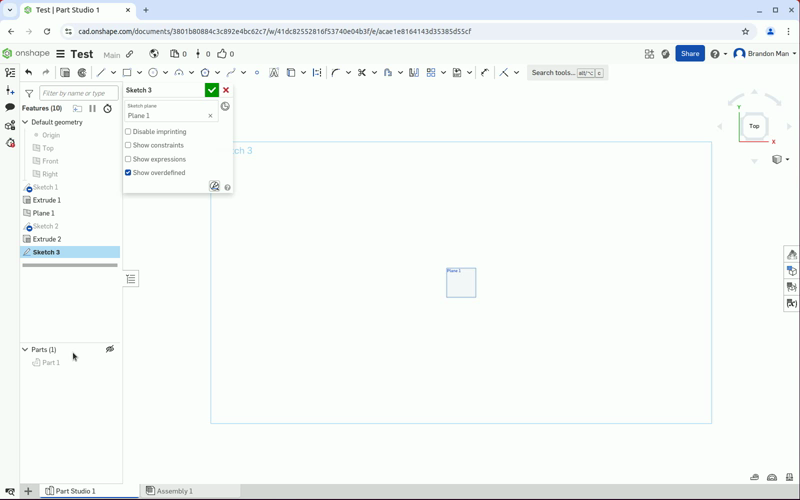
key(l)
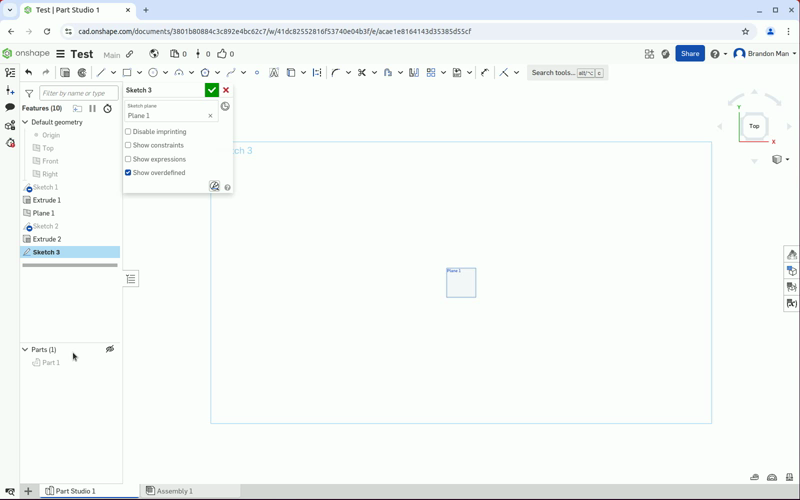
key_down(shift)
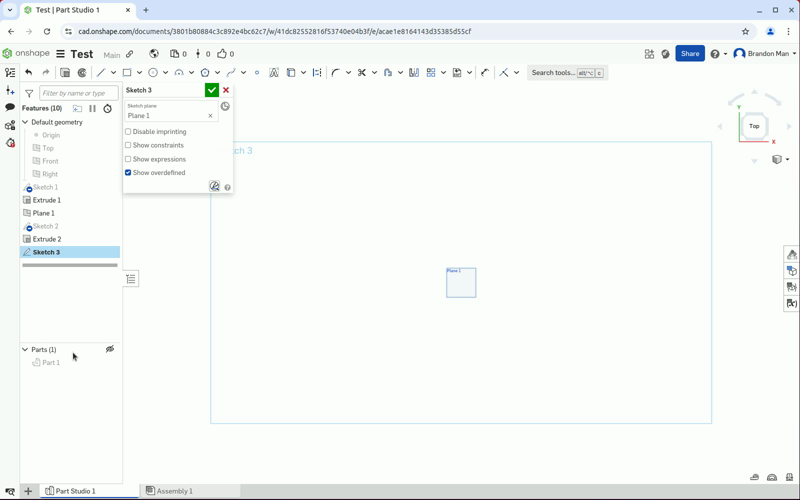
mouse_move(418, 343)
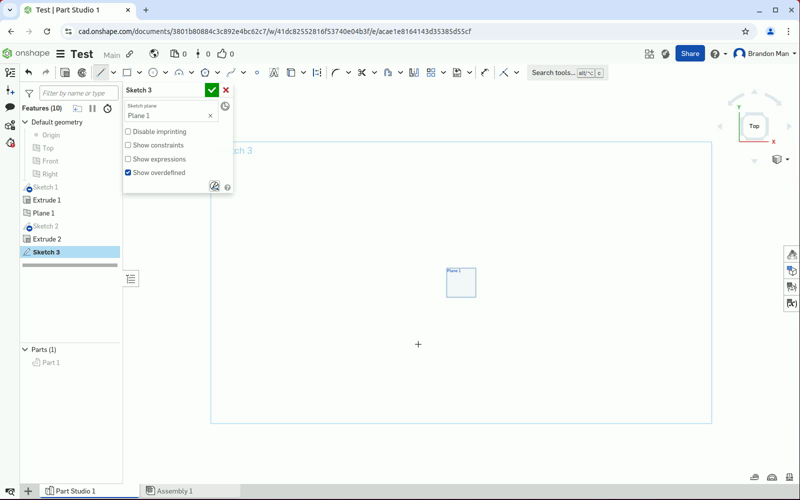
click(418, 343)
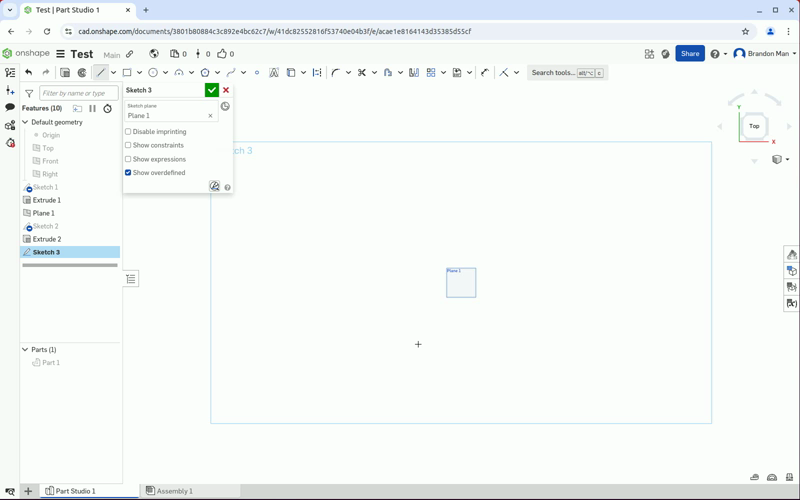
key_up(shift)
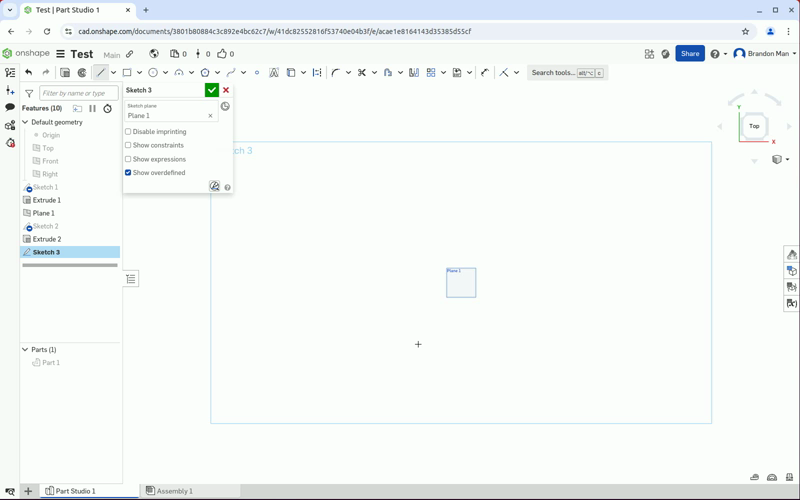
key_down(shift)
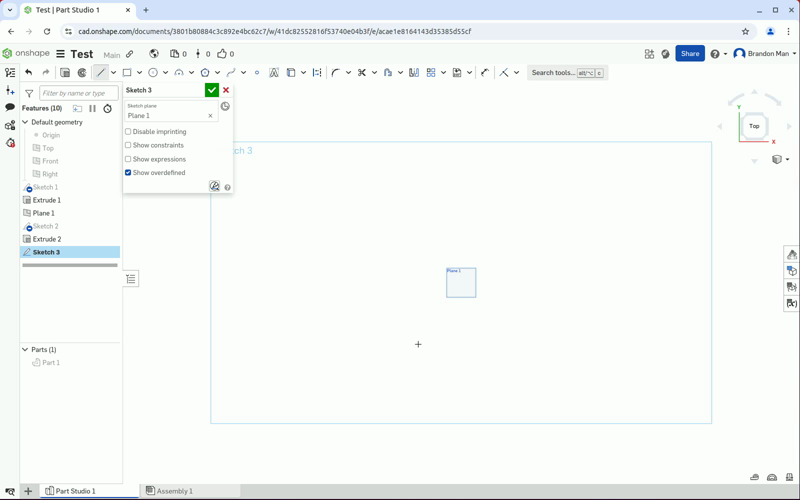
mouse_move(448, 343)
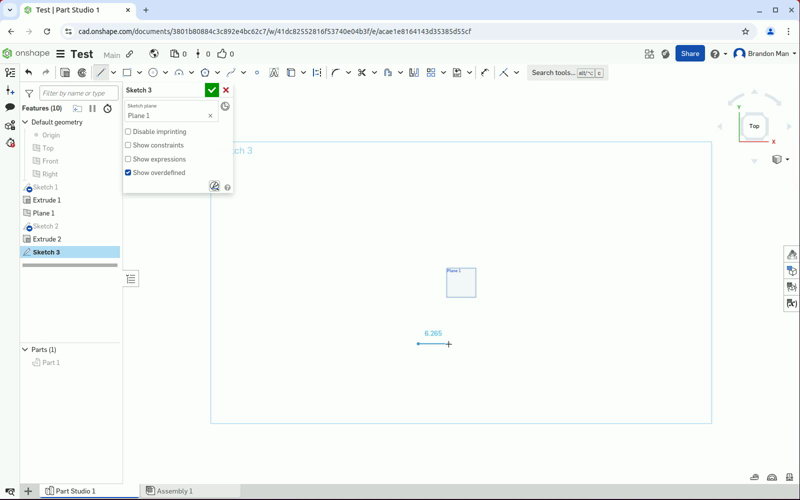
mouse_move(449, 343)
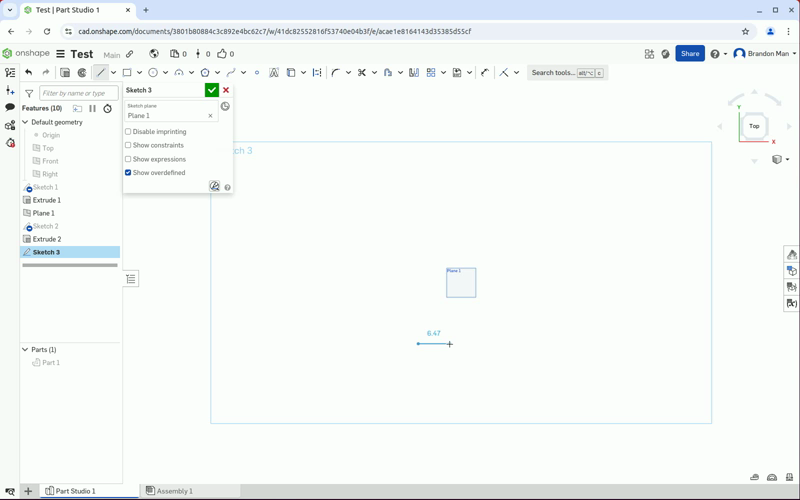
click(449, 343)
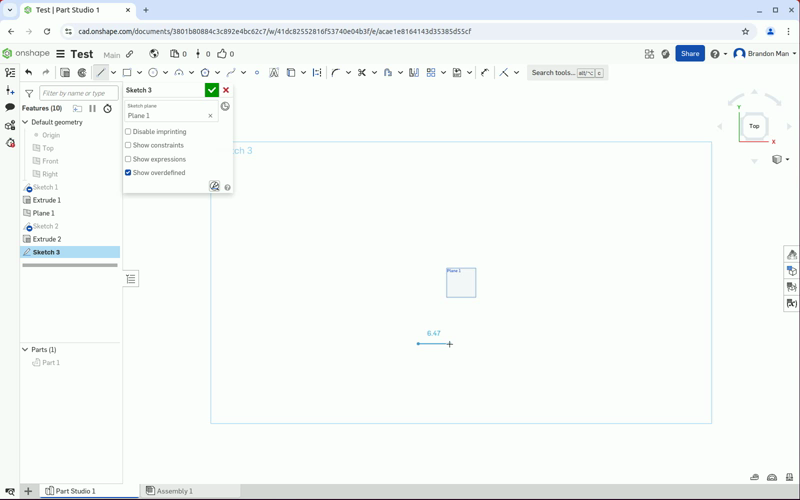
key_up(shift)
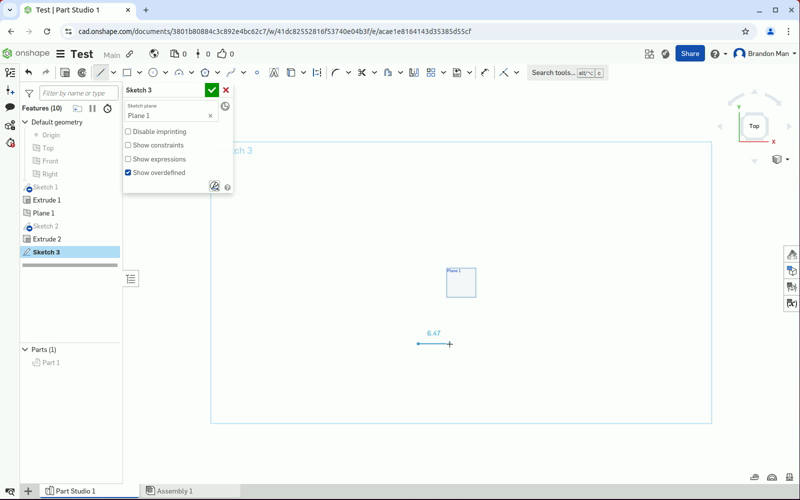
key_down(shift)
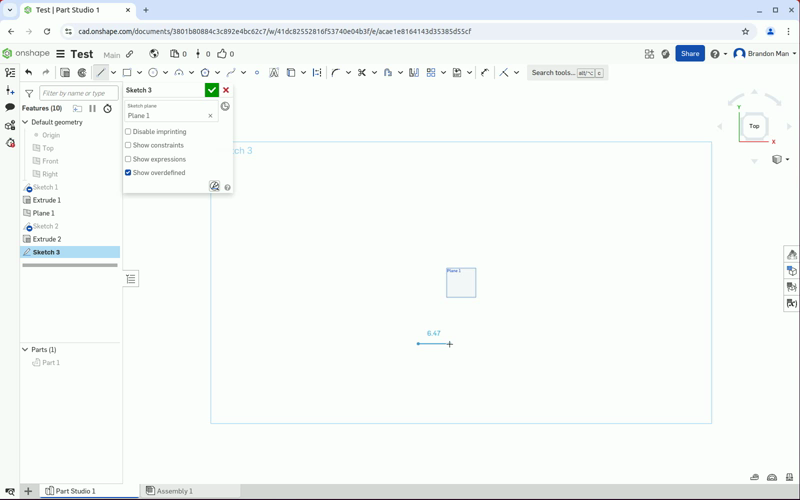
mouse_move(479, 343)
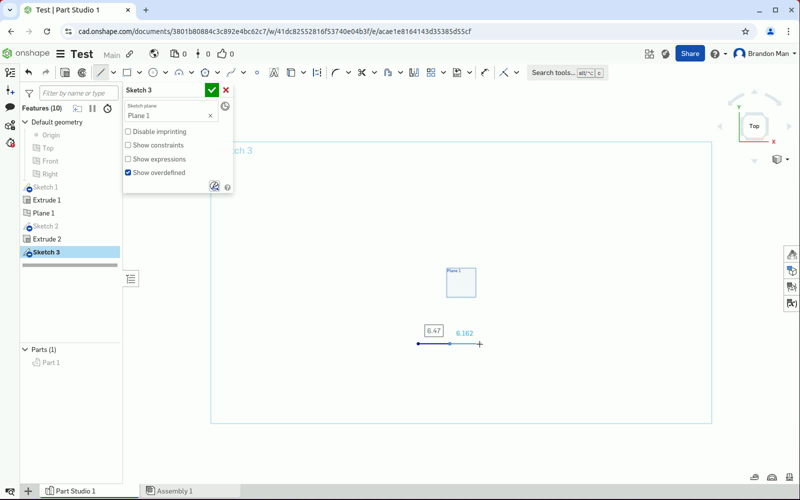
mouse_move(449, 296)
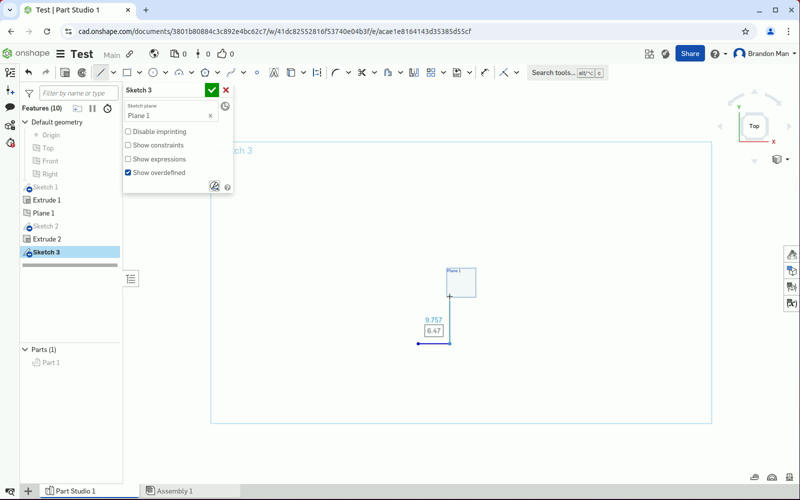
click(449, 296)
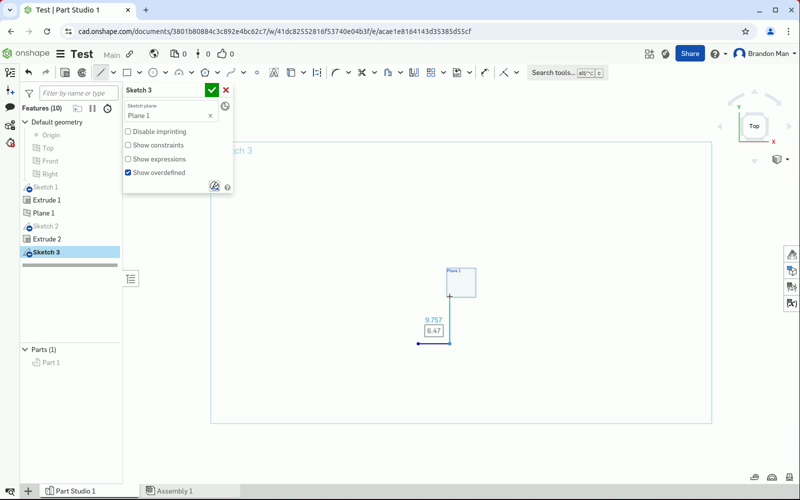
key_up(shift)
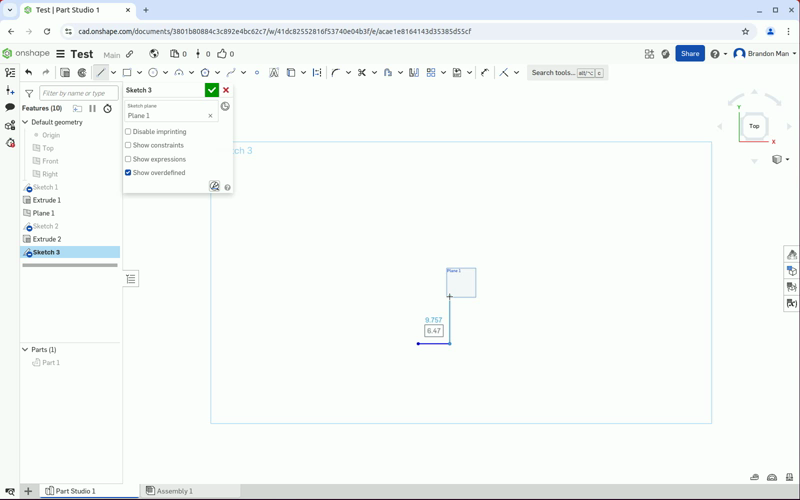
key_down(shift)
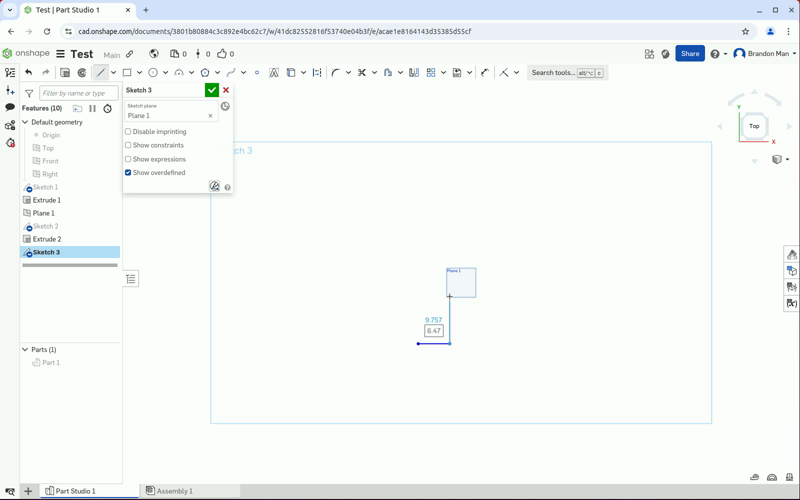
mouse_move(479, 296)
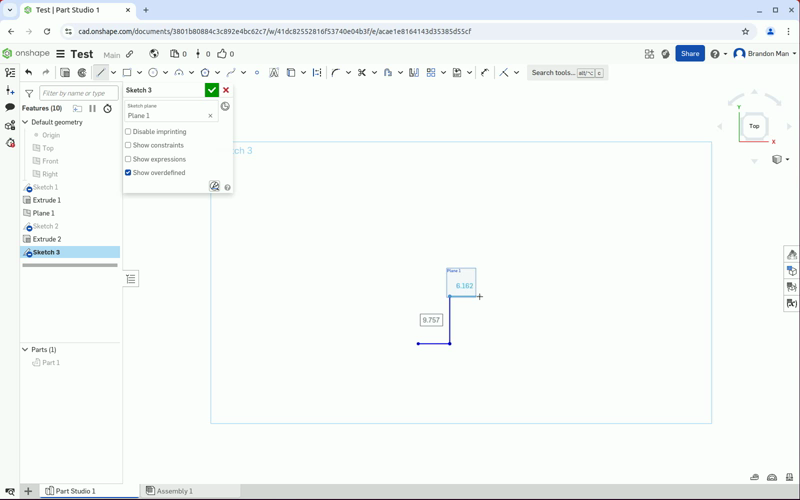
mouse_move(418, 296)
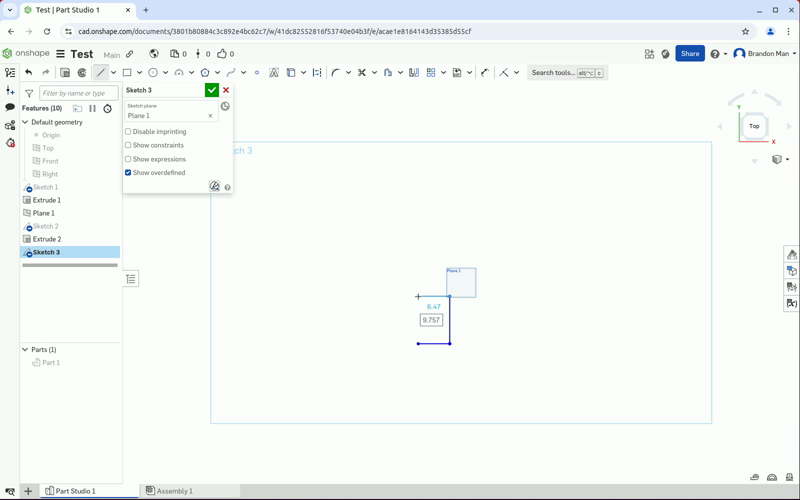
click(418, 296)
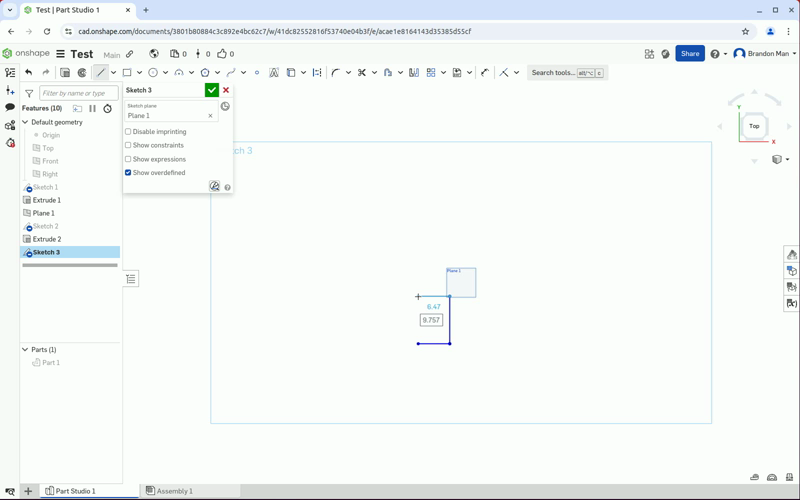
key_up(shift)
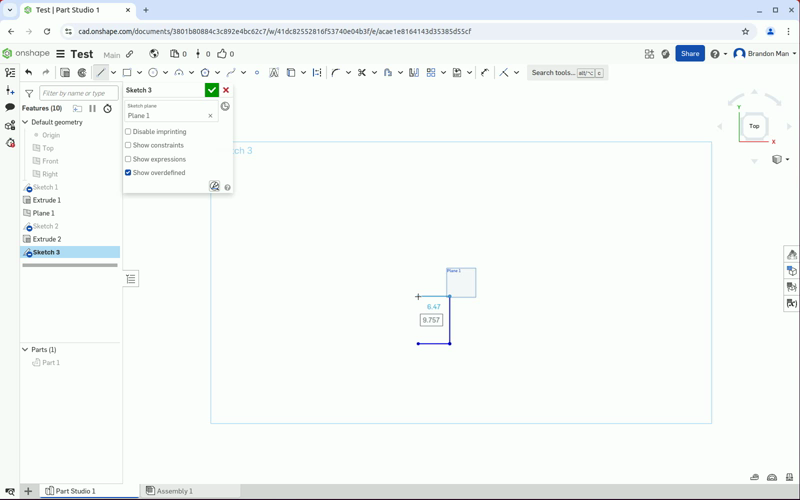
mouse_move(448, 296)
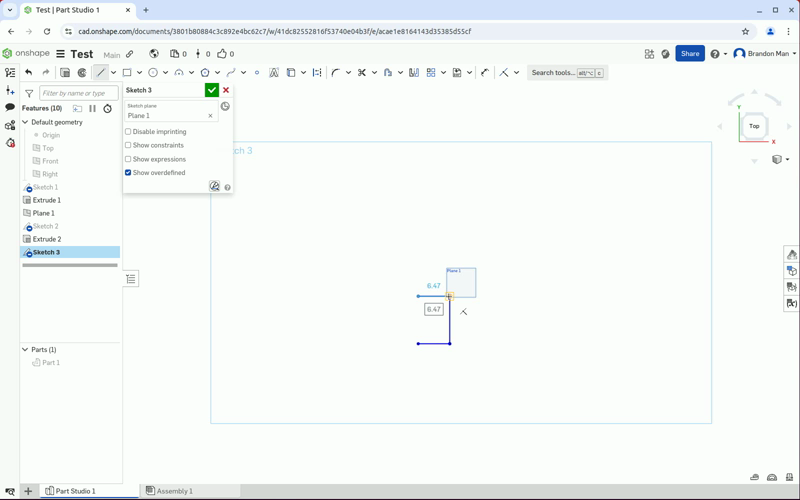
key_down(shift)
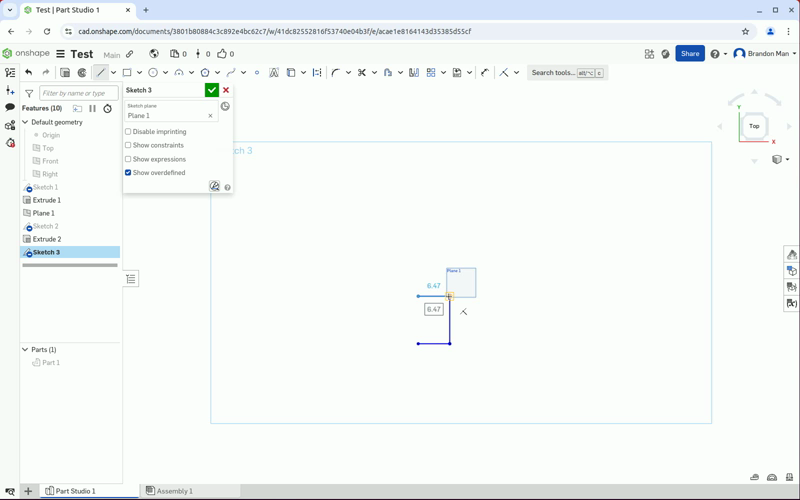
mouse_move(418, 343)
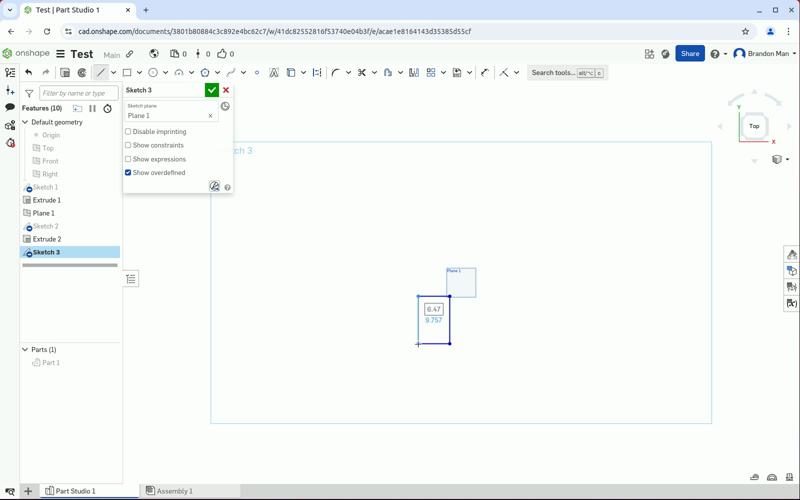
key_up(shift)
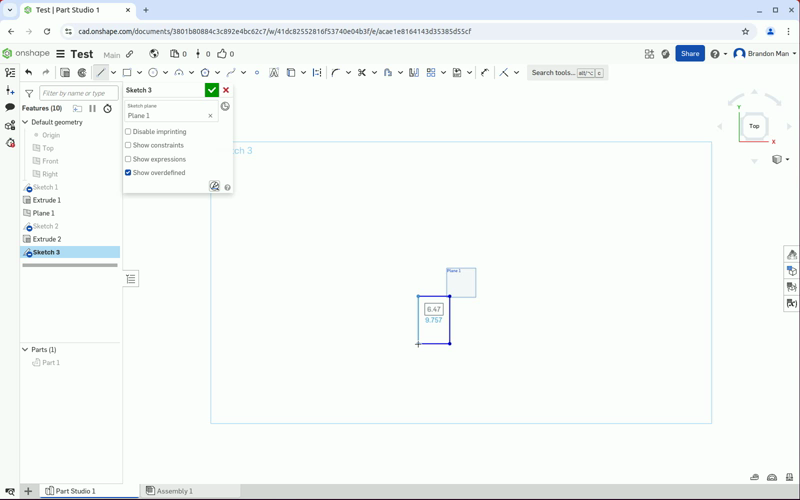
click(418, 343)
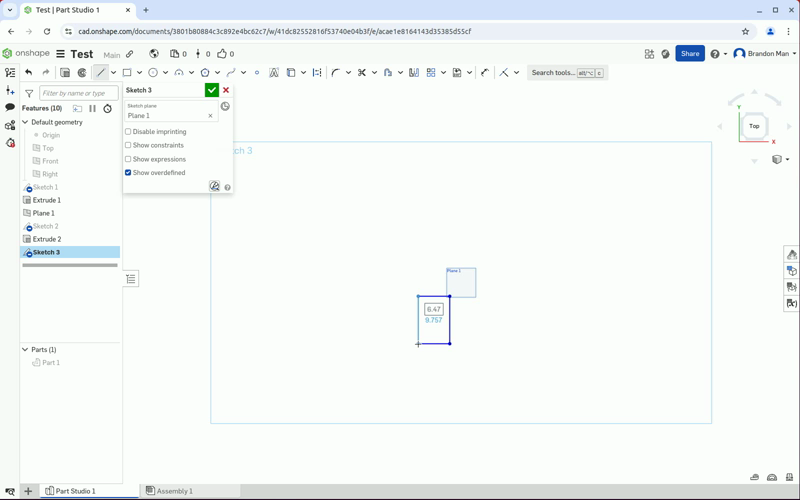
key(esc)
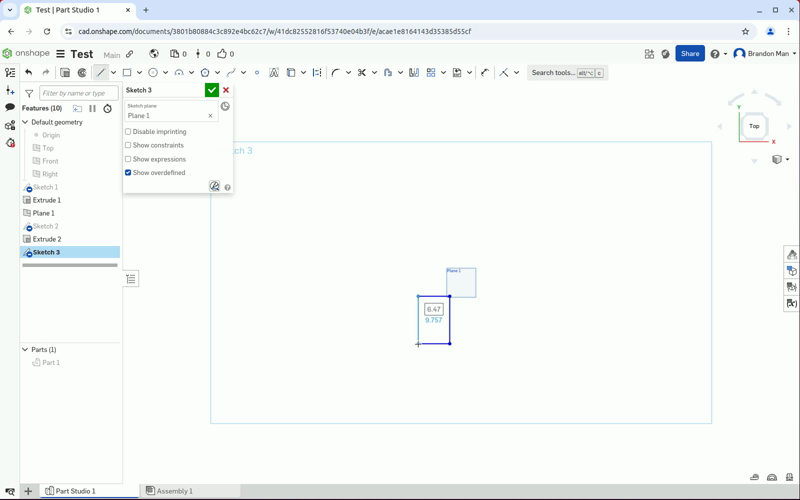
mouse_move(433, 309)
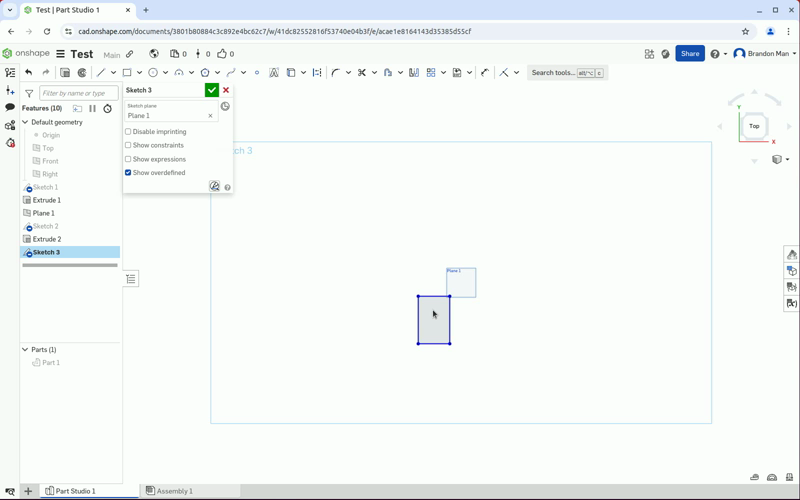
scroll(6)
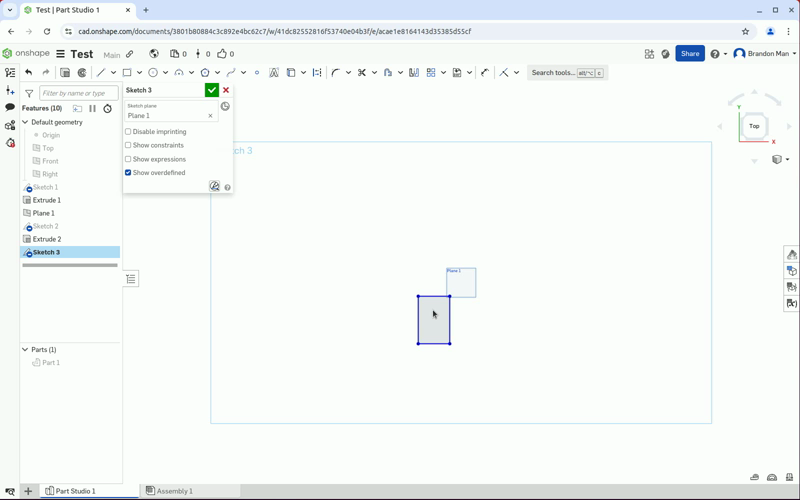
scroll(6)
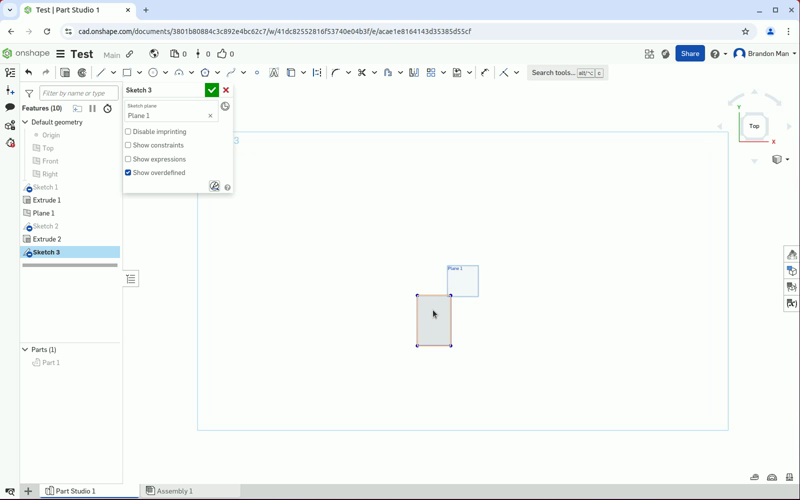
scroll(6)
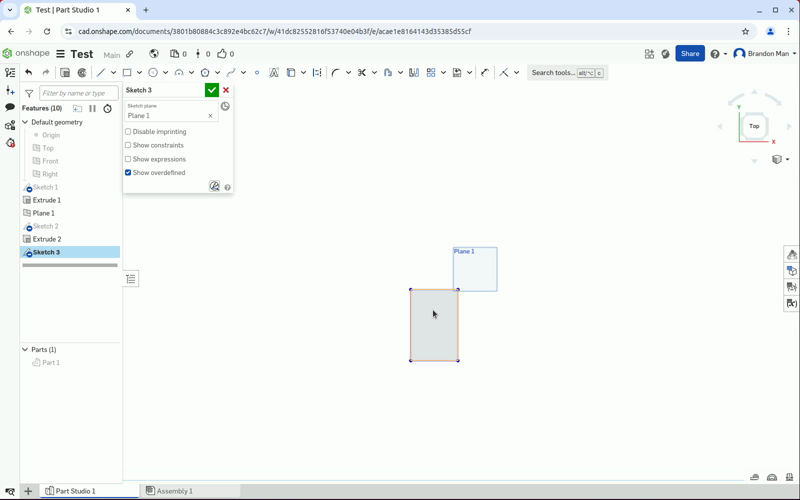
scroll(6)
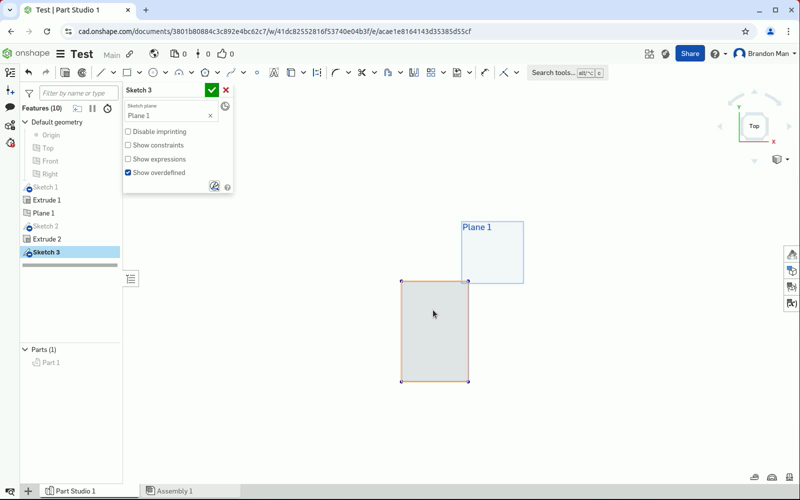
scroll(6)
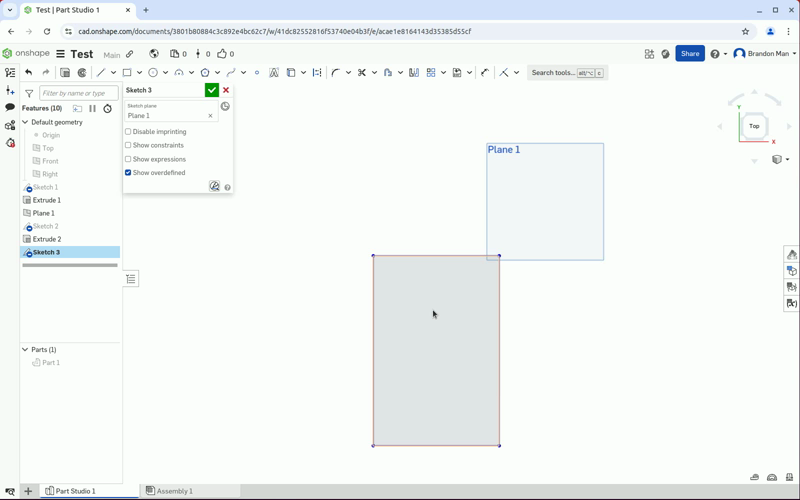
scroll(6)
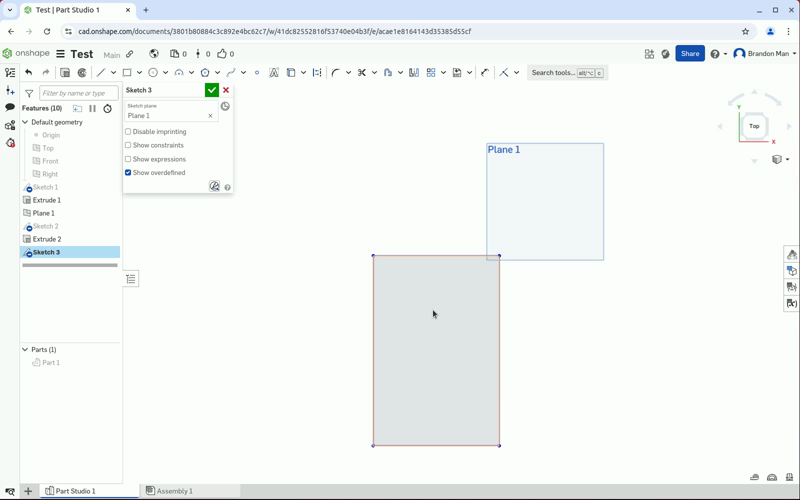
scroll(6)
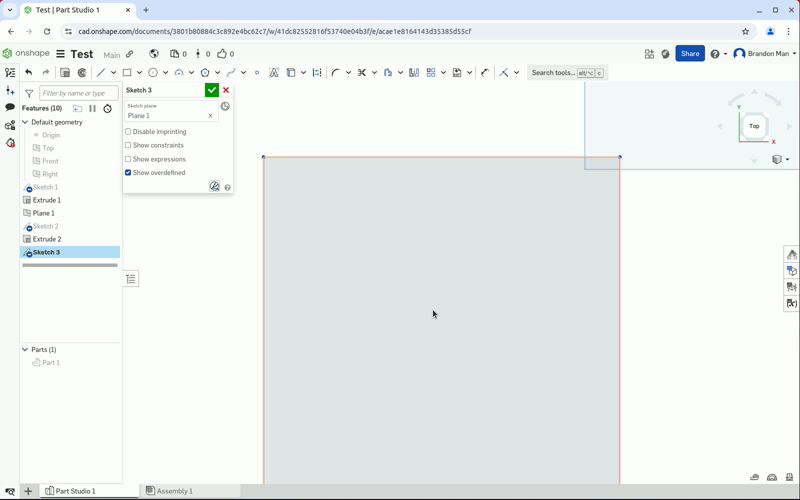
click(433, 309)
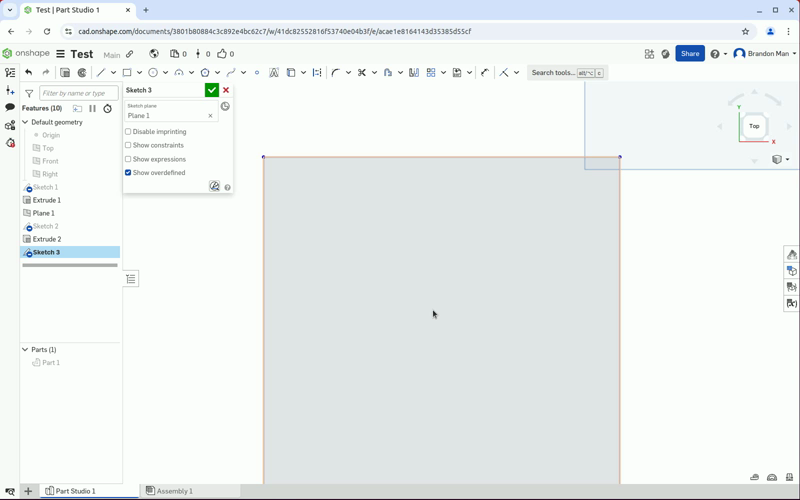
scroll(-6)
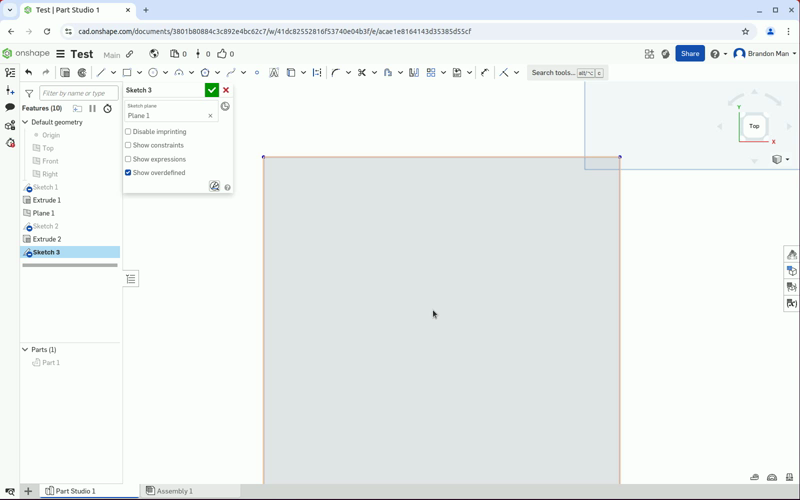
scroll(-6)
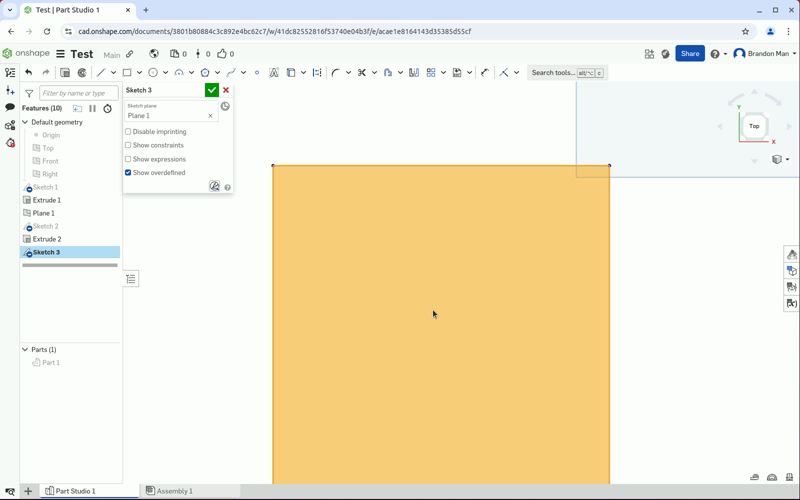
scroll(-6)
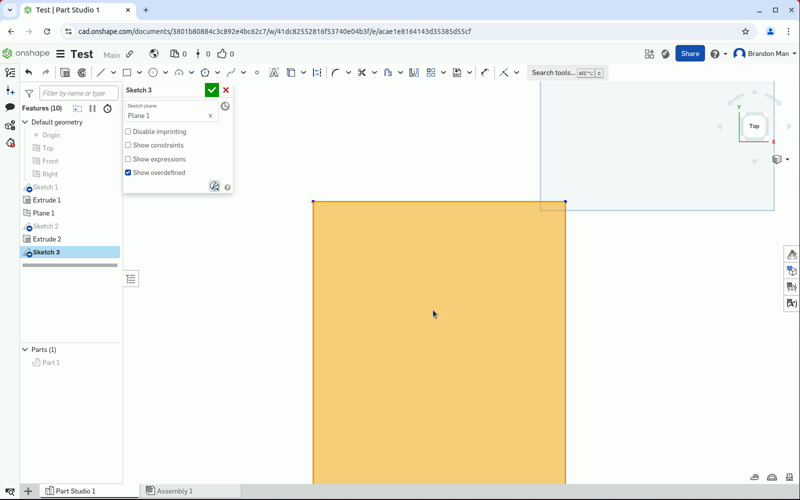
scroll(-6)
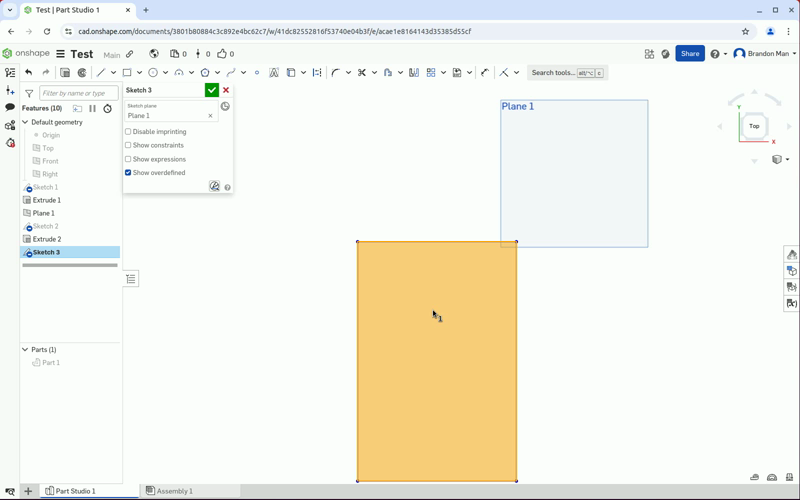
scroll(-6)
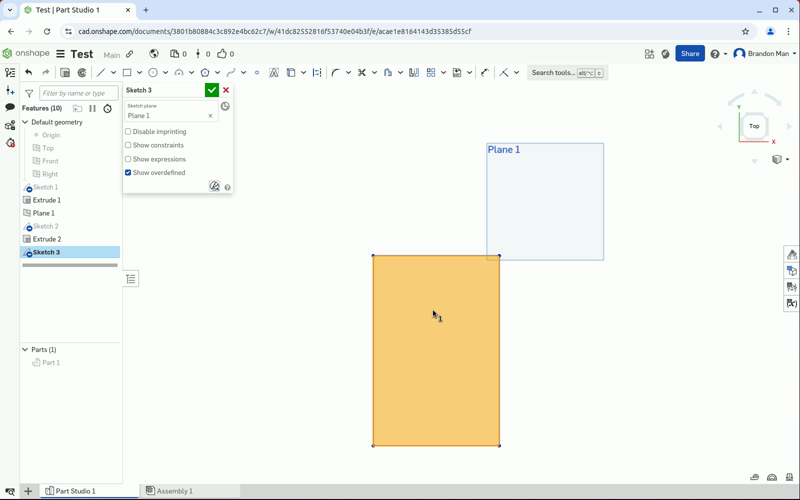
scroll(-6)
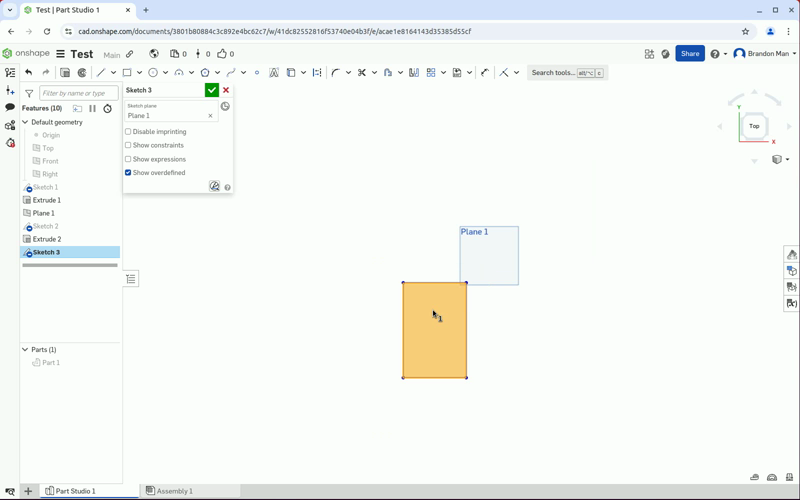
scroll(-6)
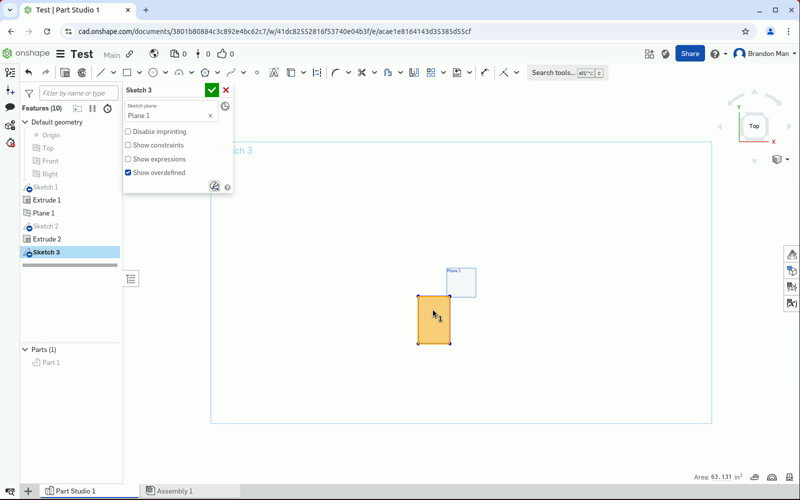
mouse_move(73, 352)
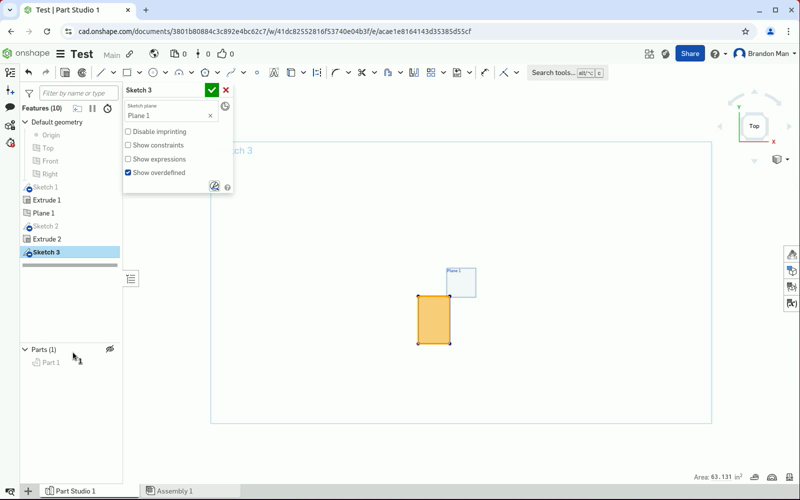
key(shift+y)
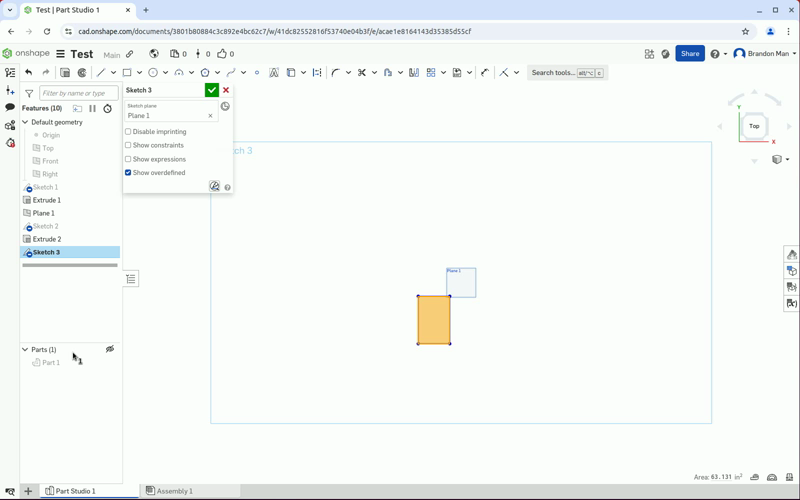
key(shift+e)
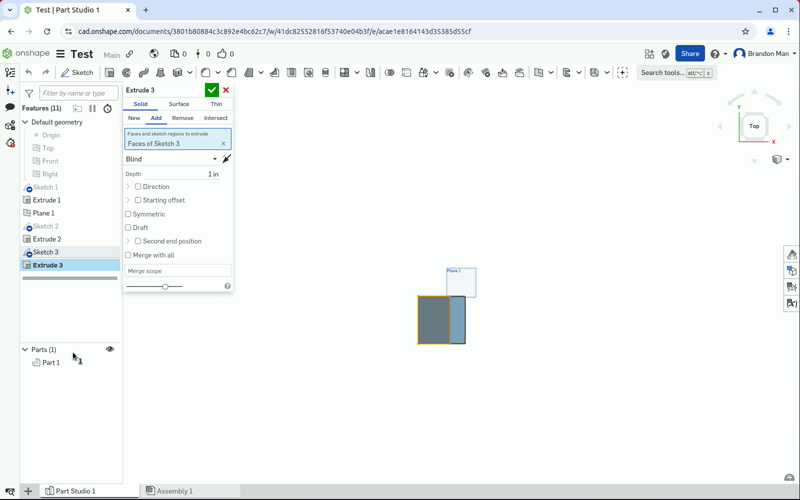
mouse_move(143, 106)
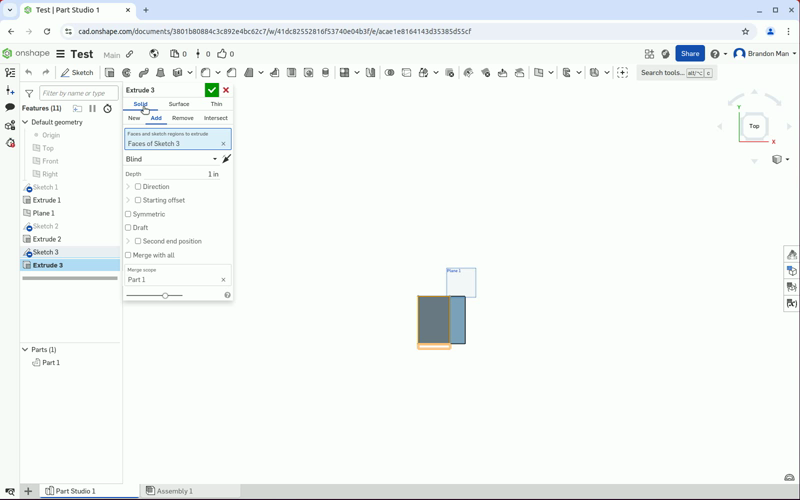
click(143, 106)
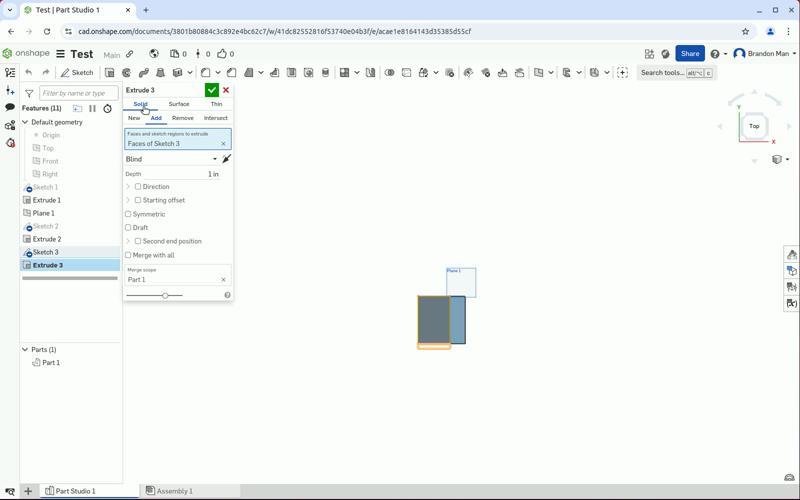
mouse_move(186, 120)
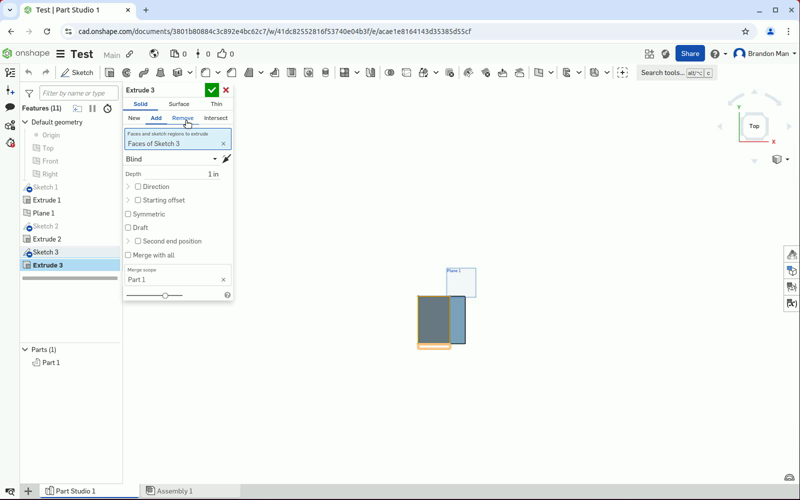
click(186, 120)
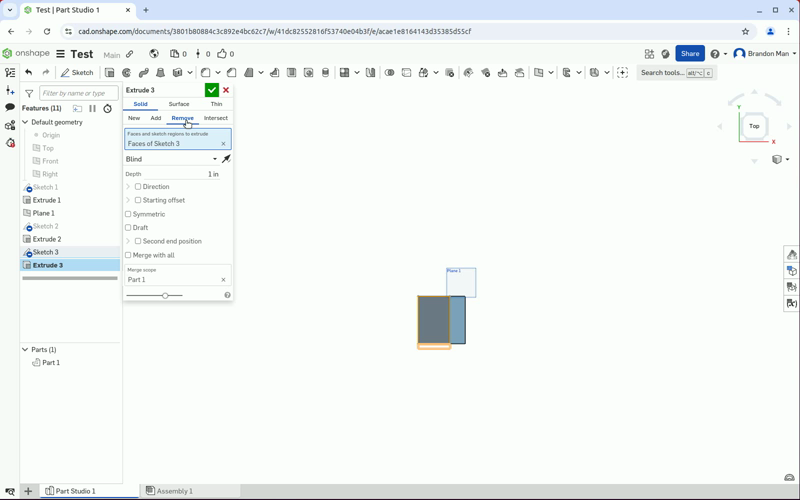
key(tab, 4)
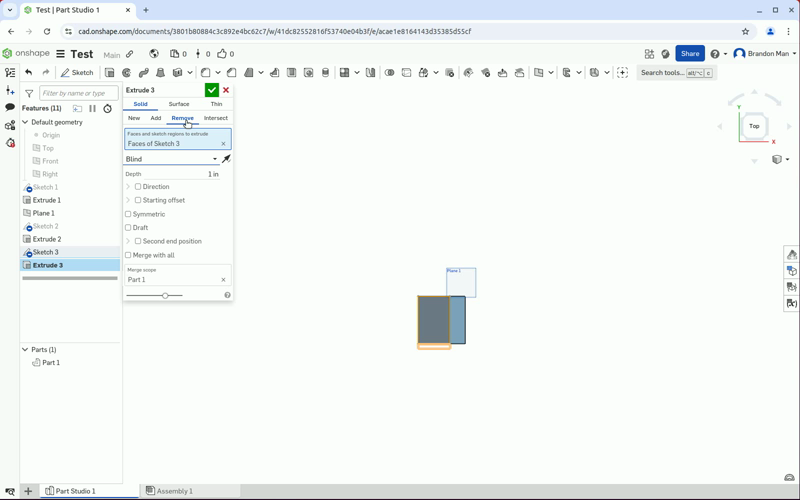
text(20.46)
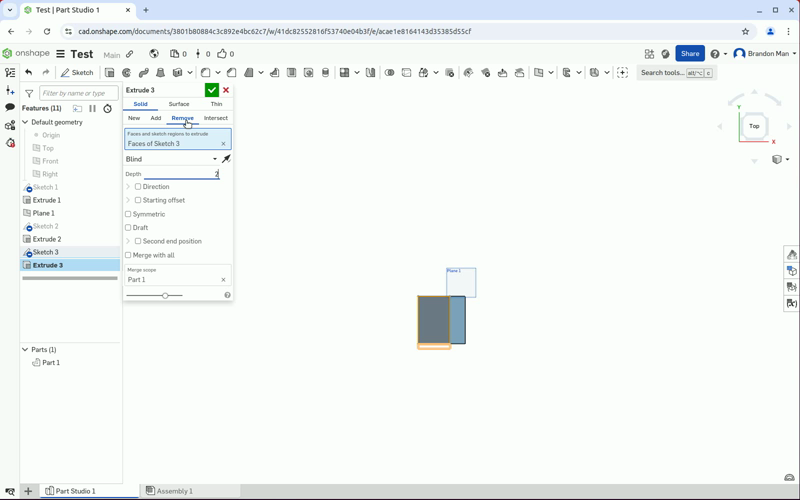
key(tab, 6)
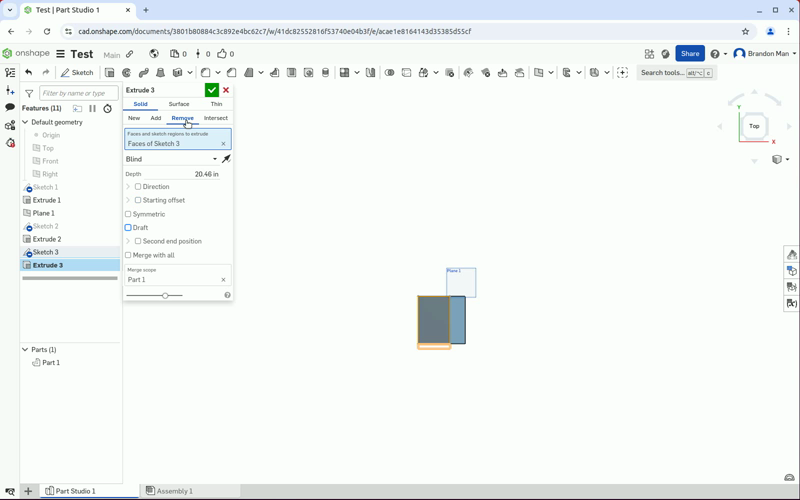
key(space)
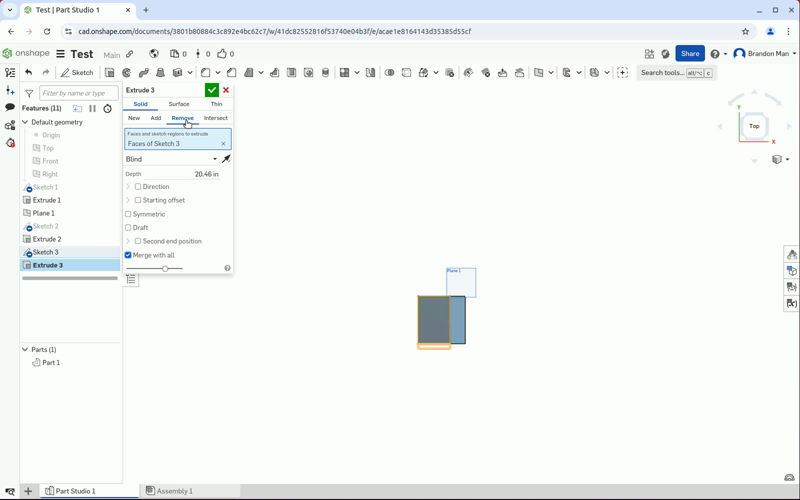
key(enter)
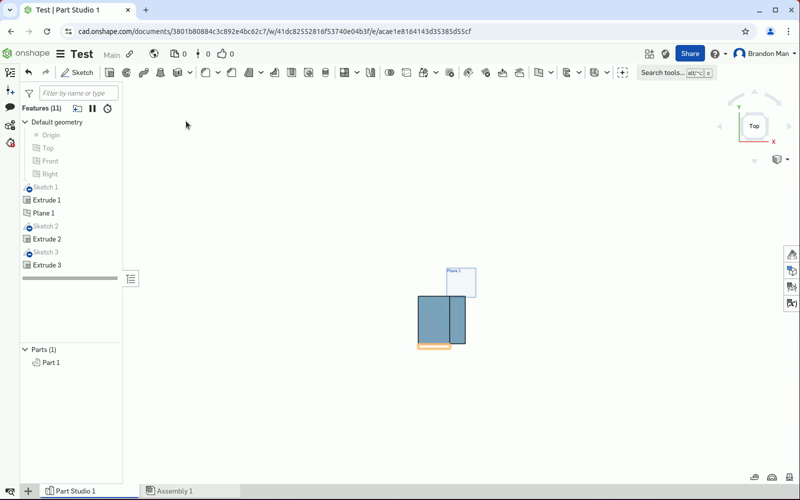
key(shift+h)
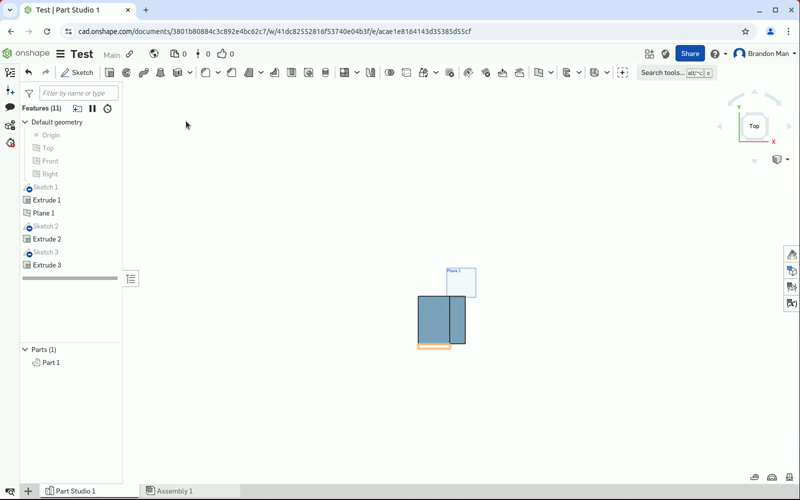
key(shift+h)
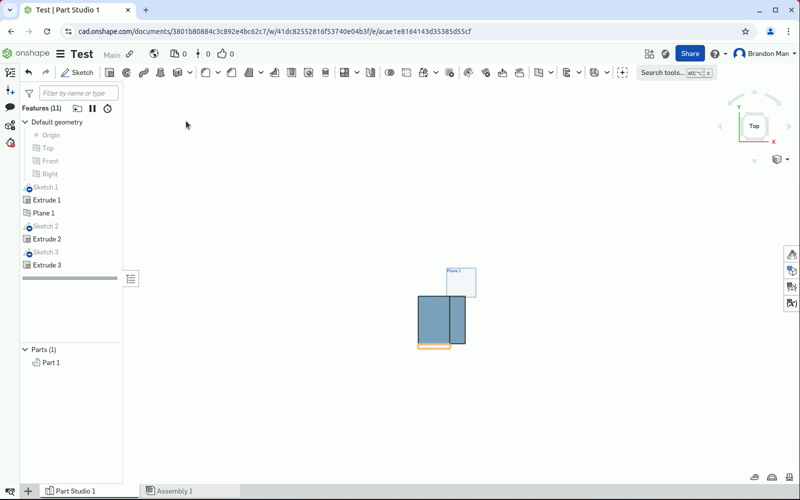
key(shift+7)
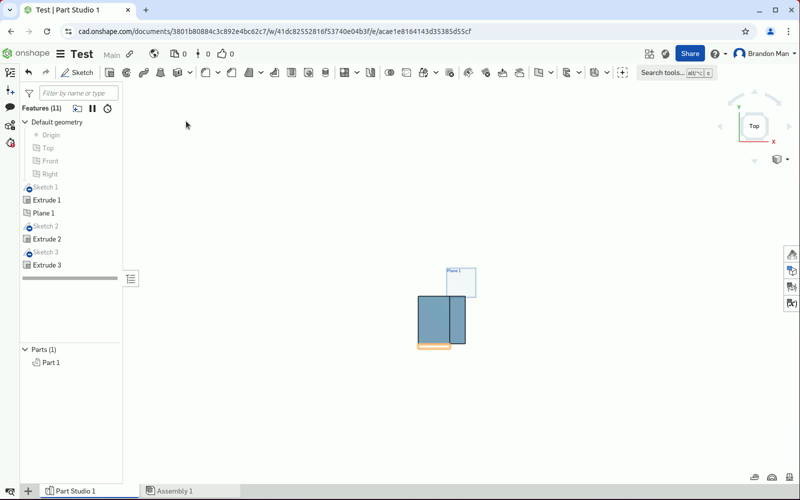
key(up, 3)
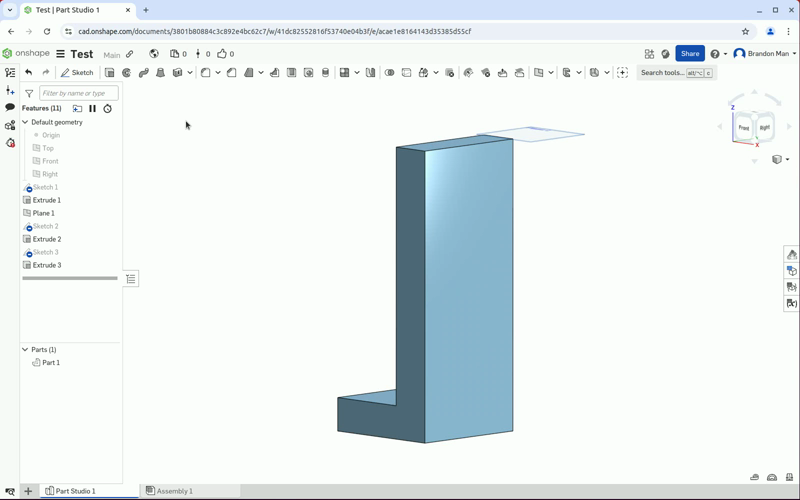
key(left, 3)
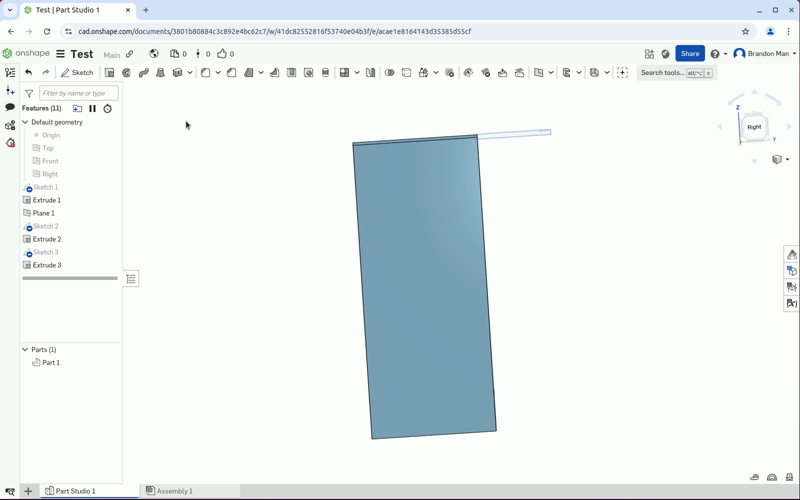
key(right, 3)
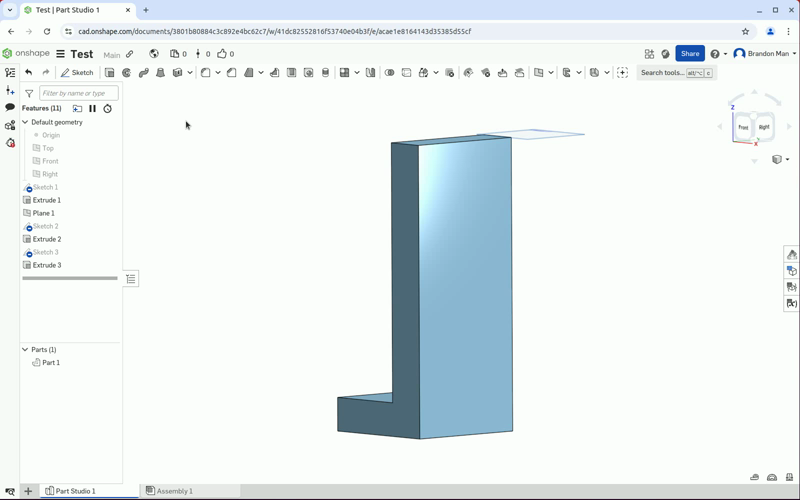
key(down, 3)
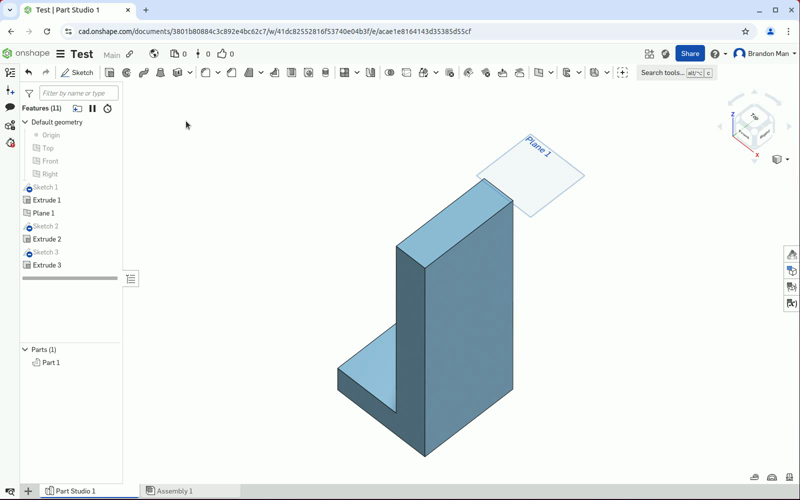
mouse_move(73, 189)
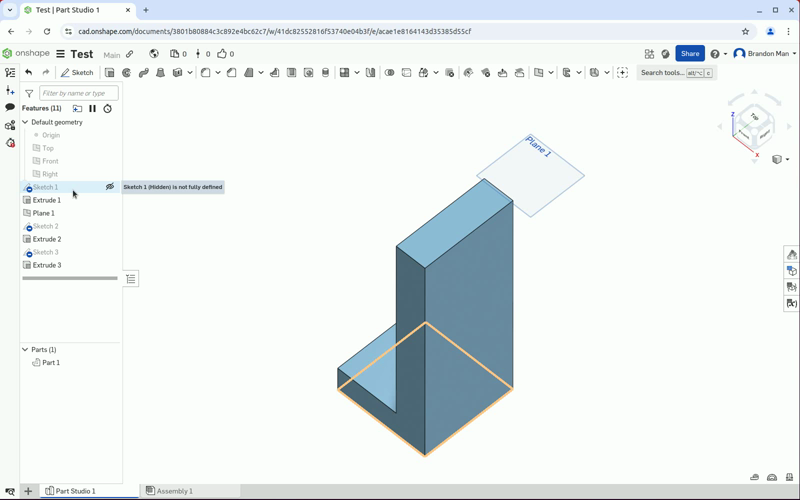
click(73, 189)